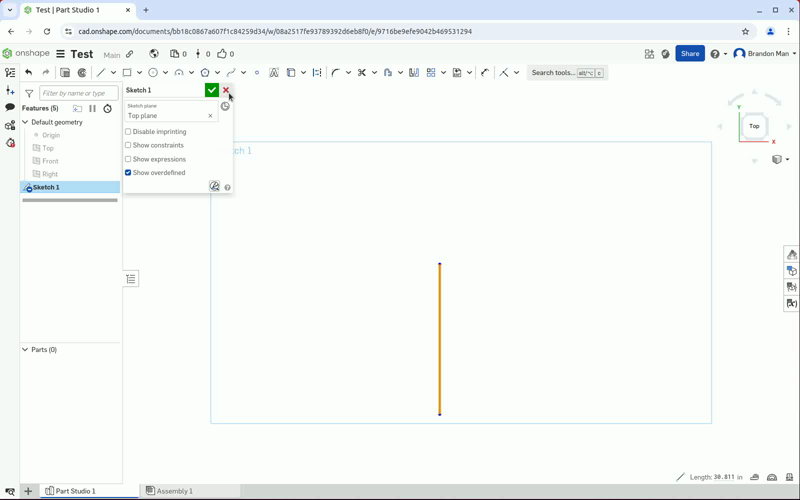
key(shift+h)
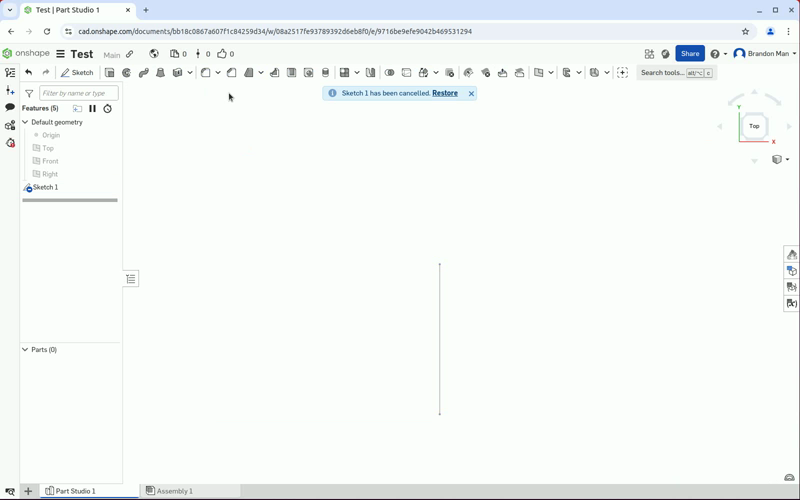
key(shift+s)
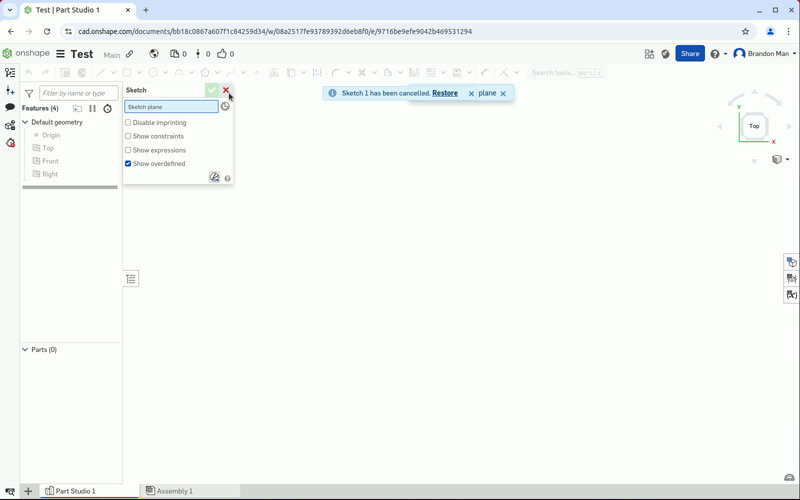
mouse_move(73, 150)
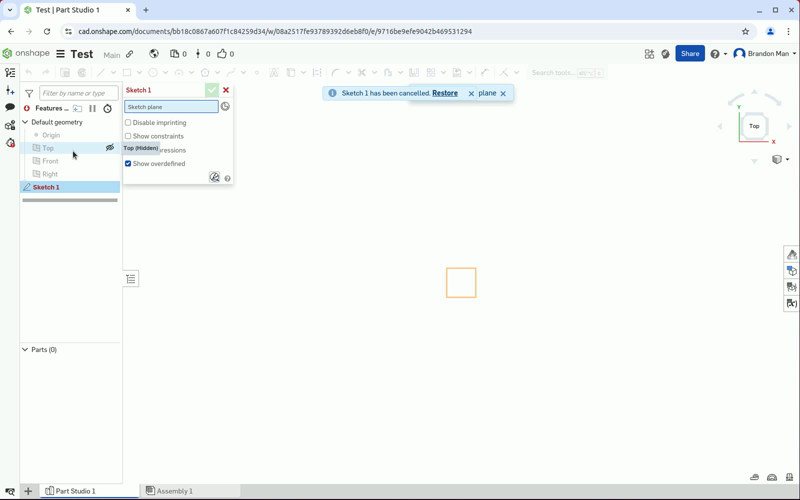
click(73, 150)
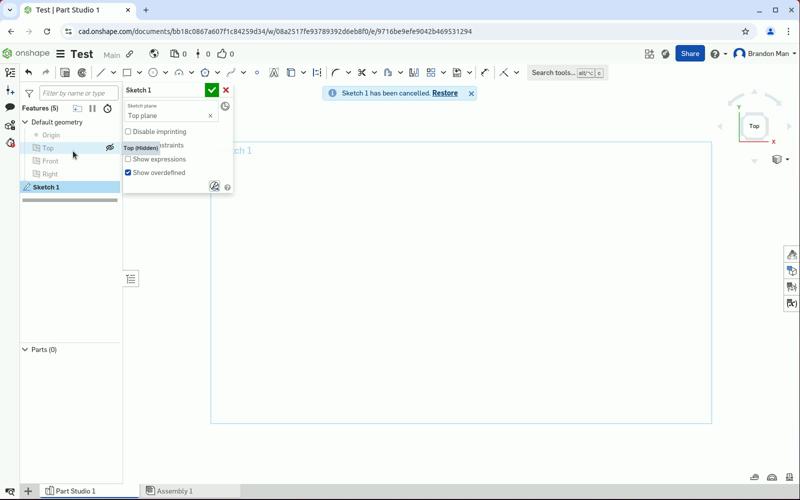
mouse_move(73, 352)
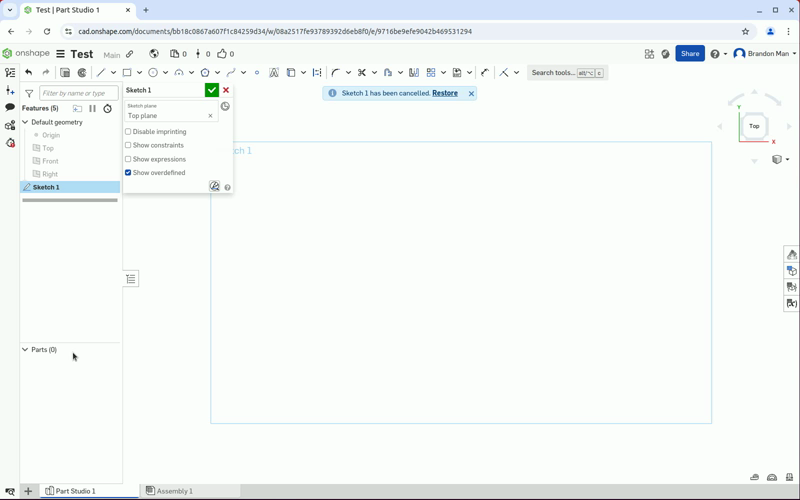
key(y)
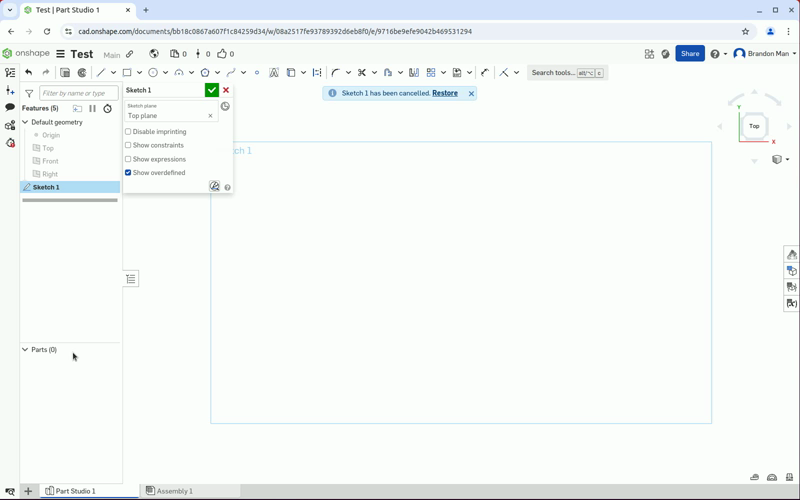
key(l)
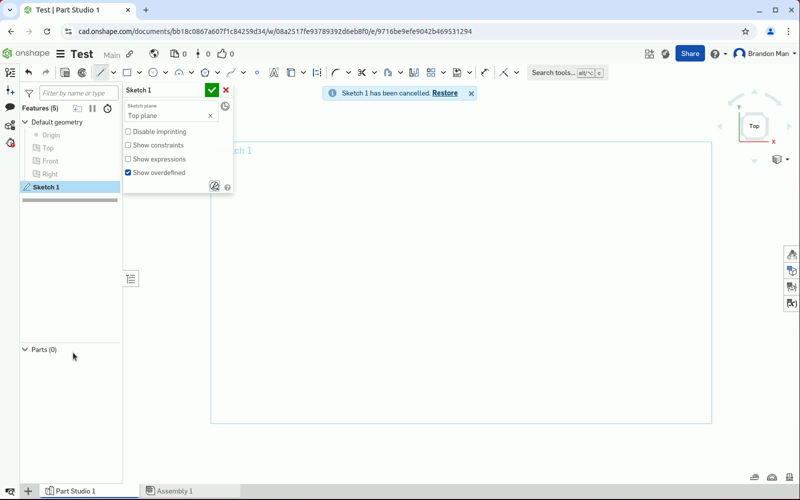
key_down(shift)
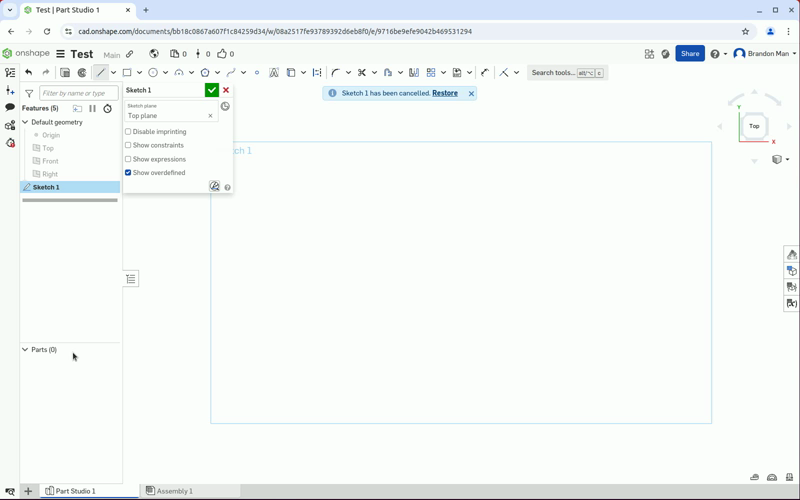
mouse_move(427, 341)
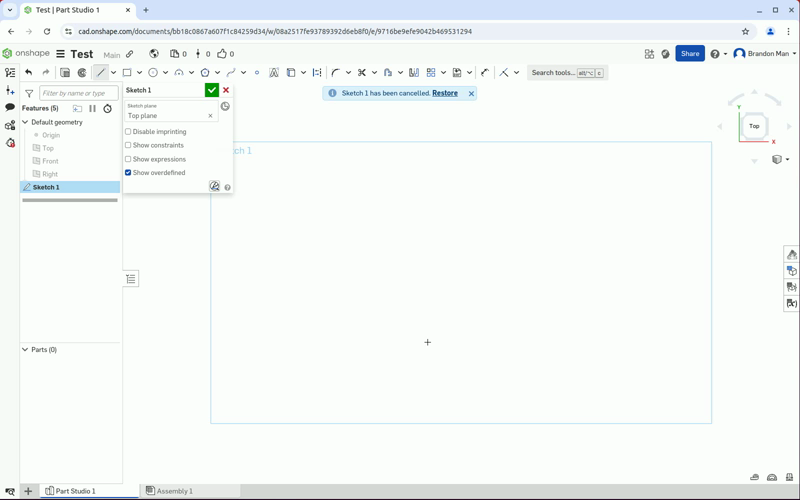
click(427, 341)
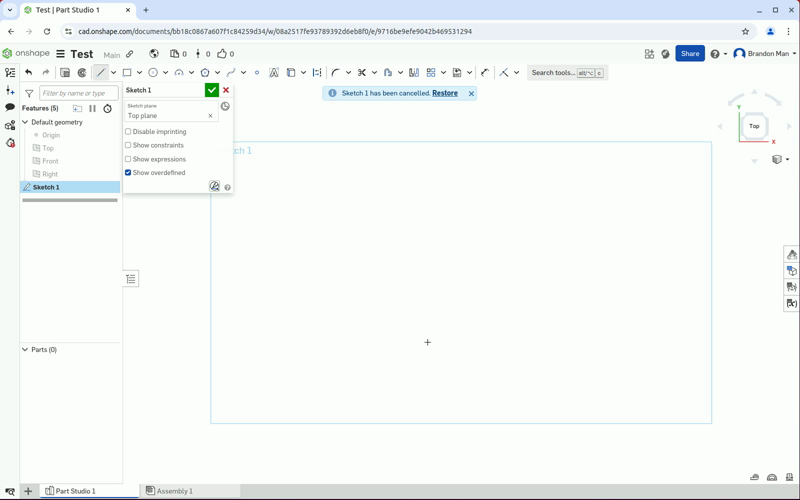
key_up(shift)
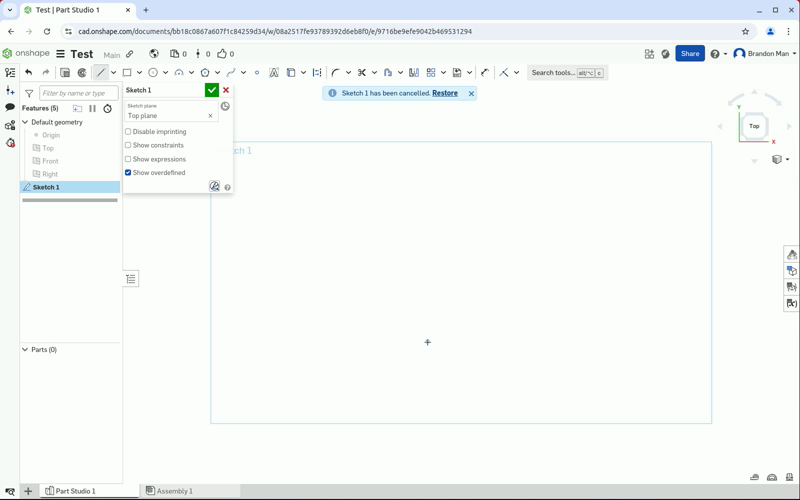
key_down(shift)
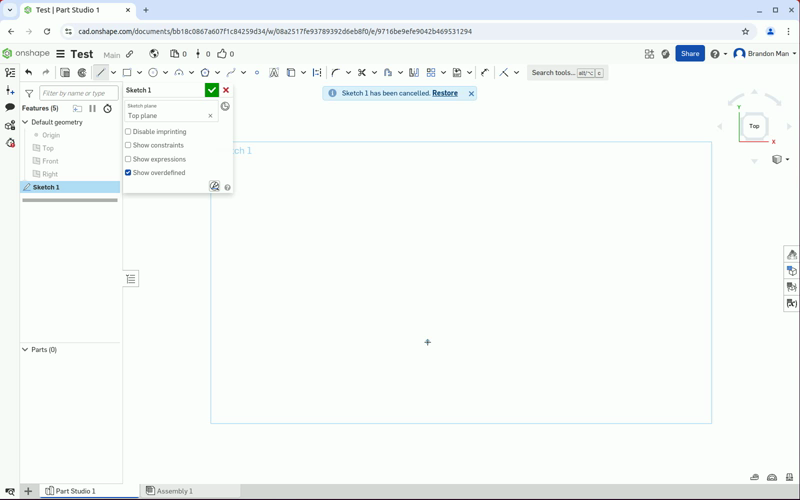
mouse_move(493, 341)
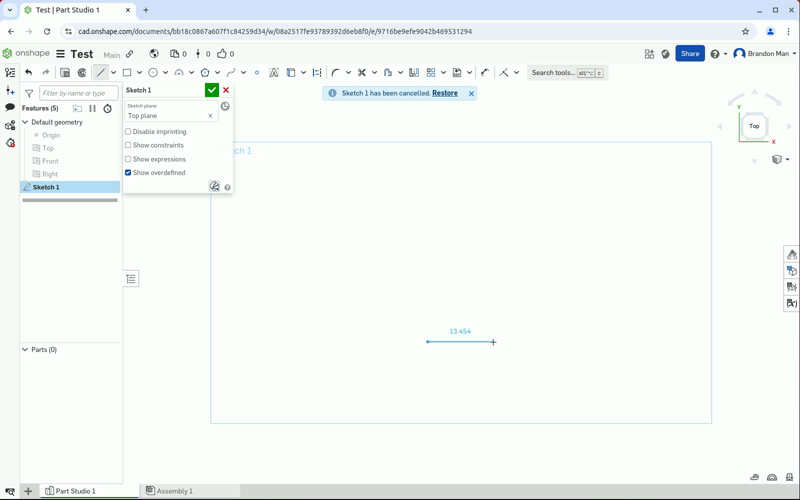
click(493, 341)
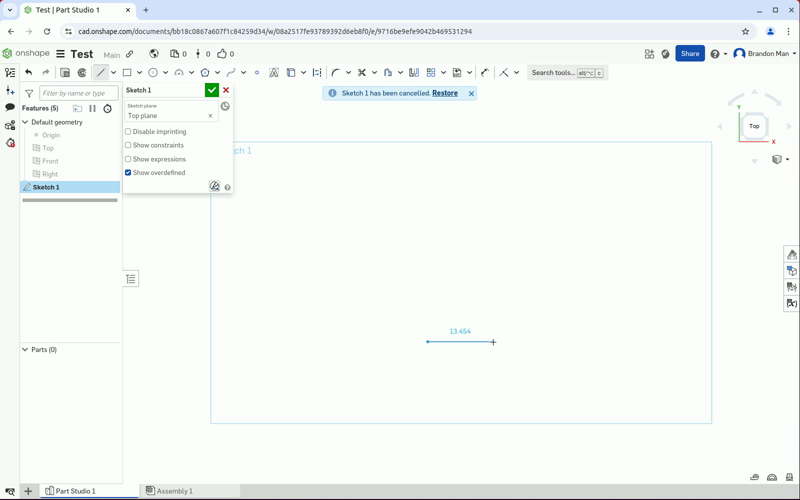
key_up(shift)
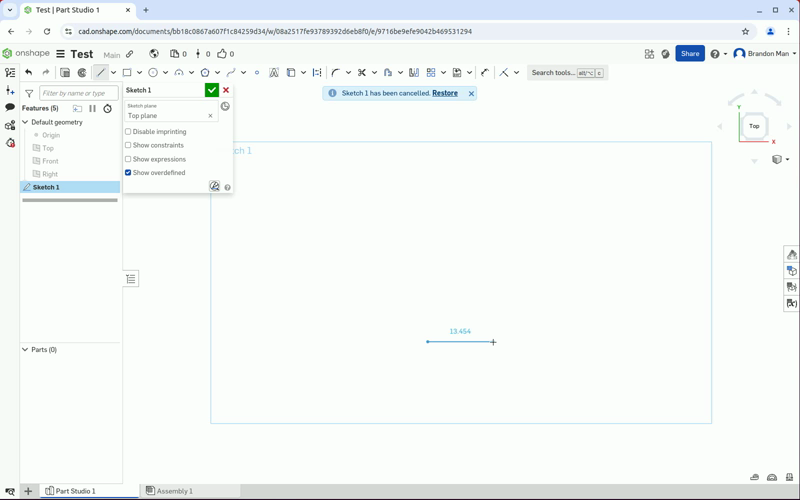
key_down(shift)
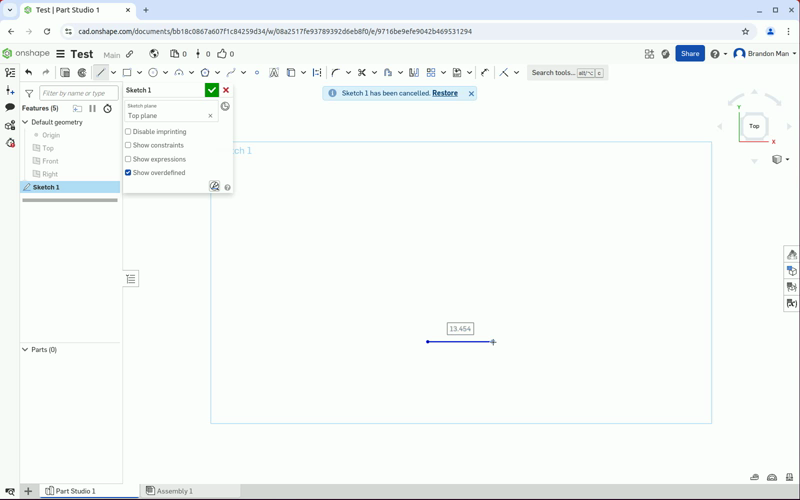
mouse_move(493, 224)
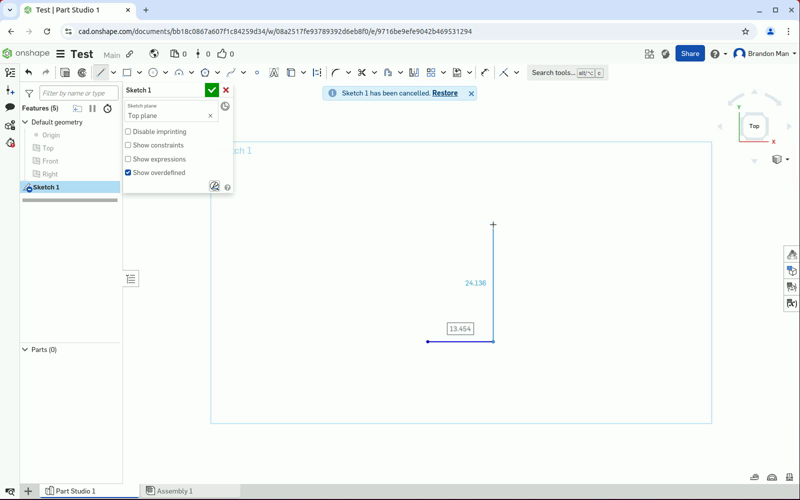
click(493, 224)
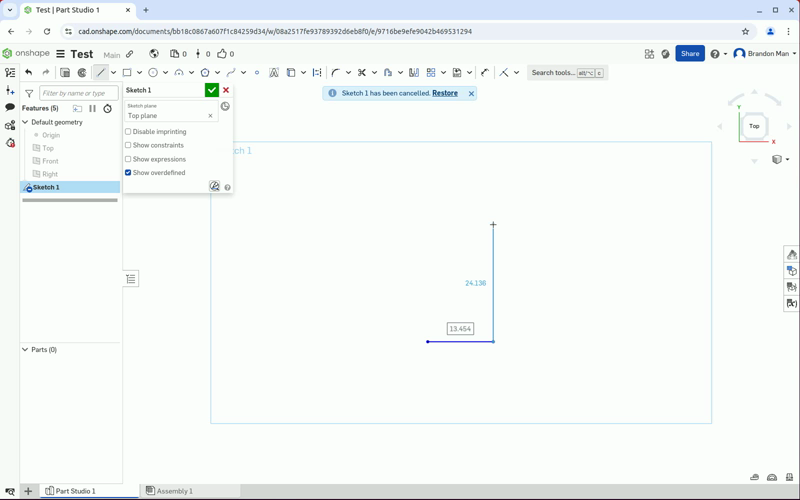
key_up(shift)
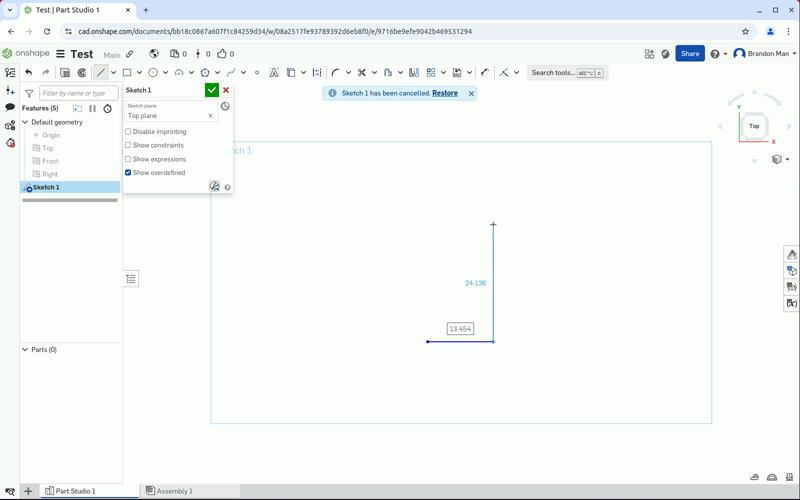
key_down(shift)
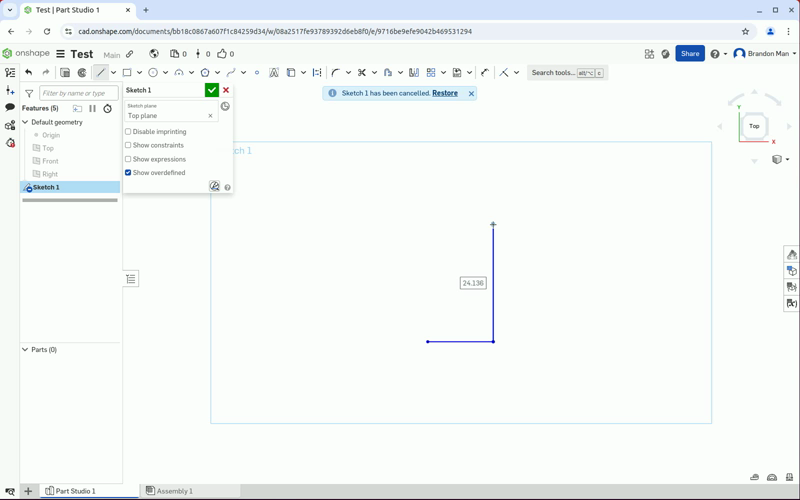
mouse_move(427, 224)
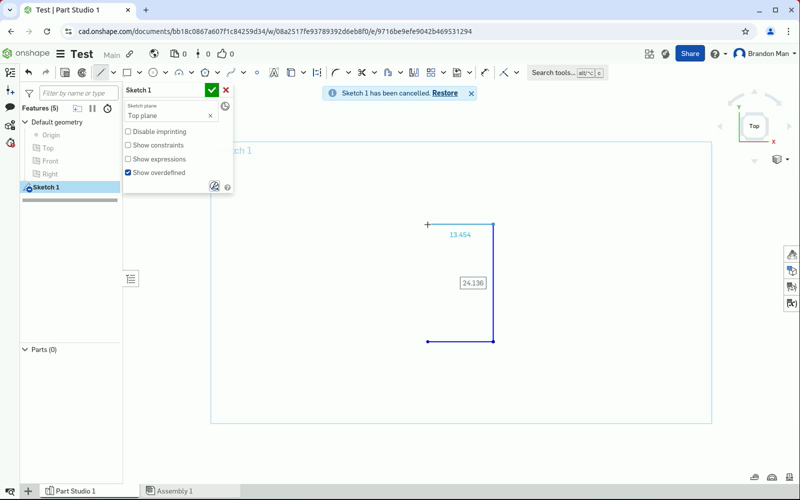
click(427, 224)
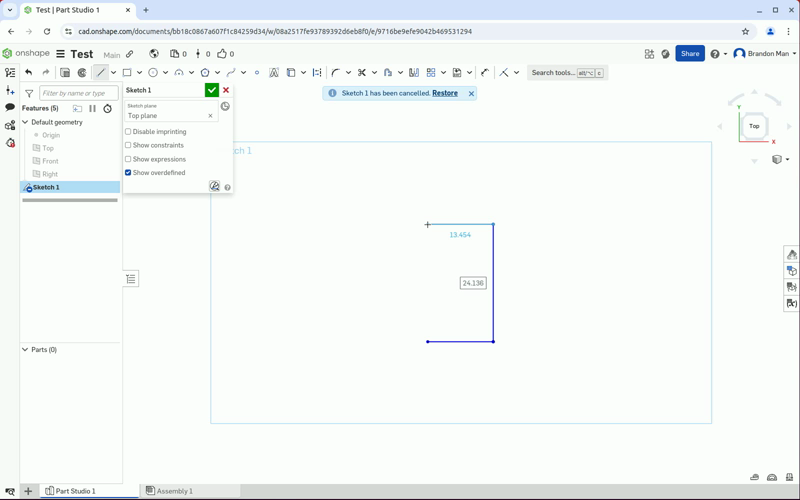
key_up(shift)
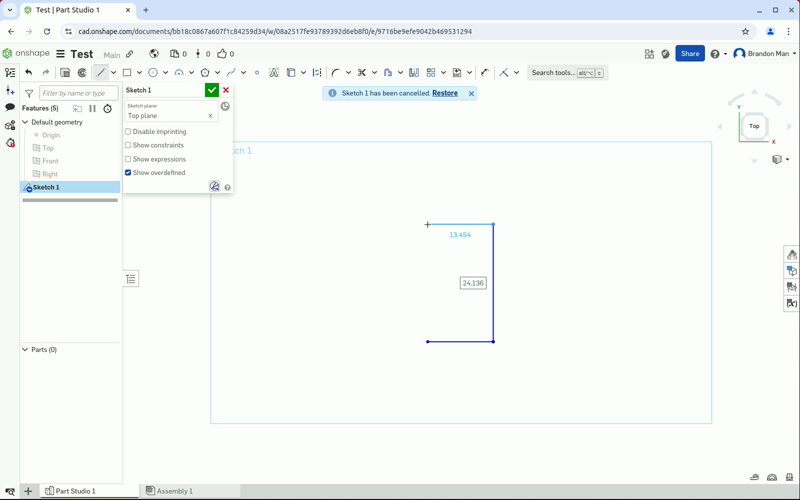
key_down(shift)
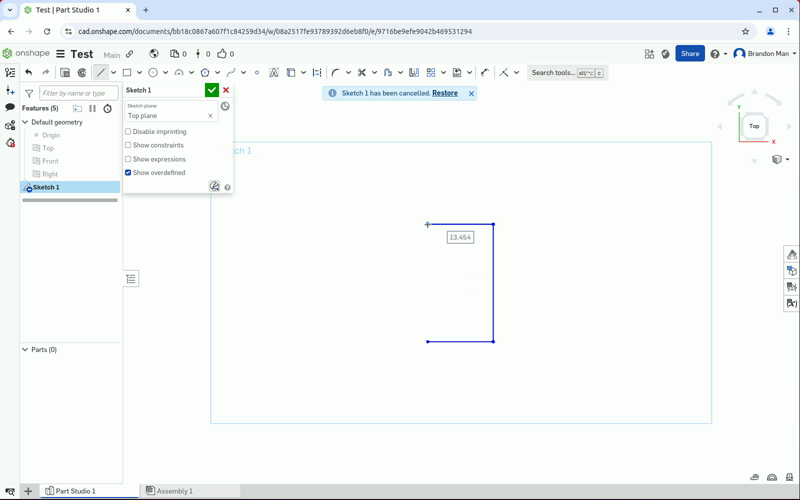
mouse_move(427, 341)
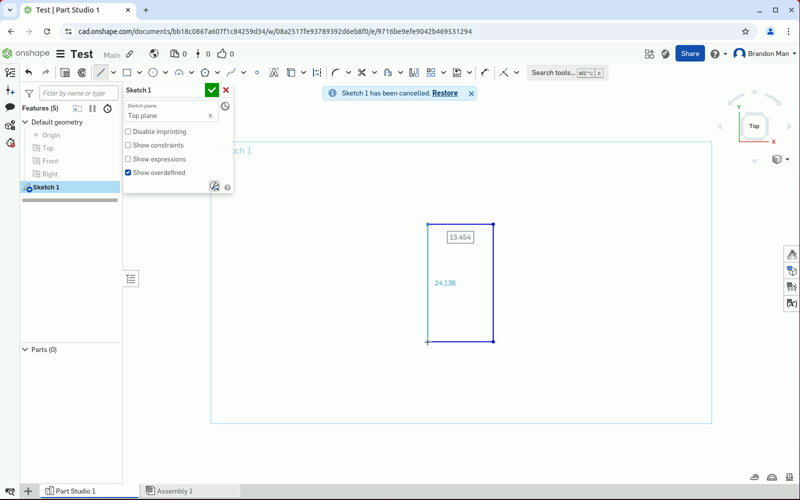
key_up(shift)
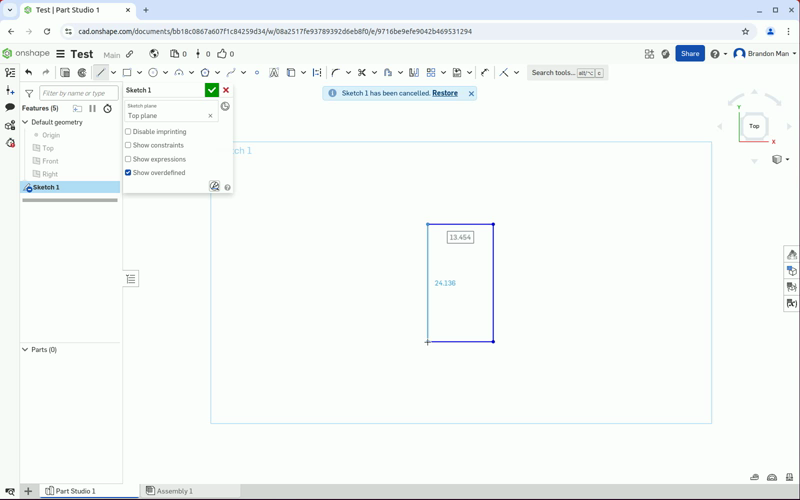
click(427, 341)
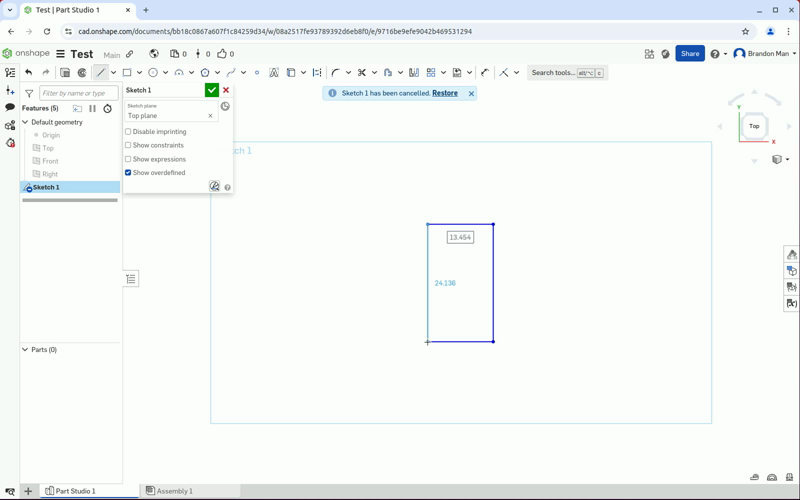
key(esc)
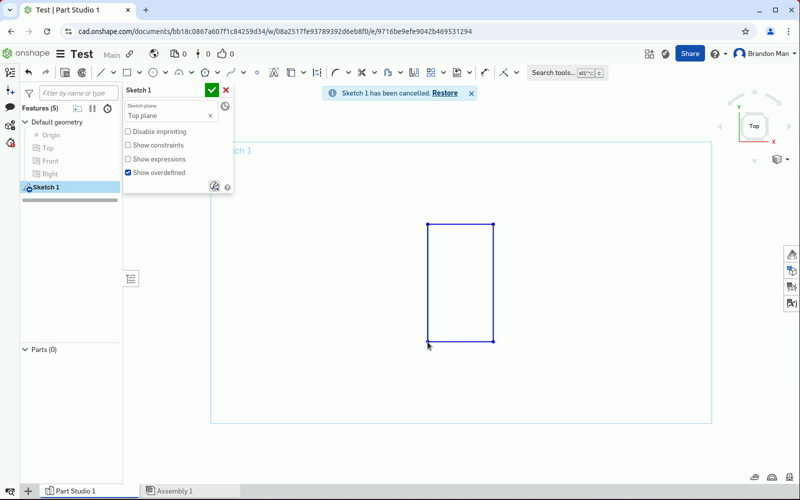
mouse_move(438, 292)
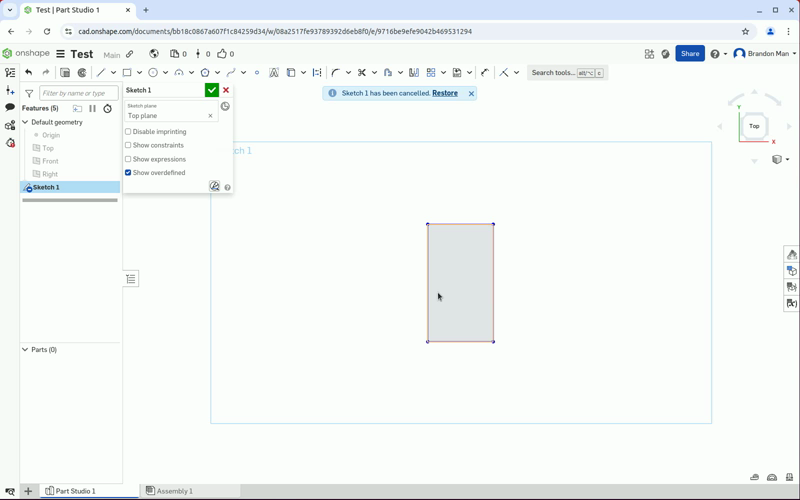
click(438, 292)
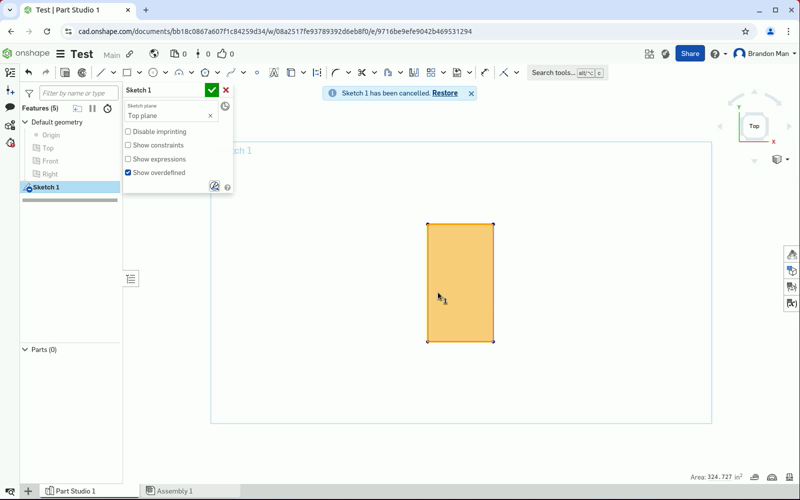
mouse_move(73, 352)
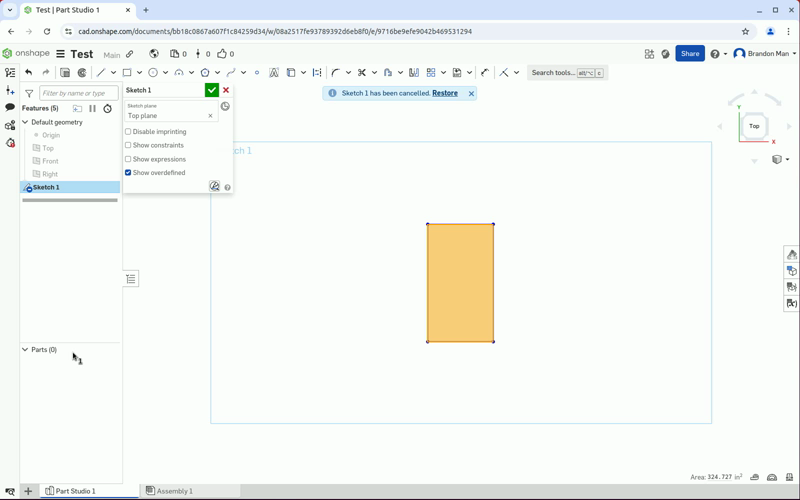
key(shift+y)
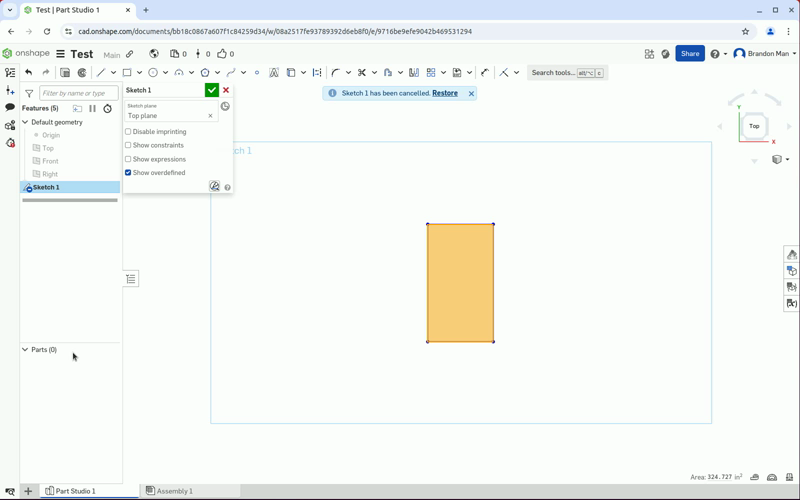
key(shift+e)
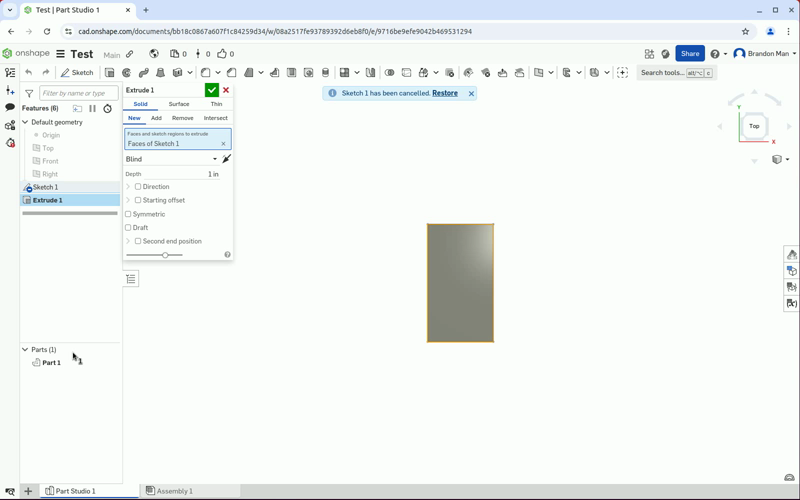
mouse_move(143, 106)
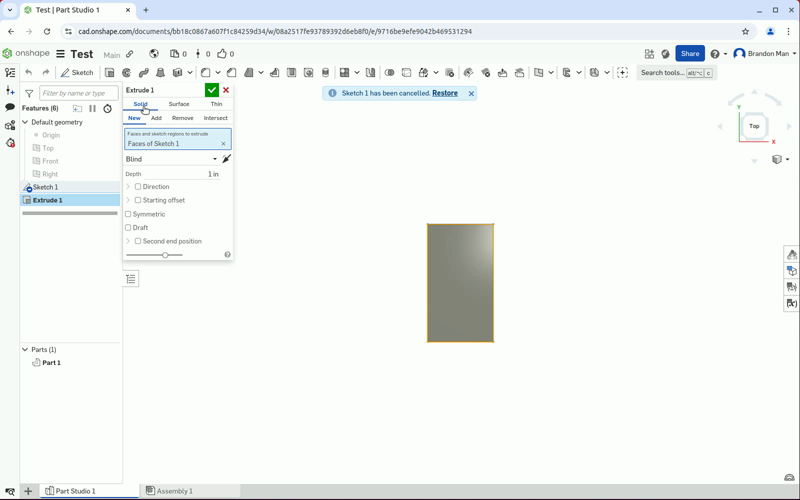
click(143, 106)
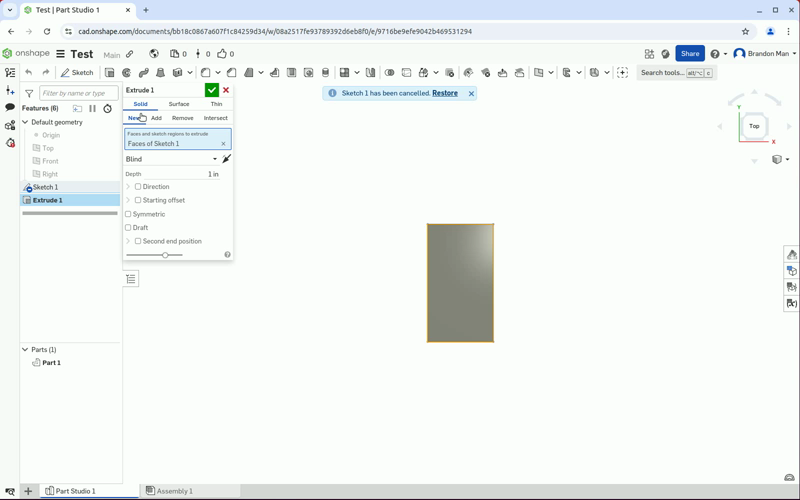
mouse_move(137, 120)
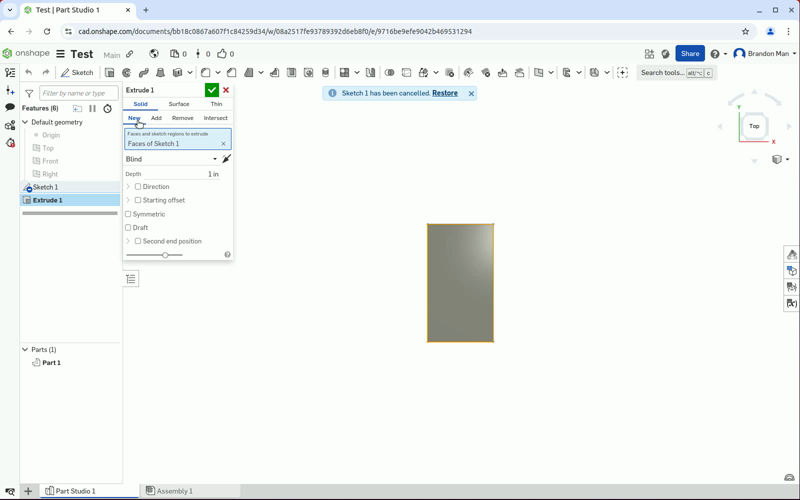
click(137, 120)
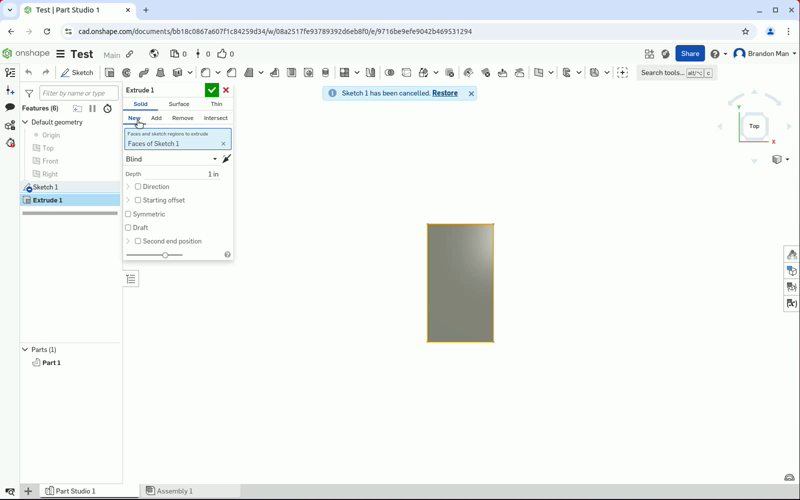
key(tab, 4)
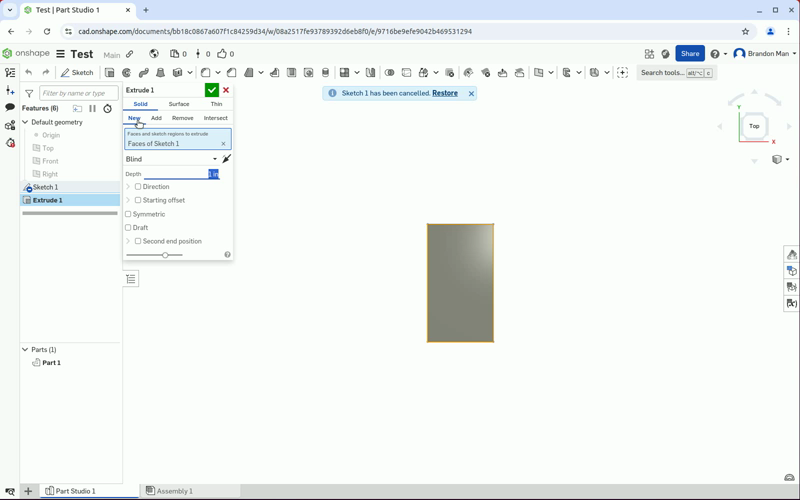
text(0.481)
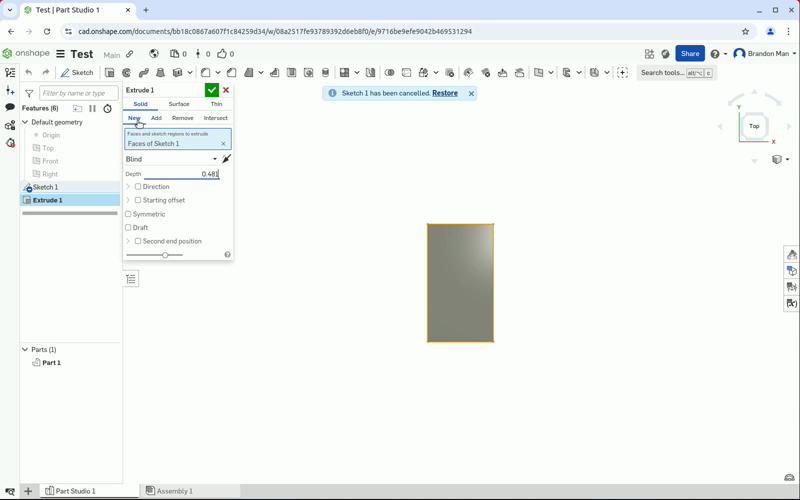
key(enter)
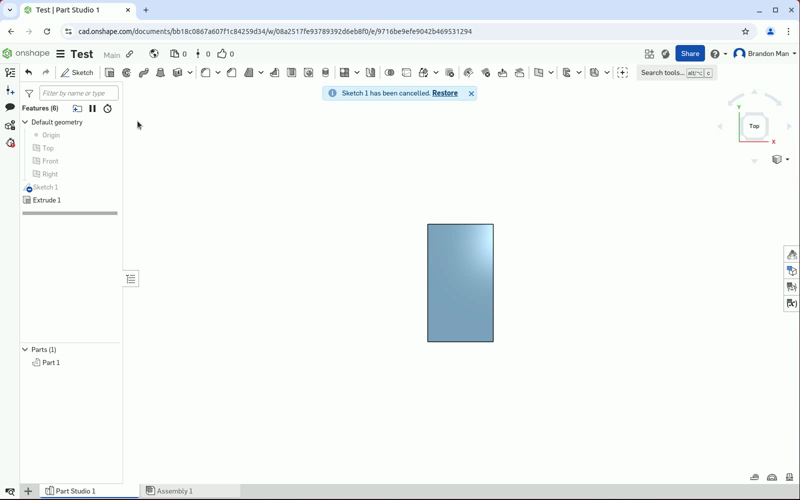
key(shift+h)
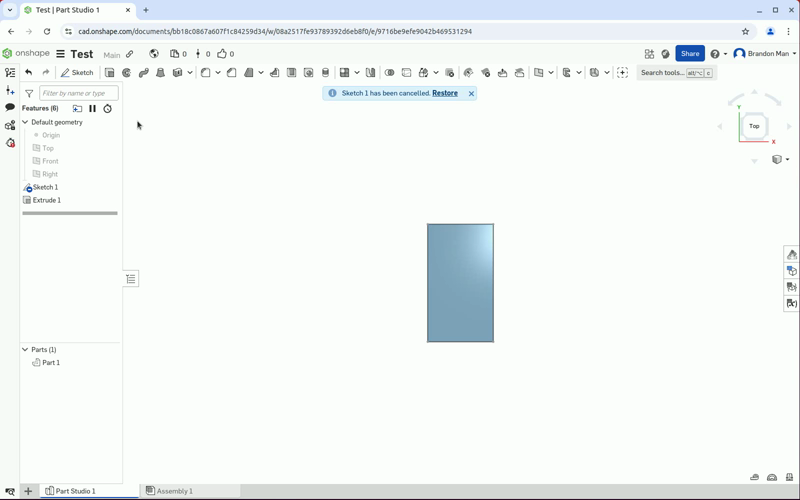
key(shift+h)
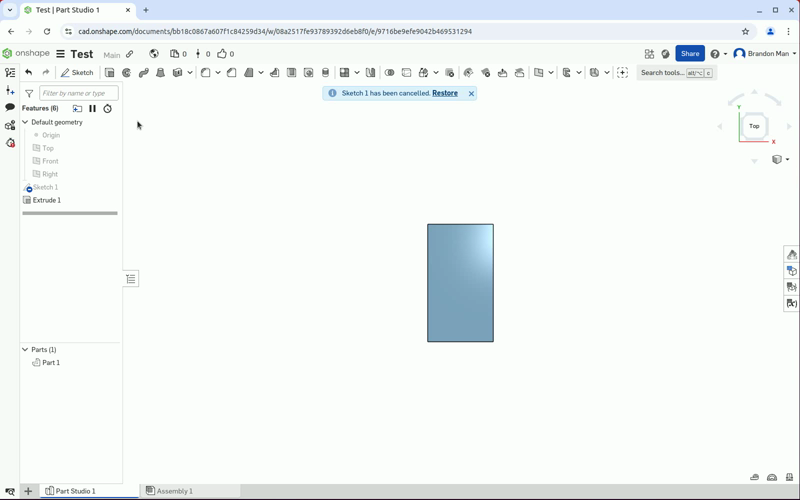
mouse_move(73, 189)
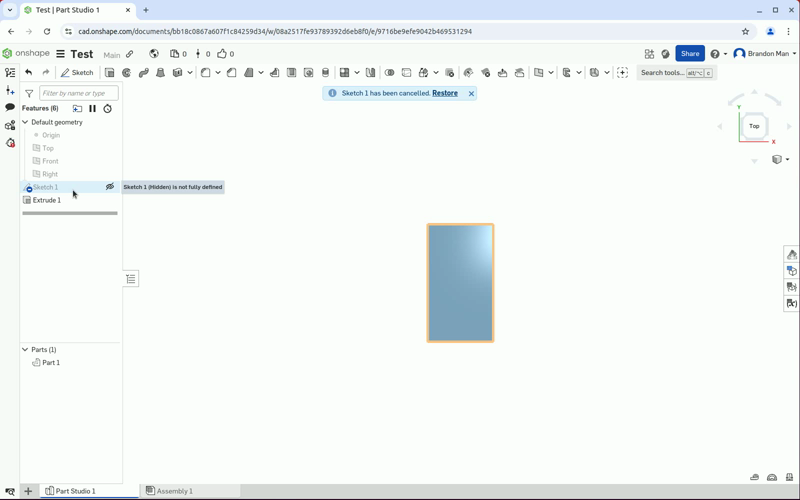
click(73, 189)
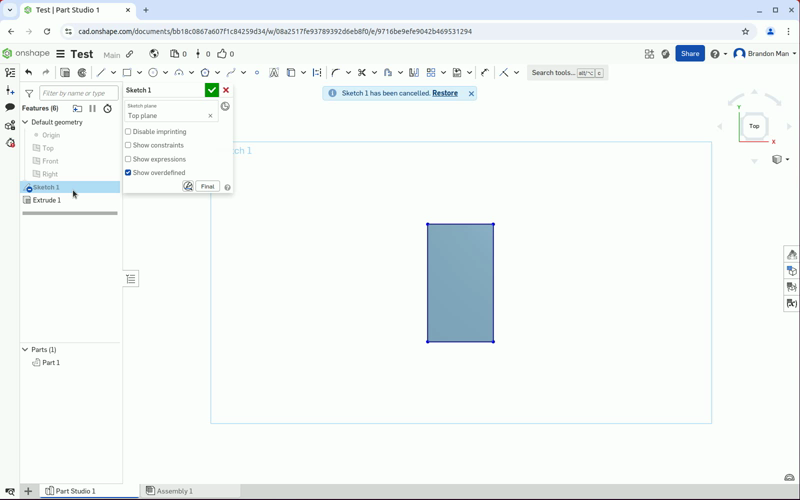
mouse_move(229, 92)
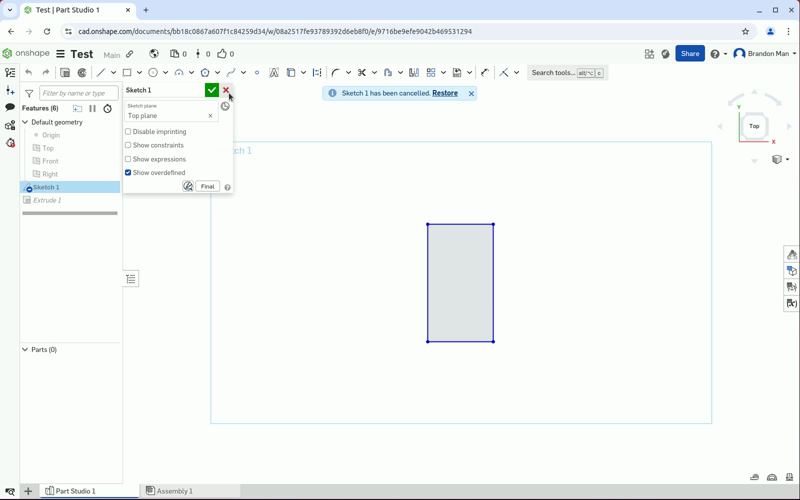
click(229, 92)
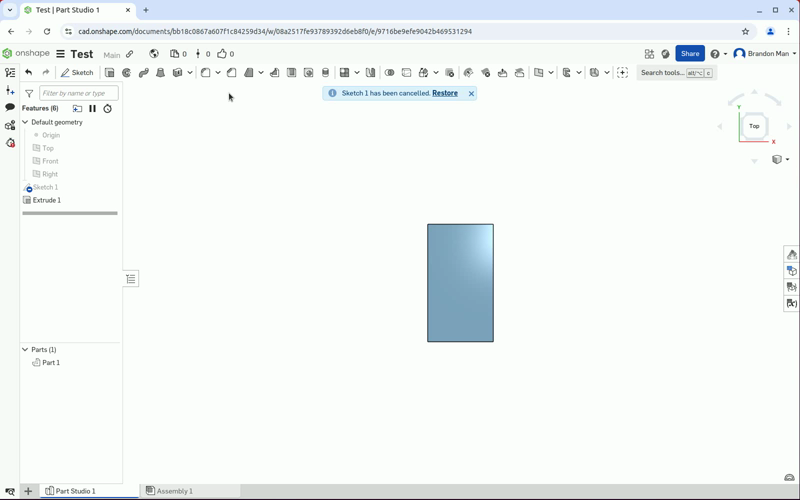
mouse_move(541, 75)
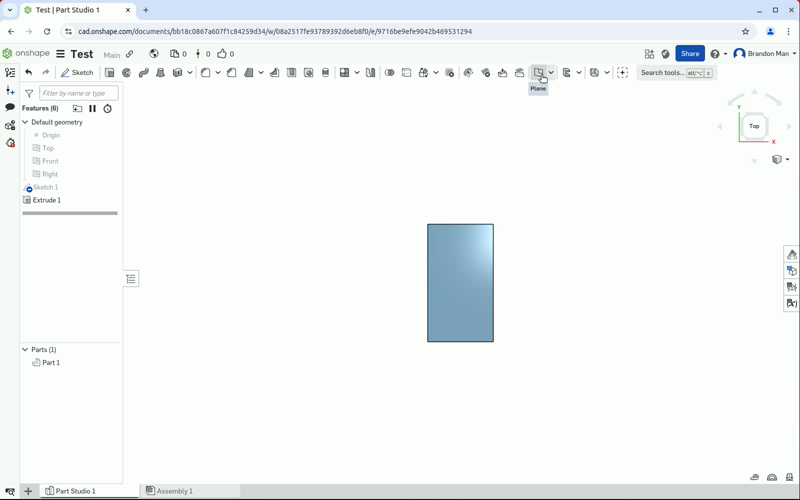
click(541, 75)
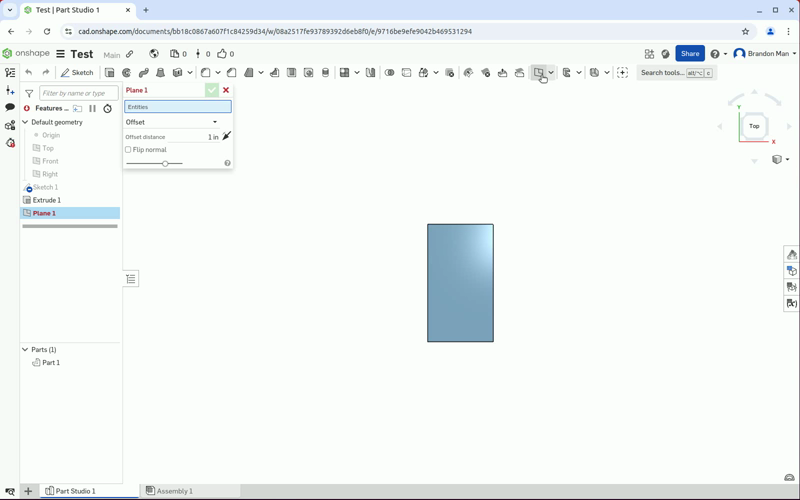
mouse_move(73, 150)
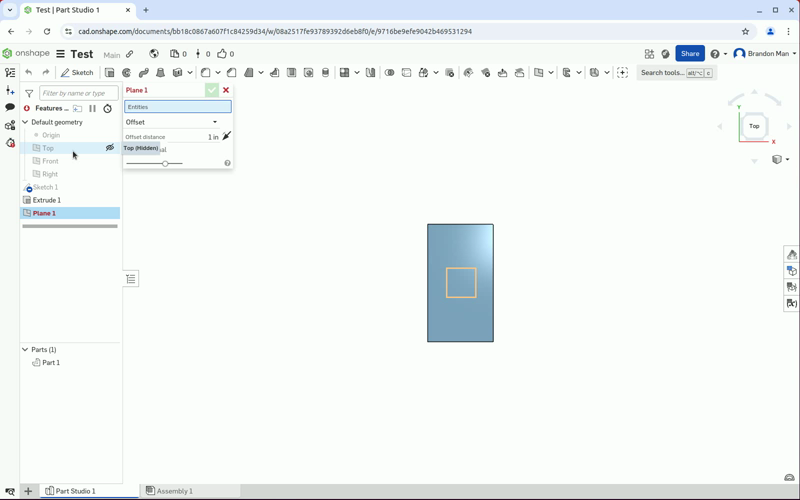
click(73, 150)
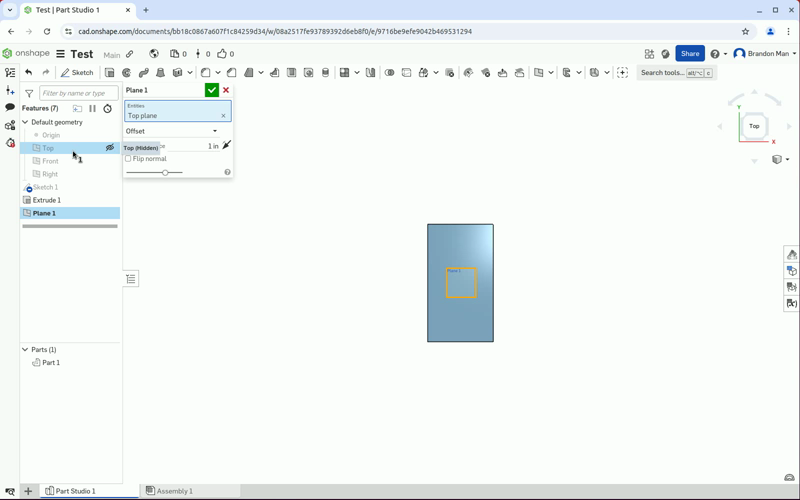
key(tab, 2)
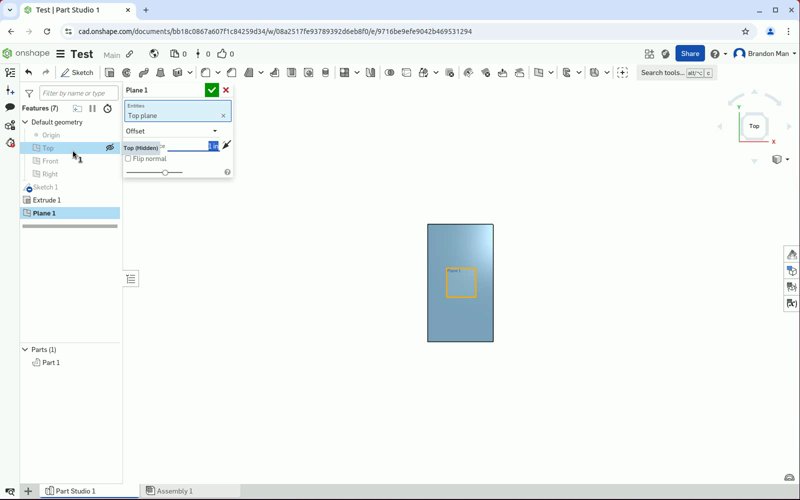
text(0.493)
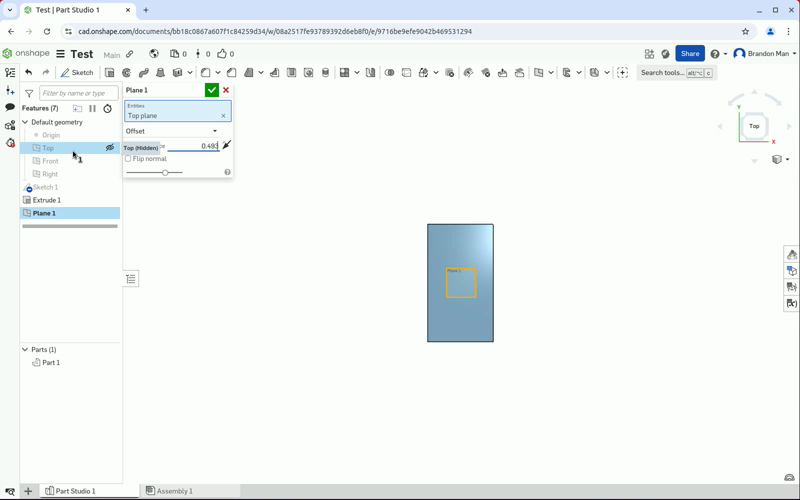
key(enter, 2)
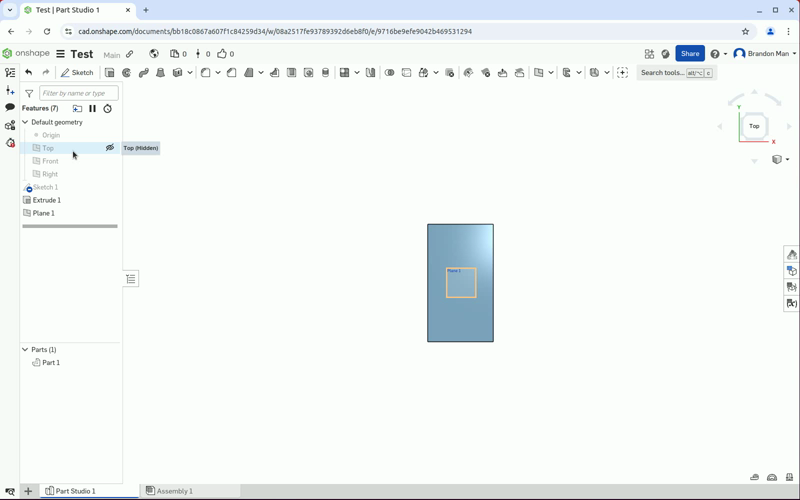
key(shift+s)
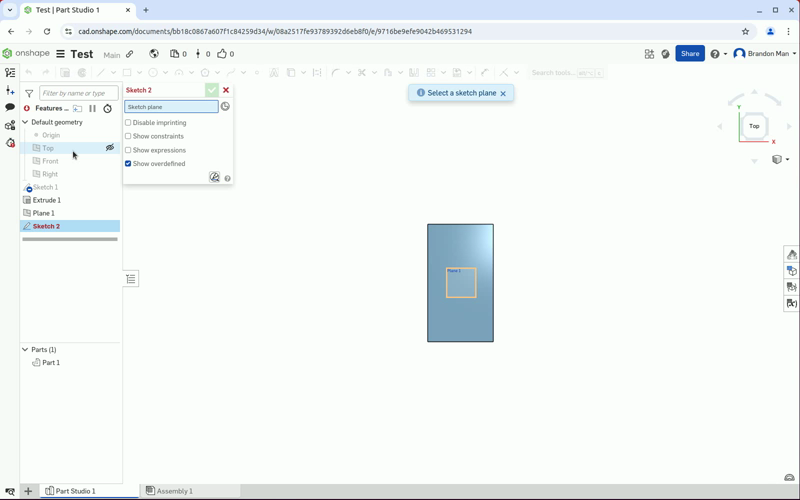
mouse_move(73, 215)
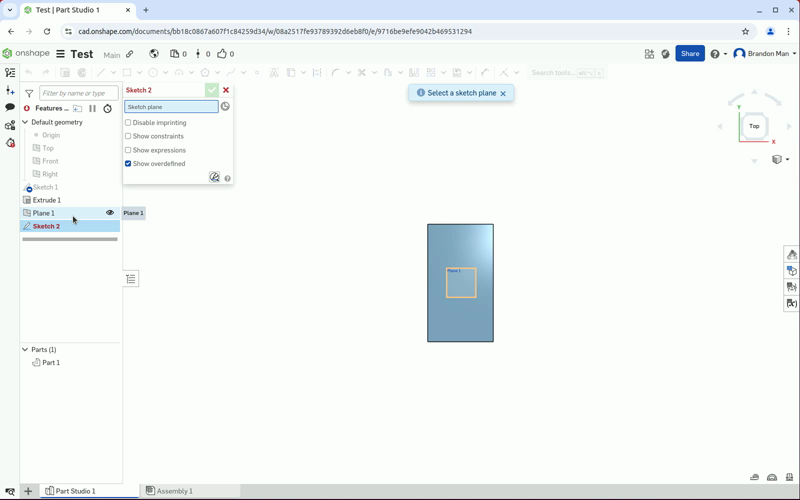
click(73, 215)
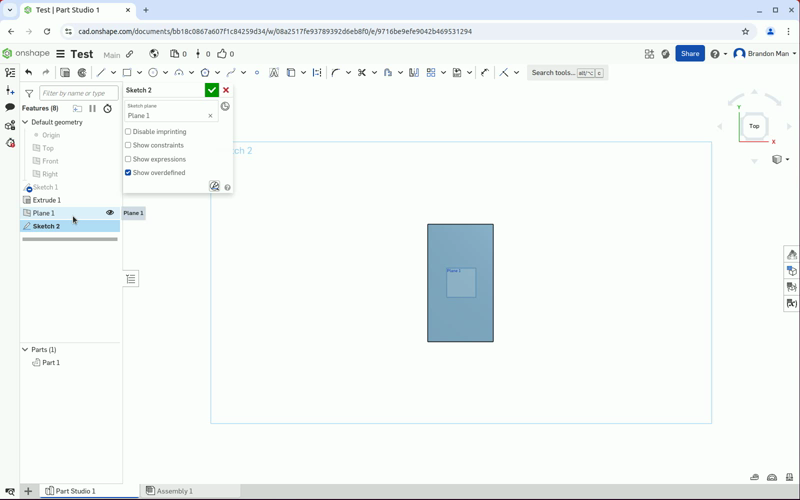
mouse_move(73, 352)
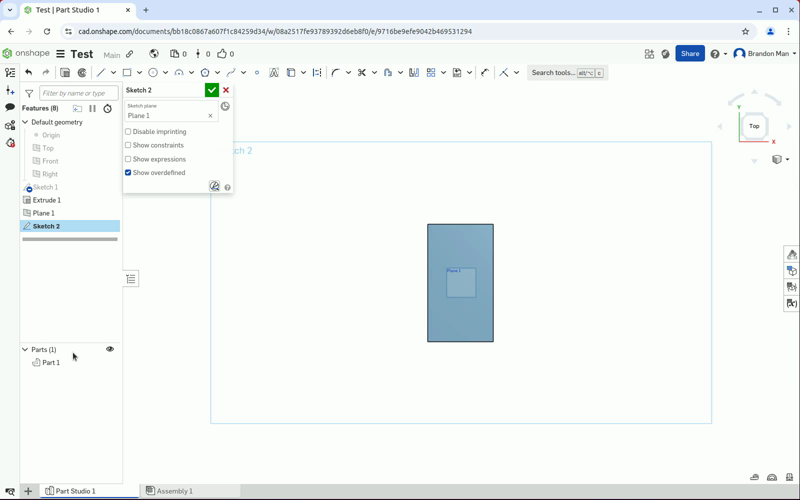
key(y)
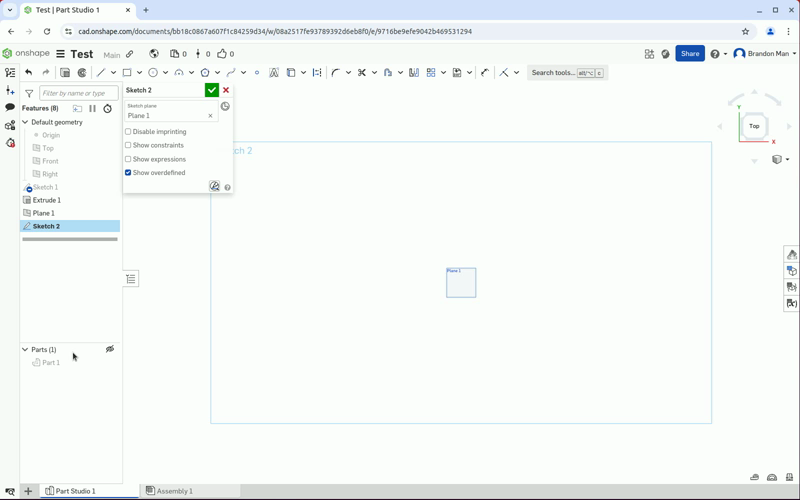
key(l)
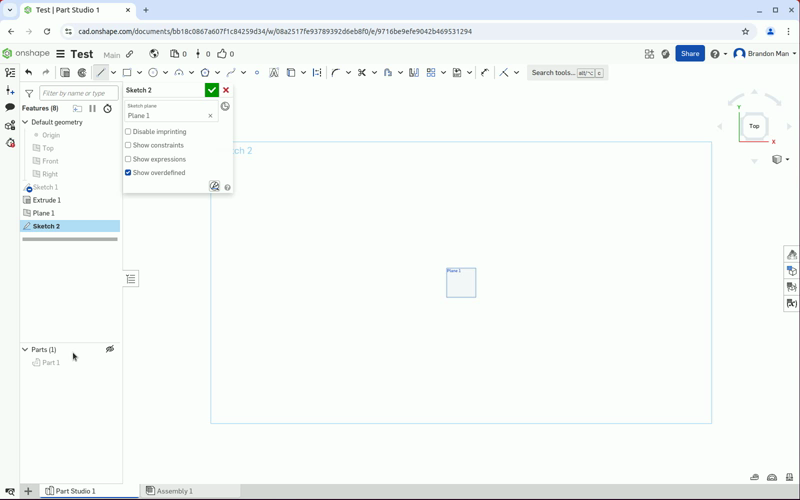
key_down(shift)
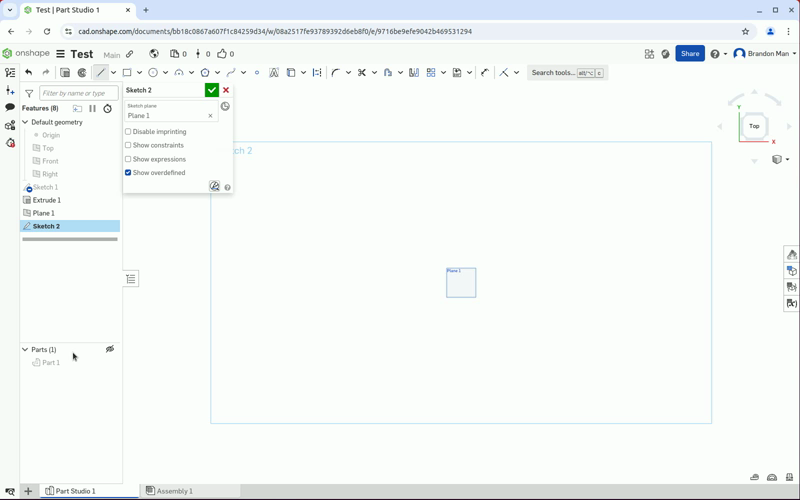
mouse_move(427, 341)
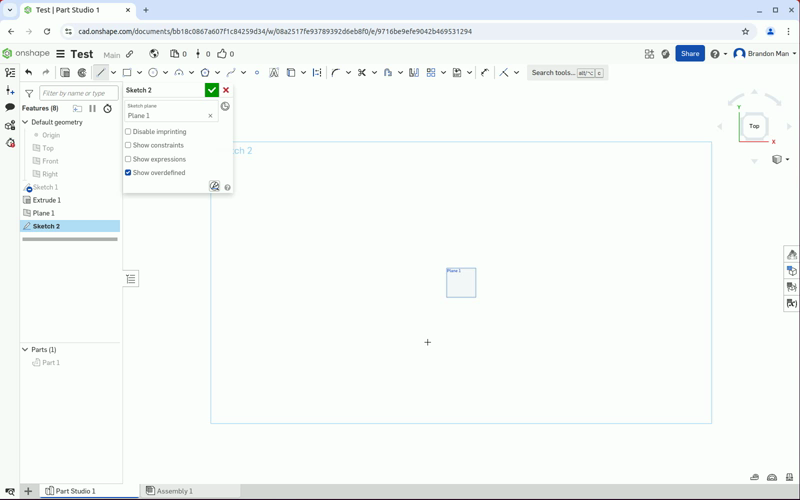
click(427, 341)
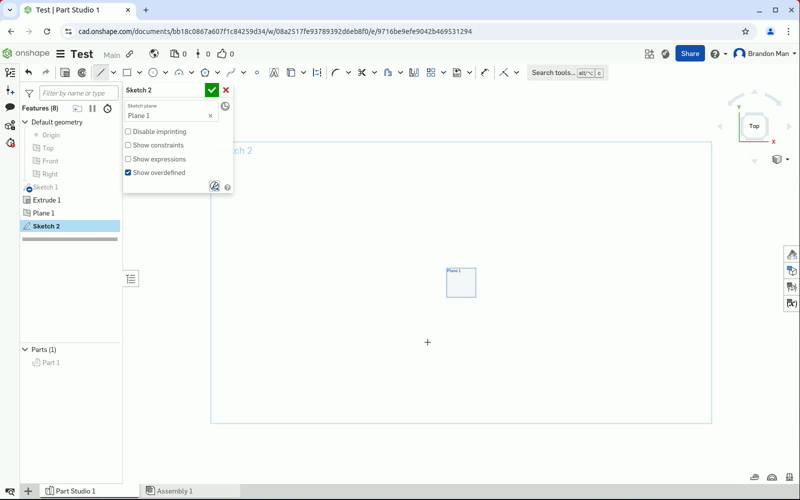
key_up(shift)
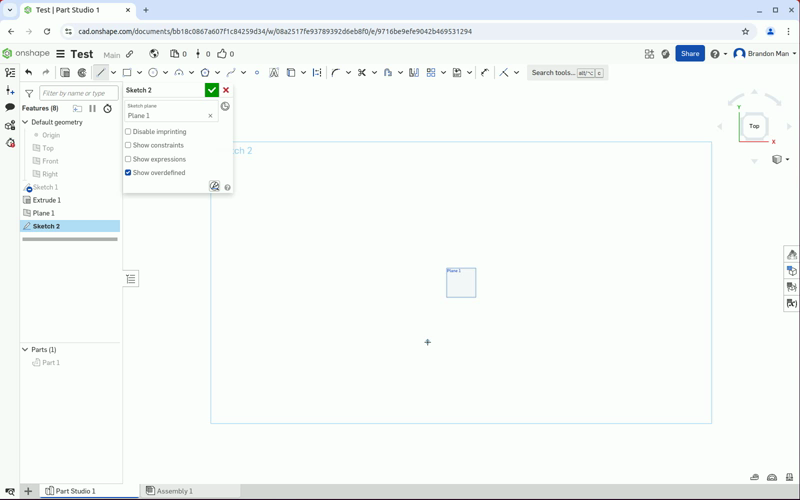
key_down(shift)
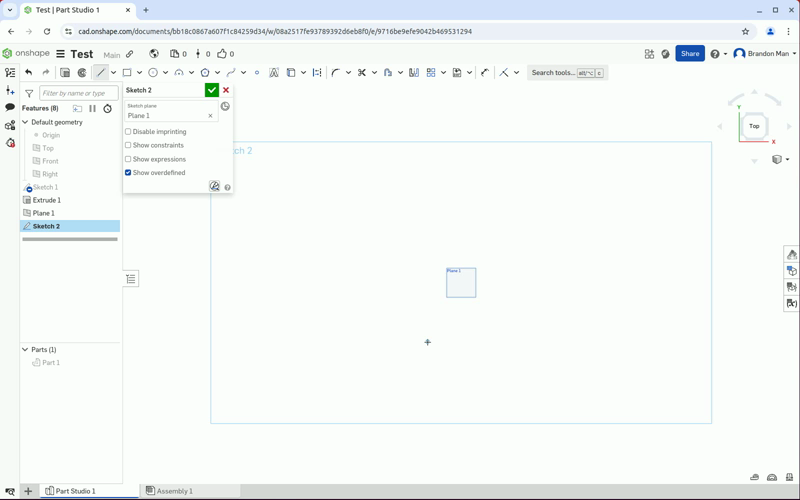
mouse_move(493, 341)
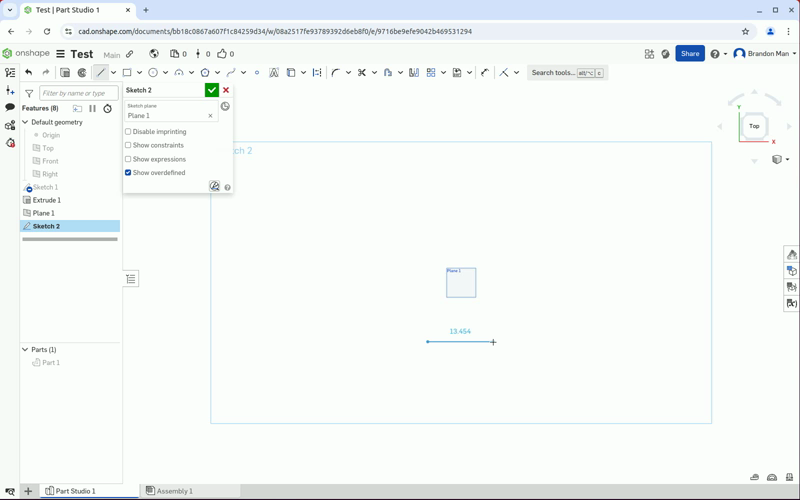
click(493, 341)
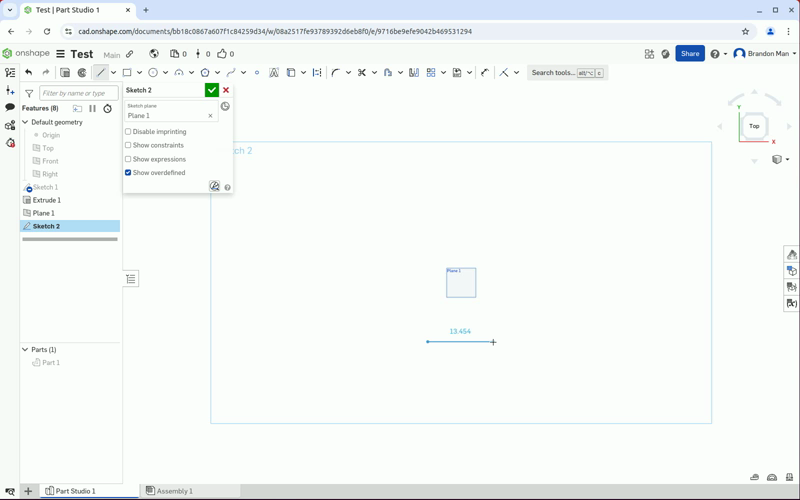
key_up(shift)
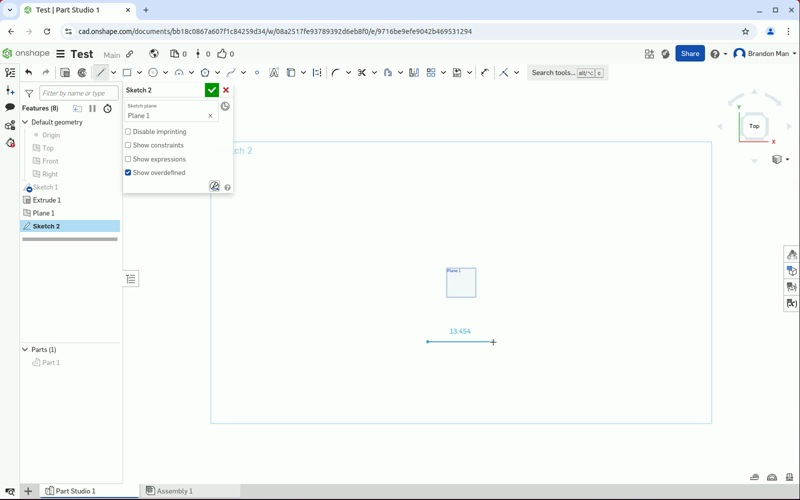
key_down(shift)
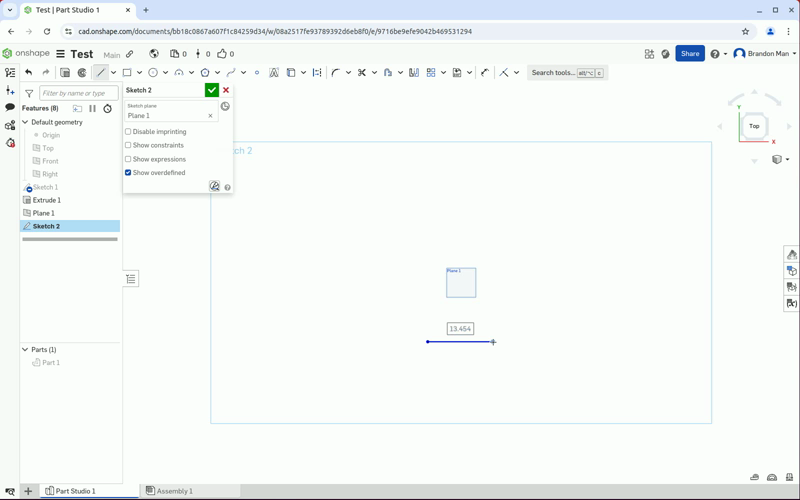
mouse_move(493, 224)
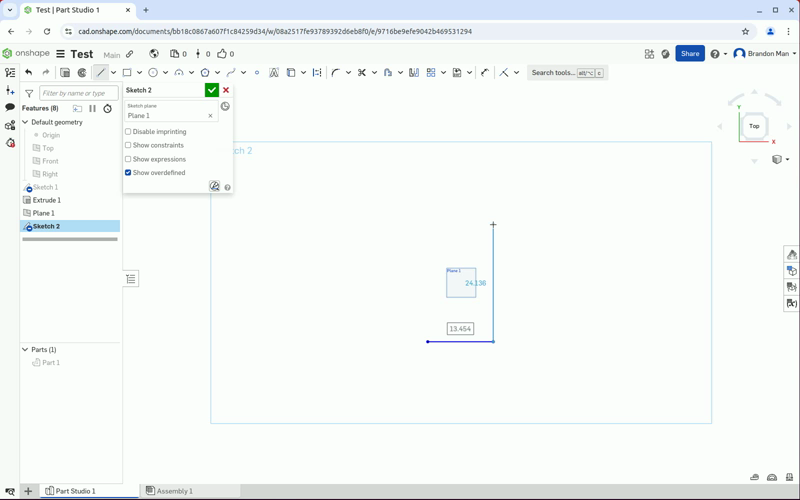
click(493, 224)
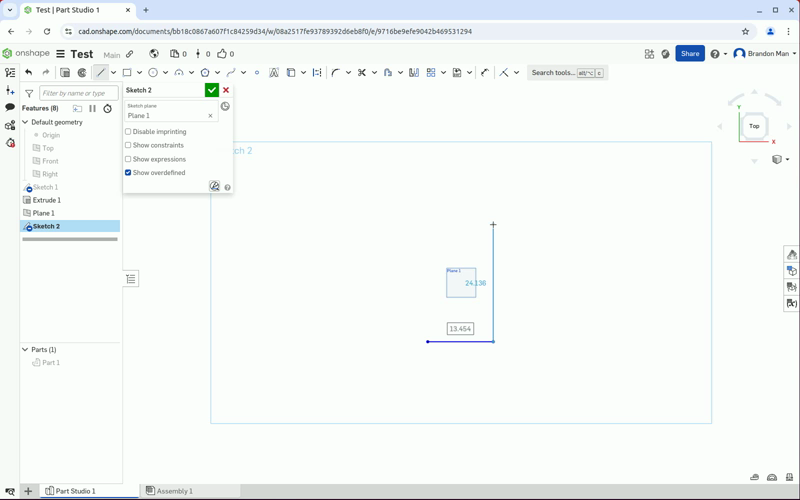
key_up(shift)
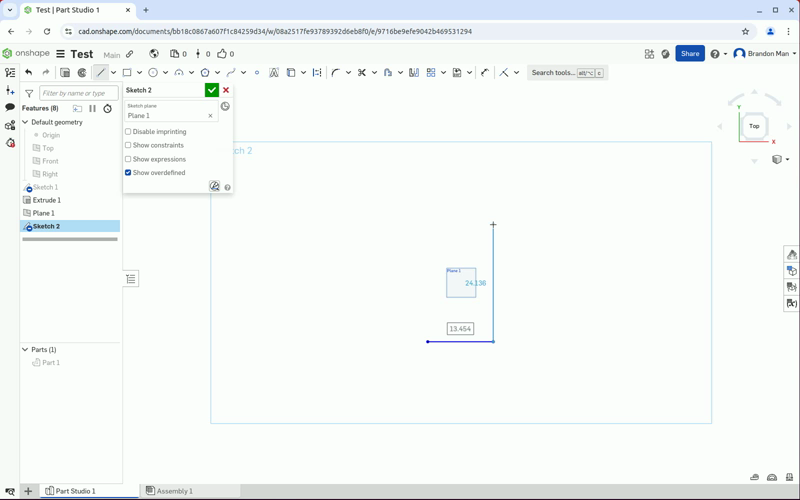
key_down(shift)
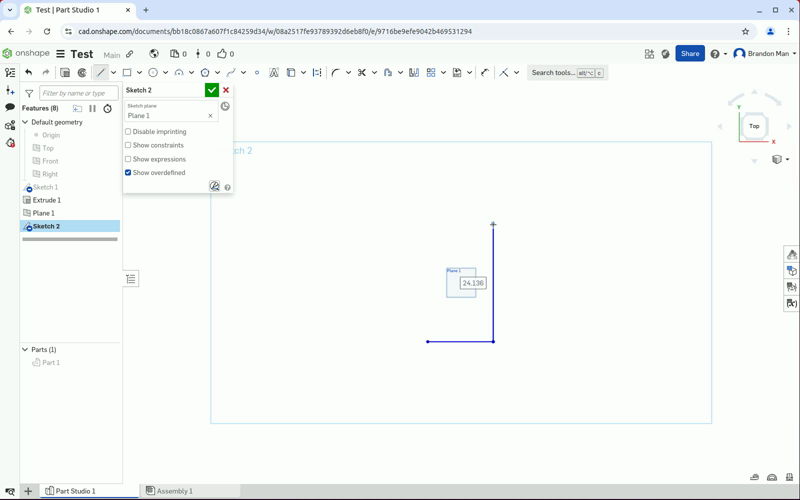
mouse_move(427, 224)
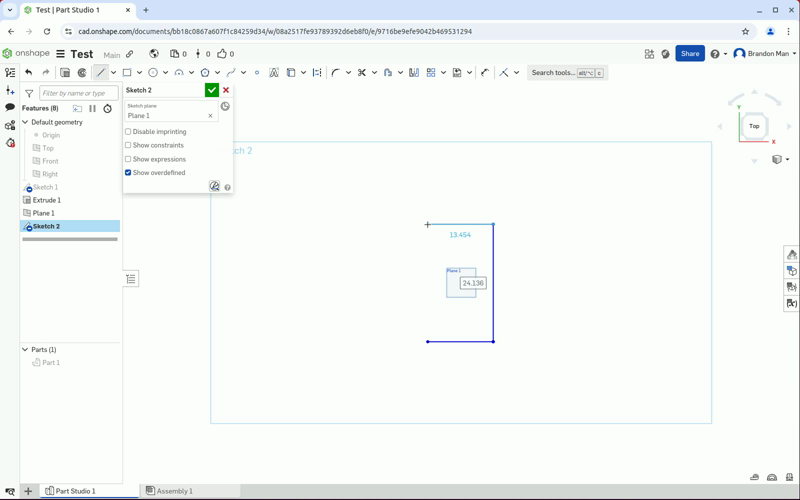
click(427, 224)
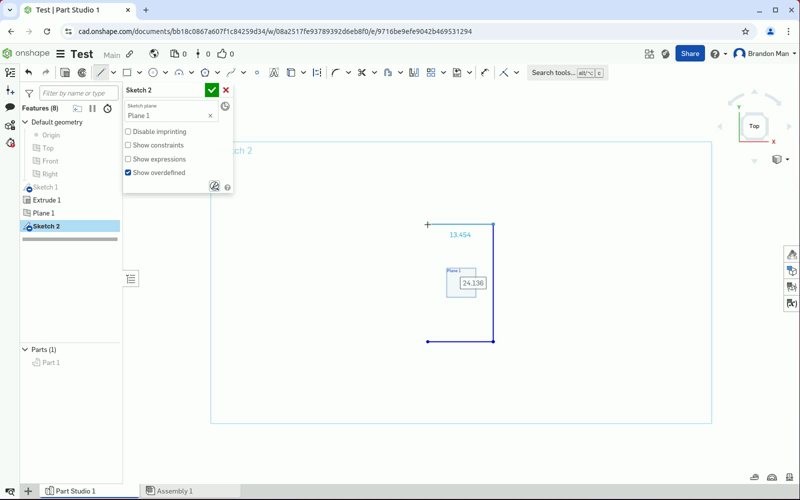
key_up(shift)
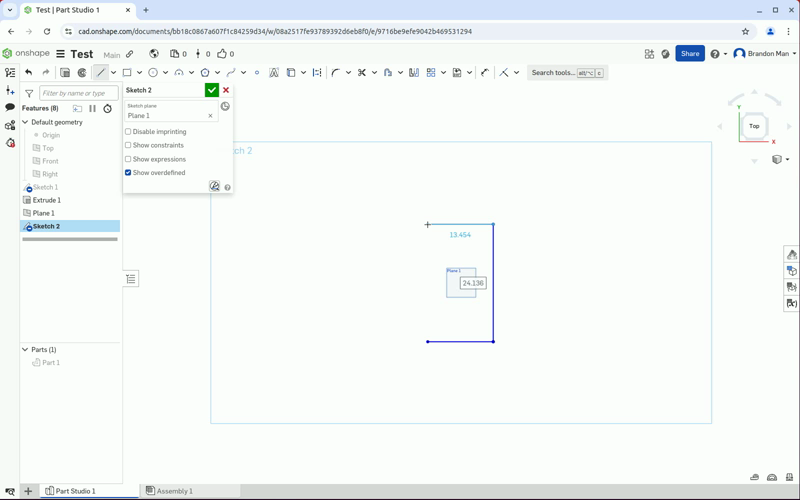
key_down(shift)
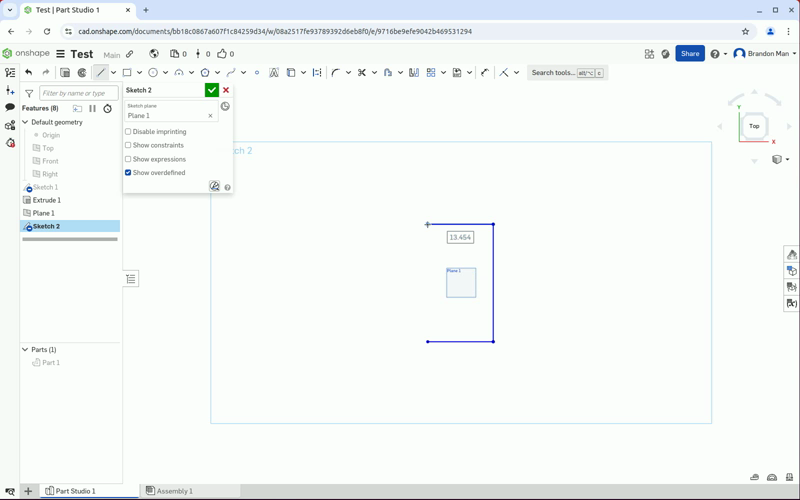
mouse_move(427, 341)
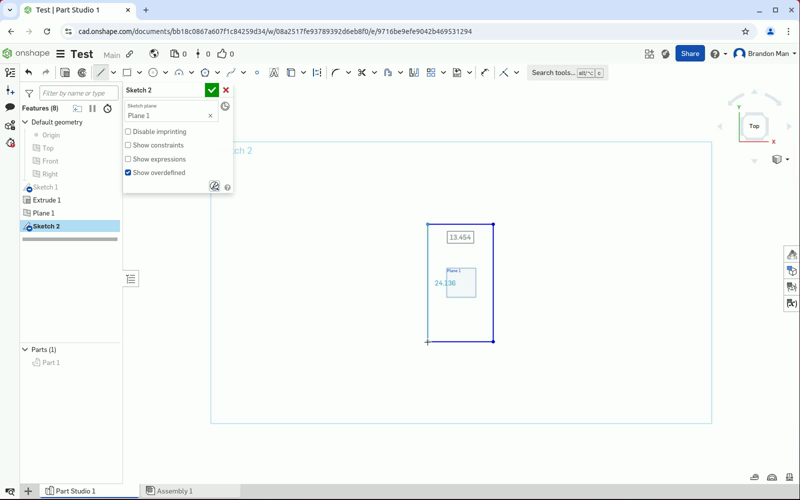
key_up(shift)
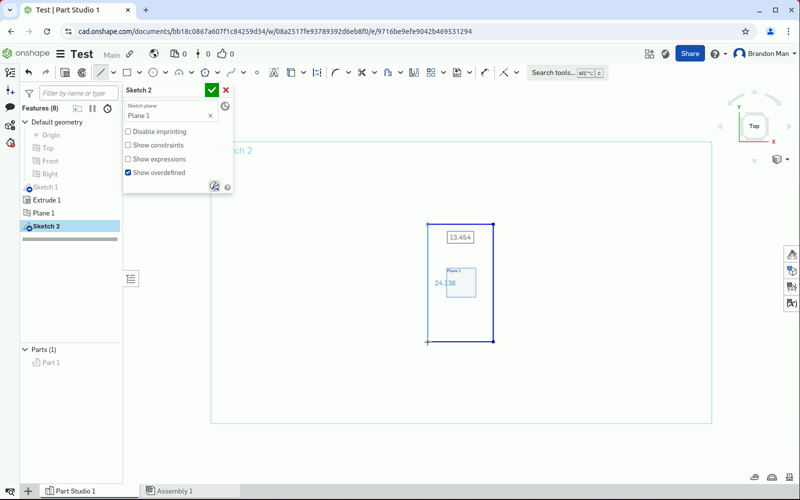
click(427, 341)
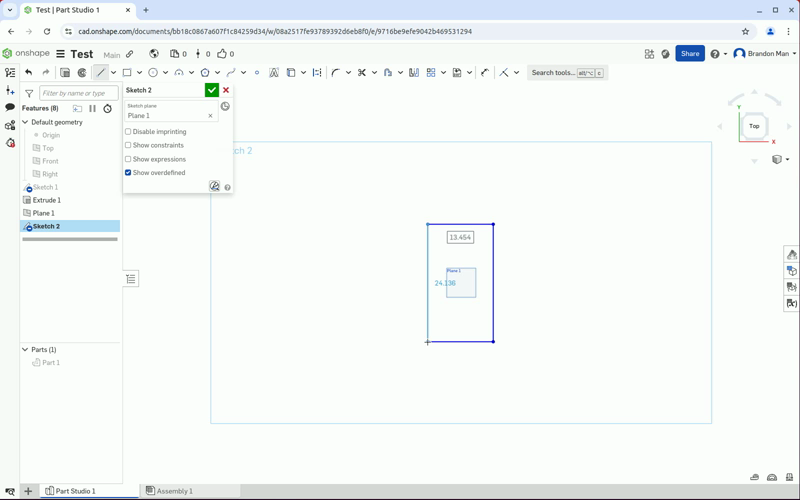
key(esc)
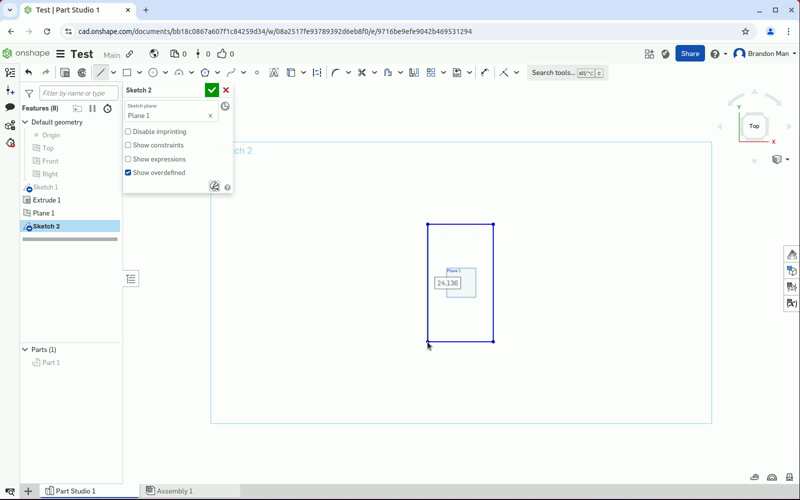
key(l)
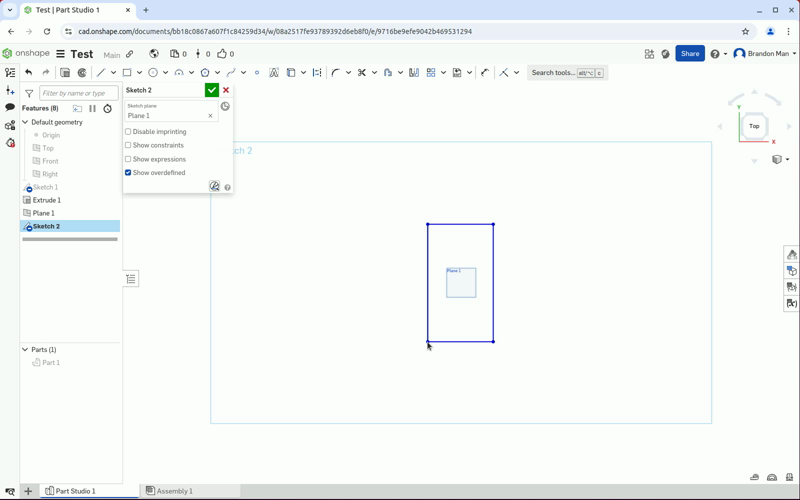
key_down(shift)
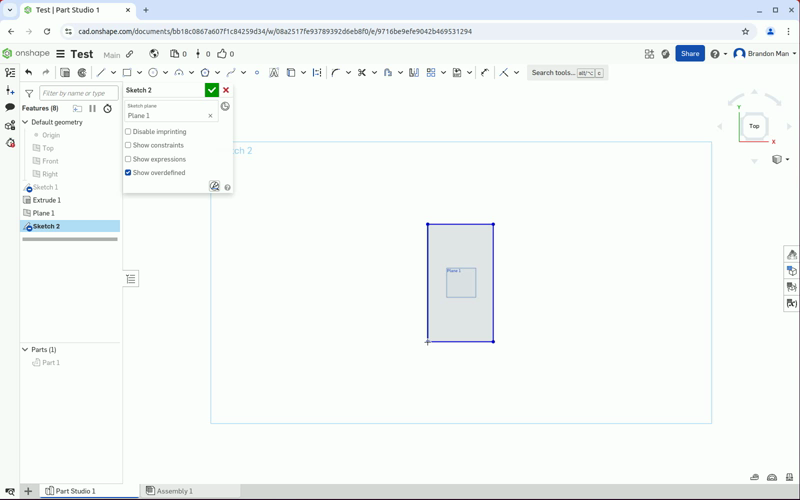
mouse_move(430, 339)
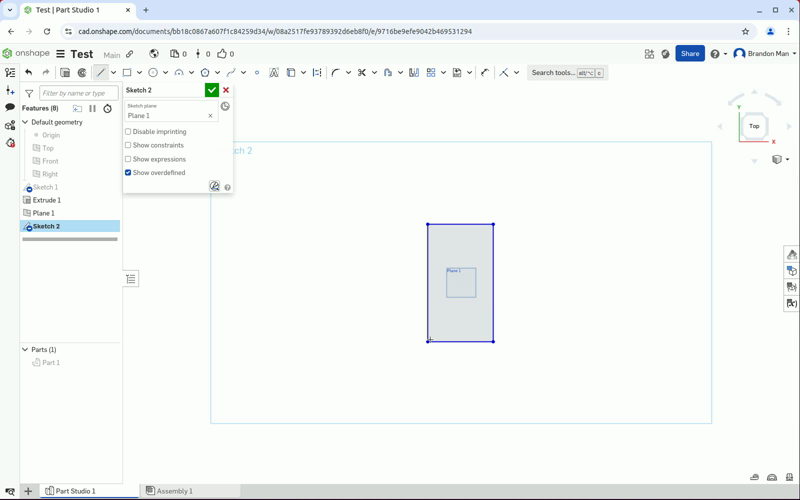
scroll(6)
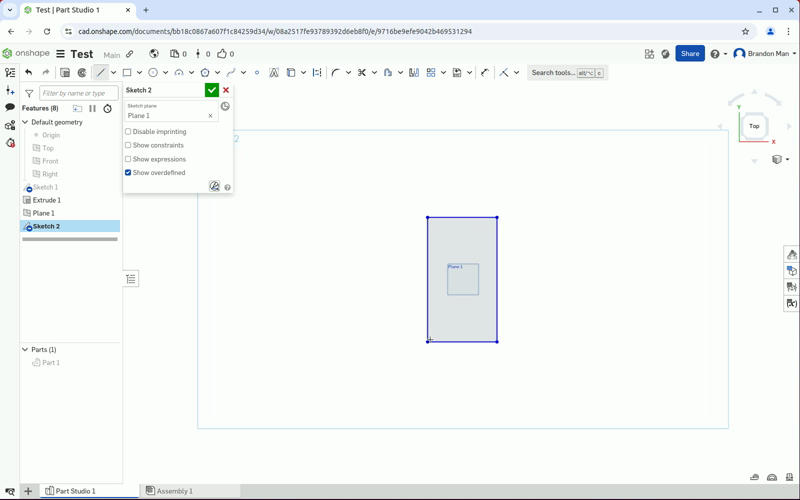
scroll(6)
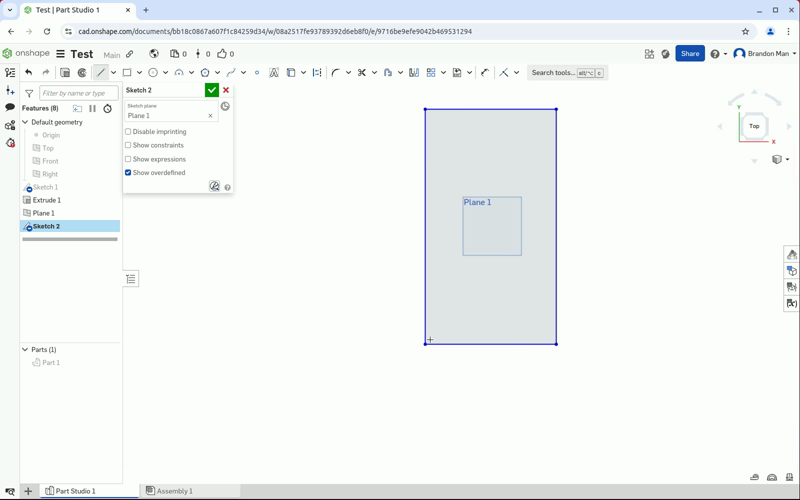
scroll(6)
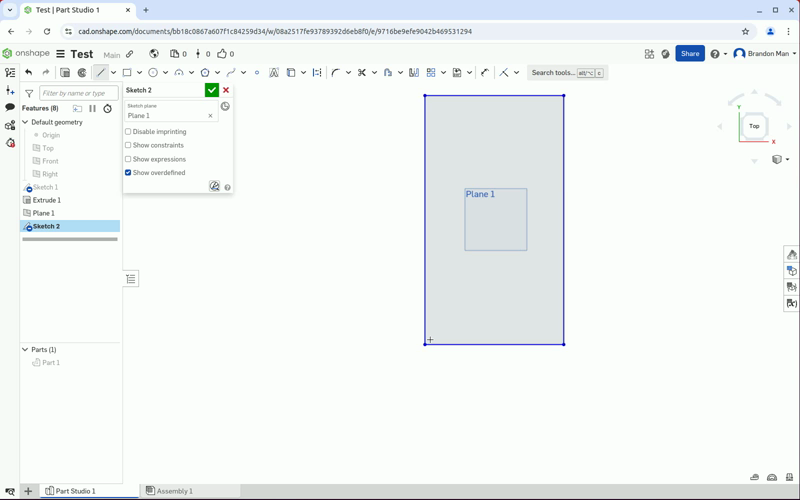
scroll(6)
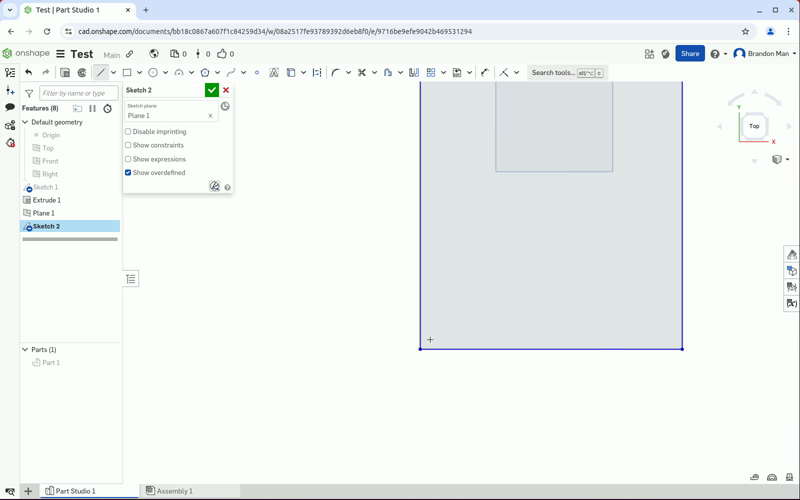
scroll(6)
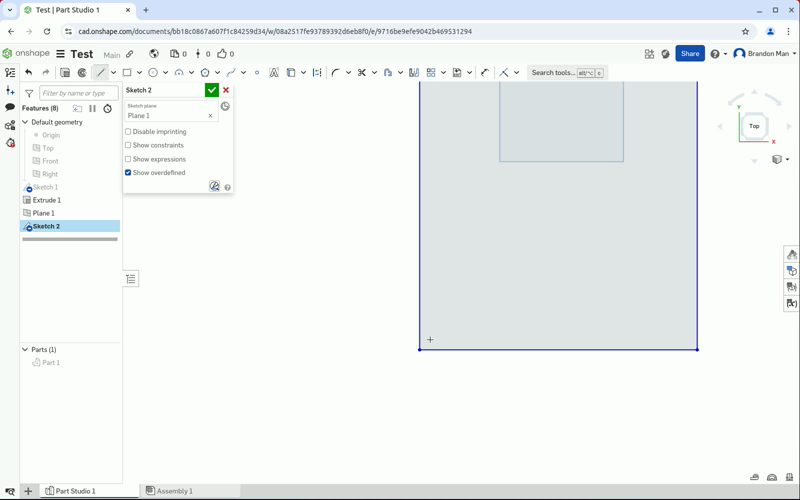
scroll(6)
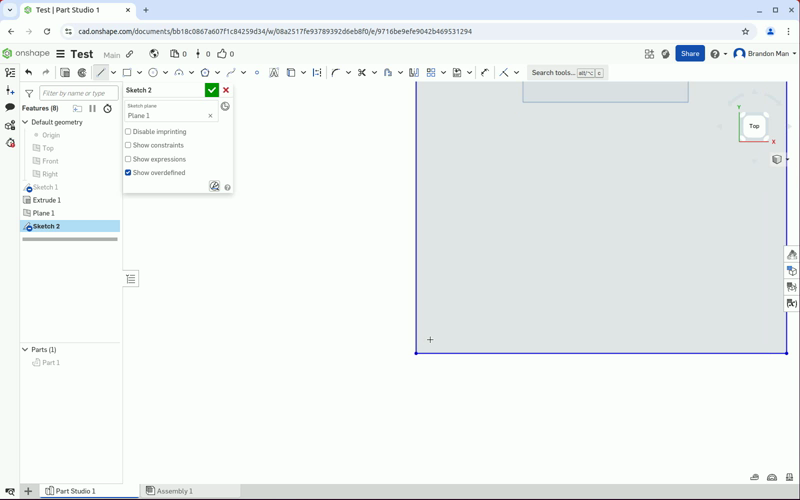
scroll(6)
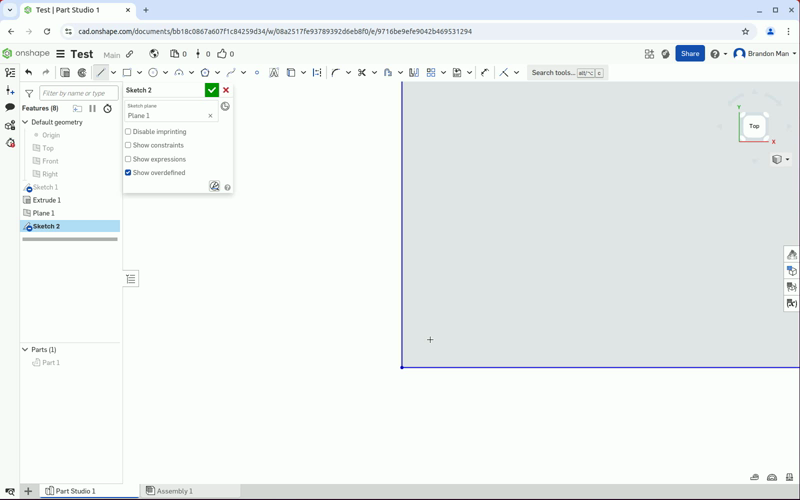
click(430, 339)
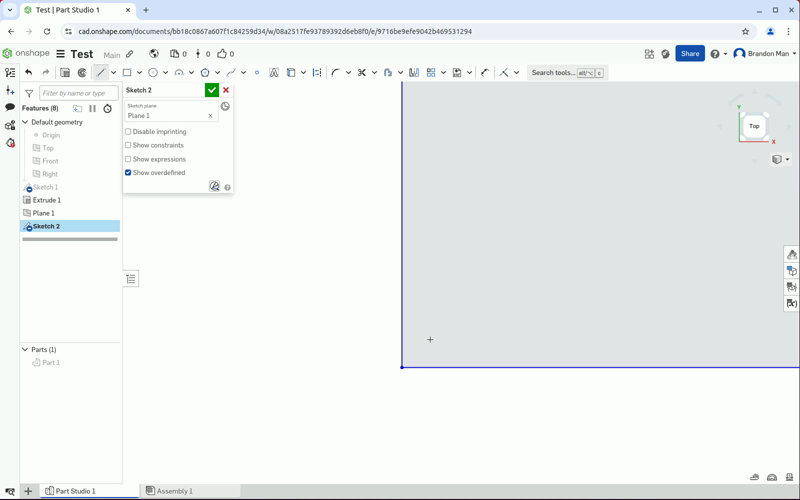
scroll(-6)
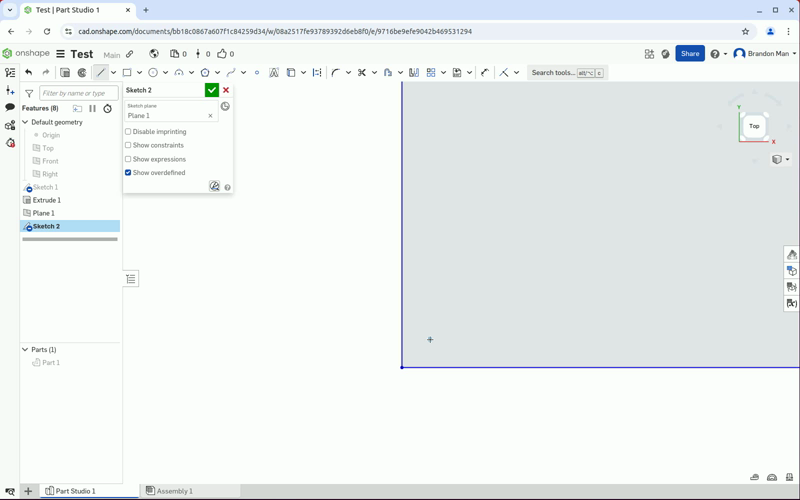
scroll(-6)
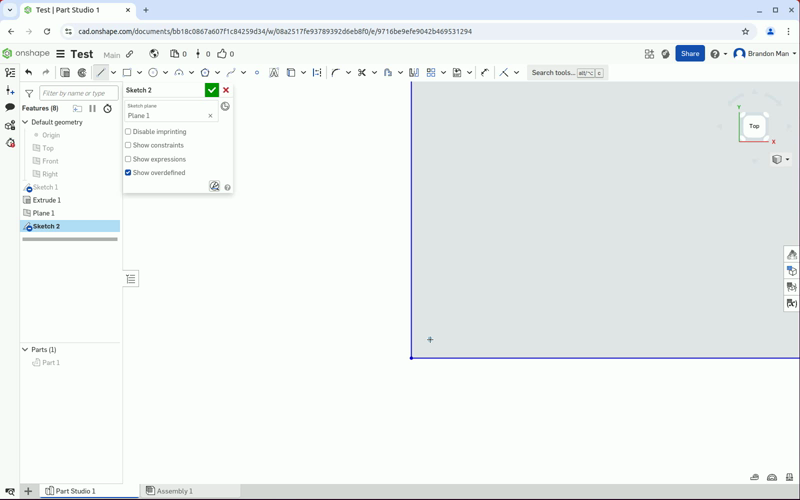
scroll(-6)
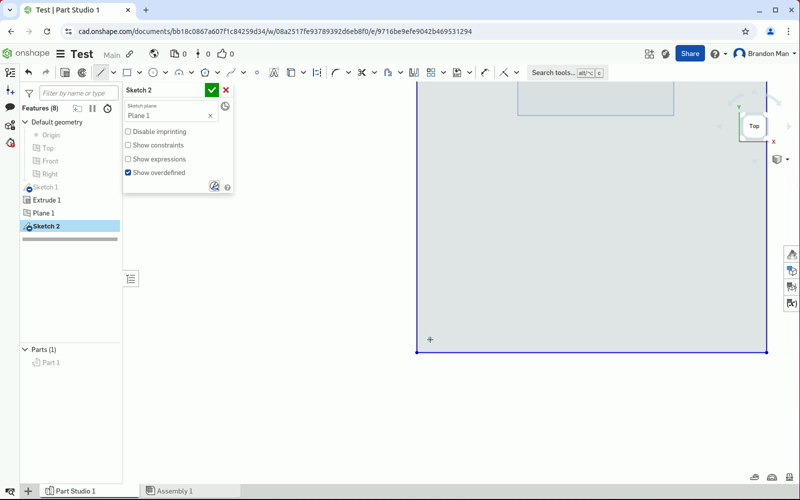
scroll(-6)
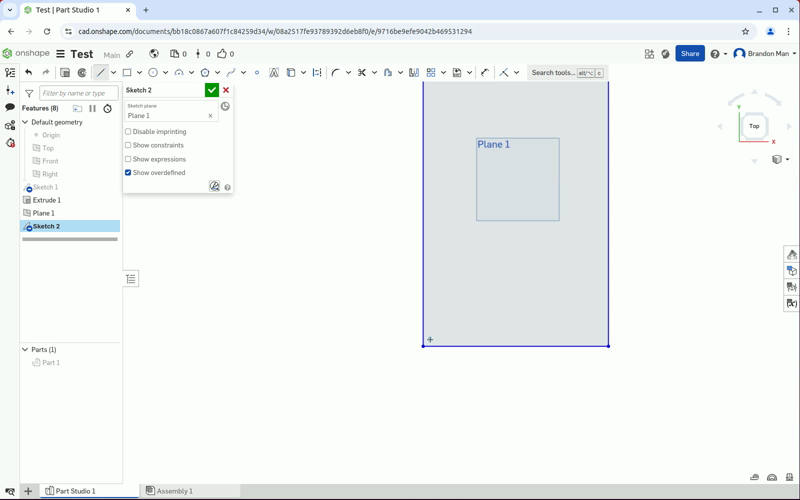
scroll(-6)
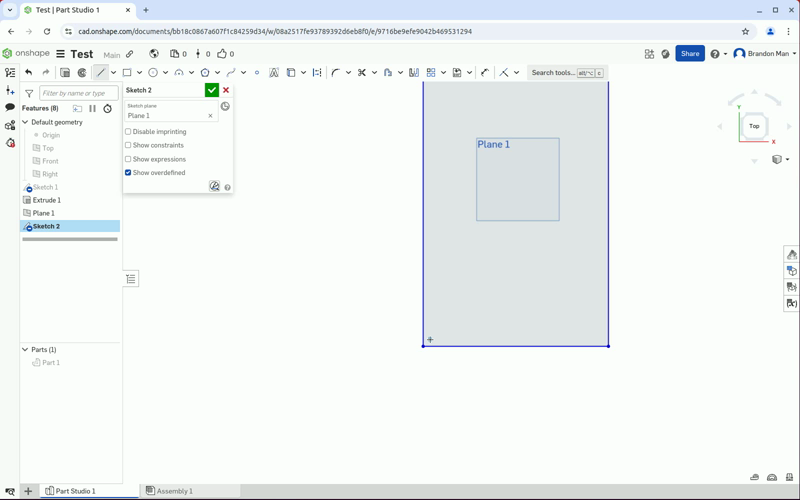
scroll(-6)
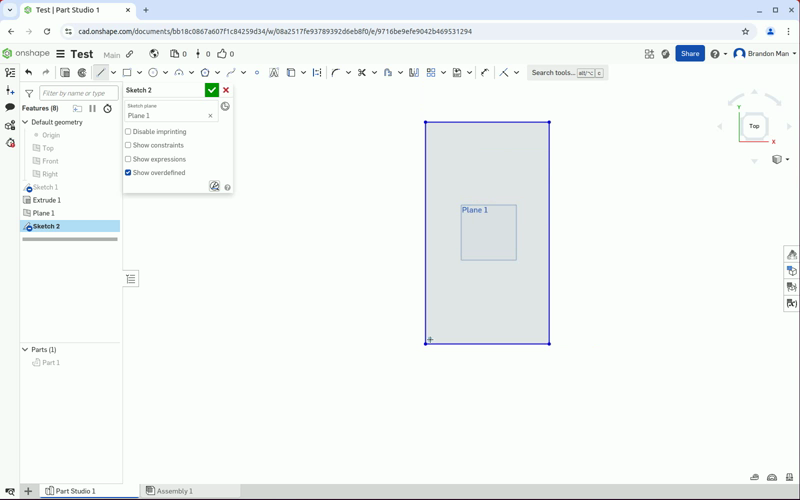
scroll(-6)
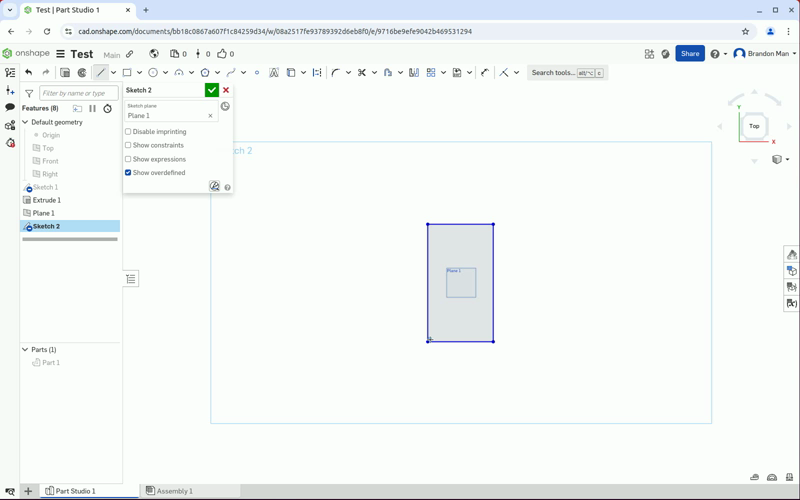
key_up(shift)
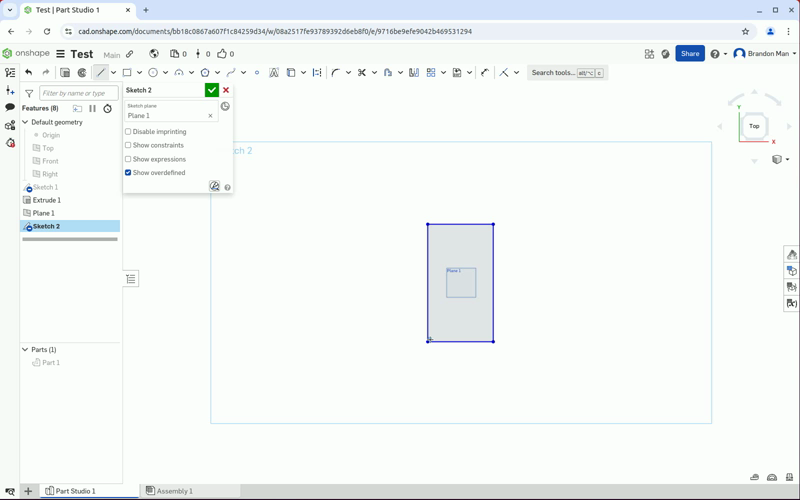
key_down(shift)
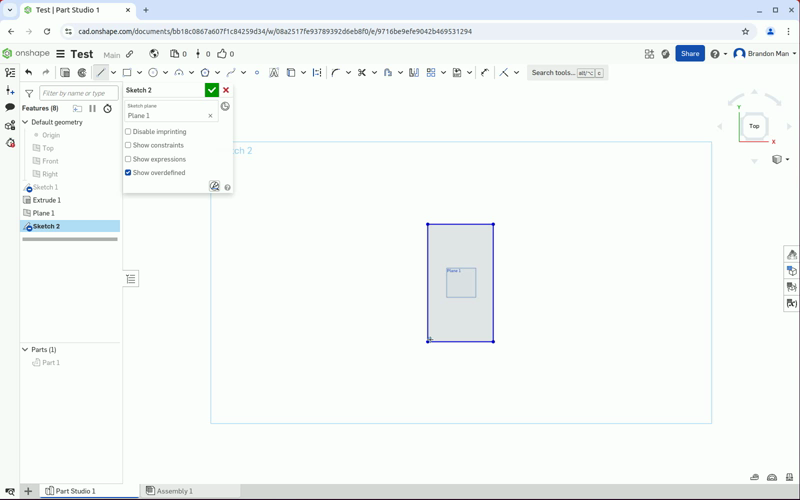
mouse_move(490, 339)
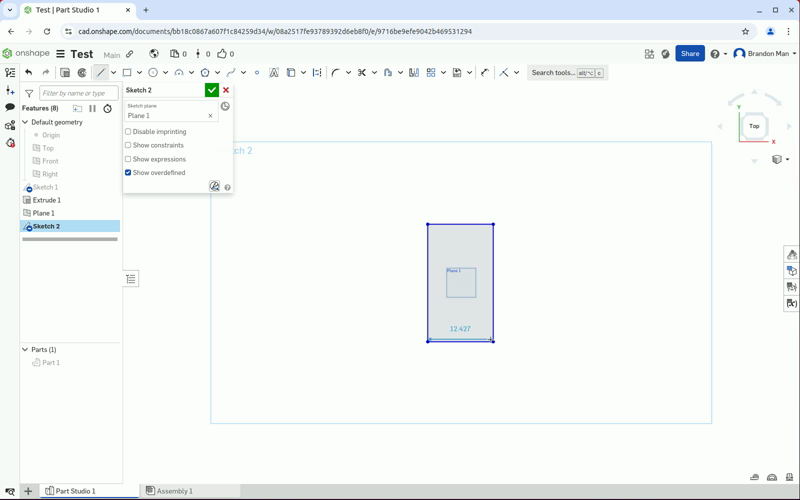
scroll(6)
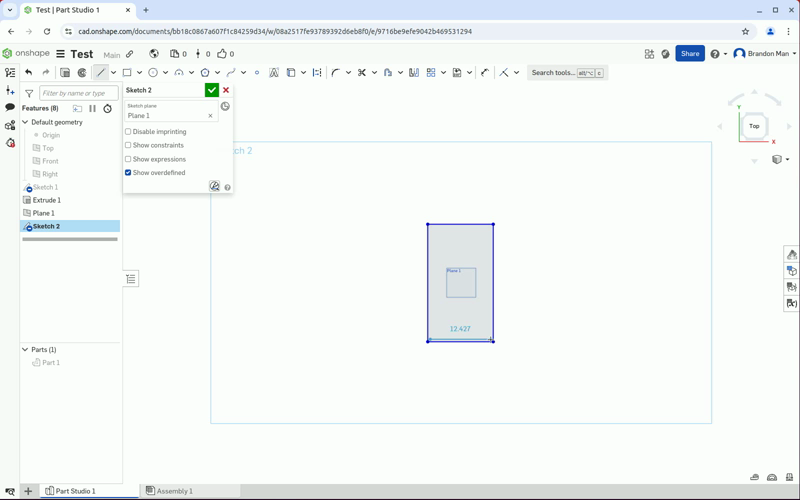
scroll(6)
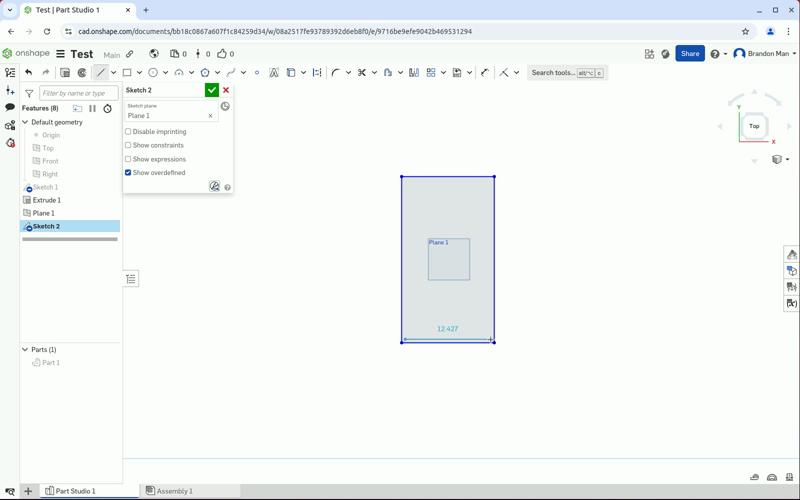
scroll(6)
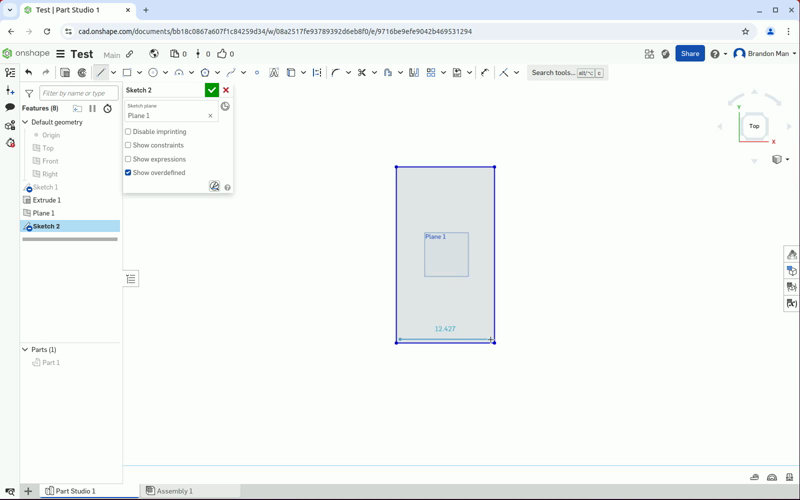
scroll(6)
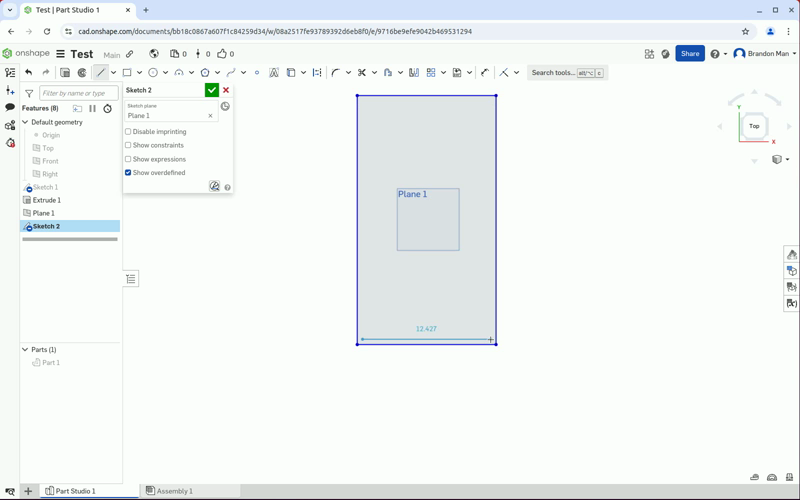
scroll(6)
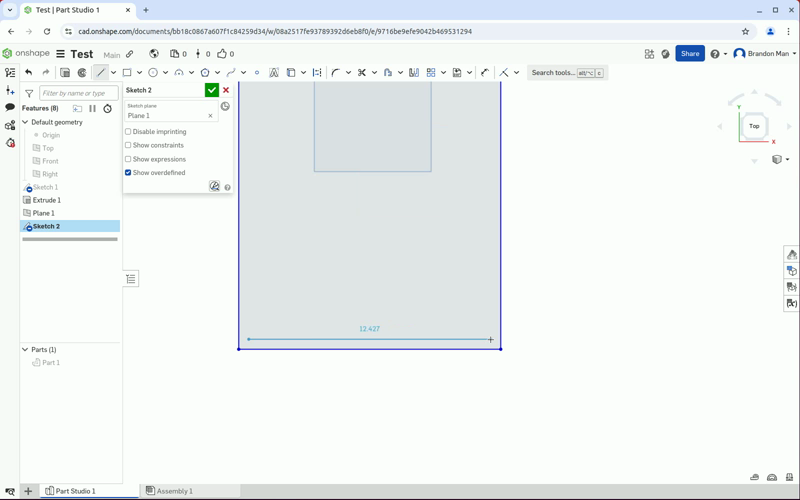
scroll(6)
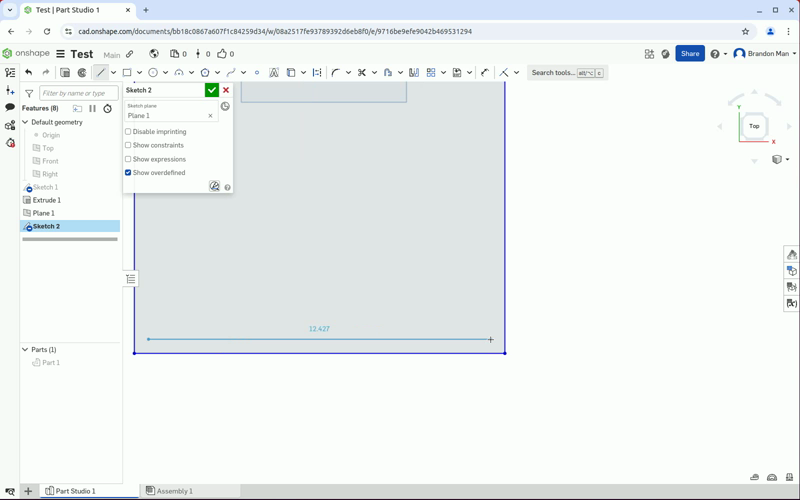
scroll(6)
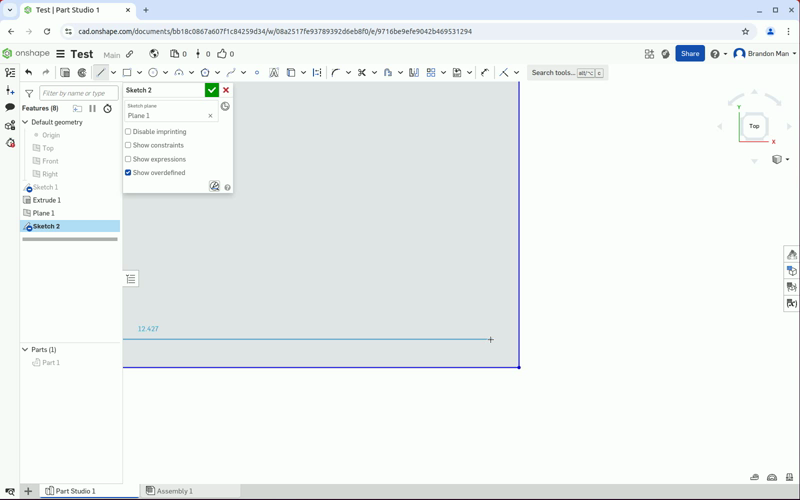
click(490, 339)
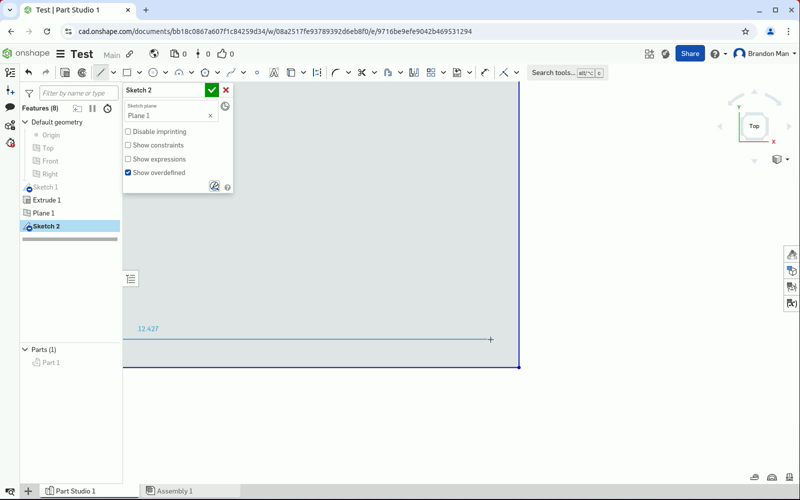
scroll(-6)
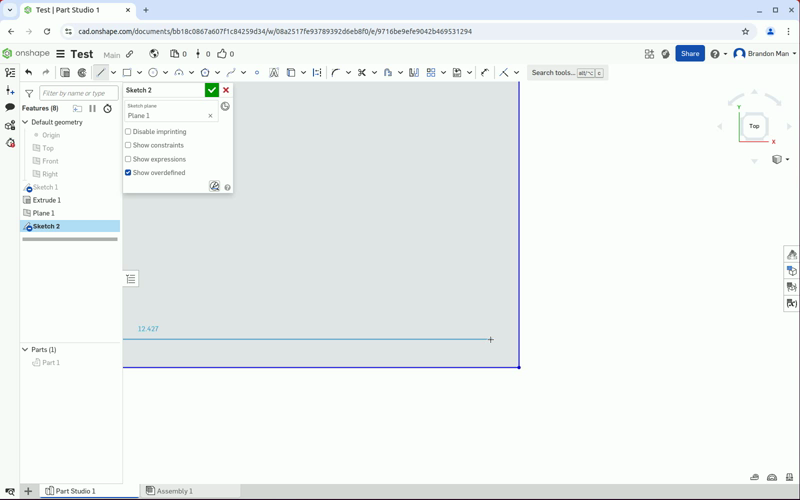
scroll(-6)
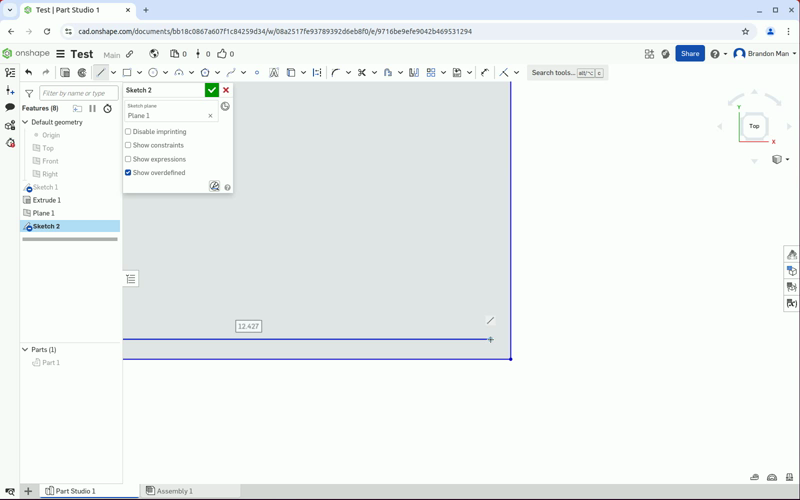
scroll(-6)
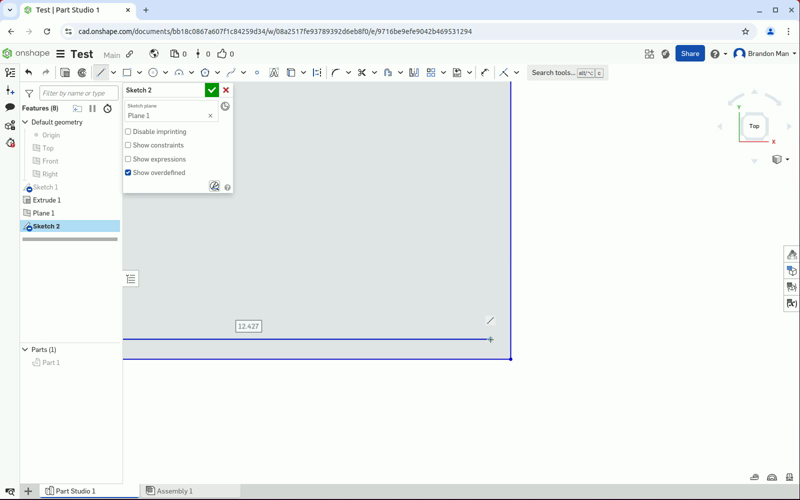
scroll(-6)
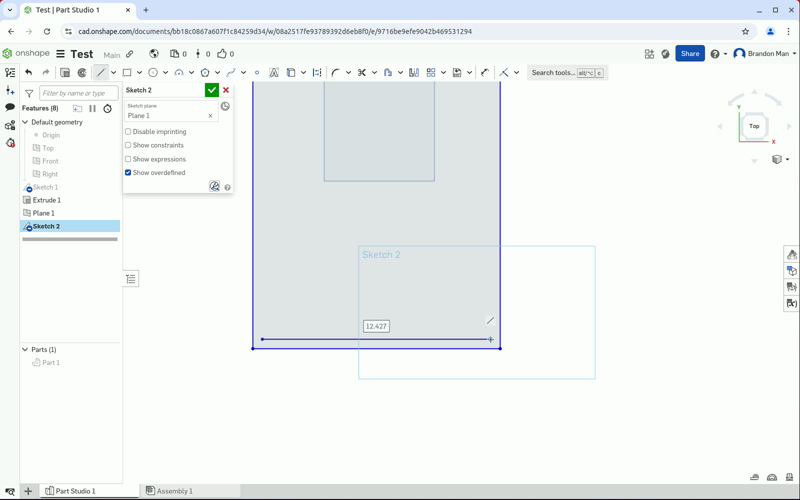
scroll(-6)
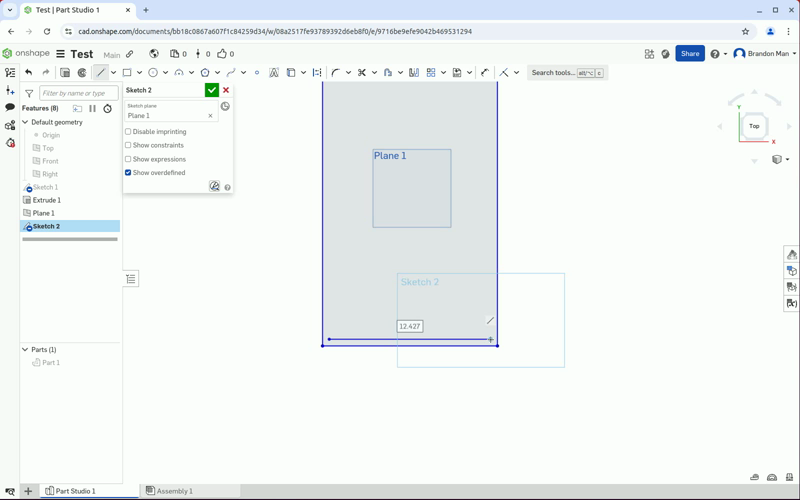
scroll(-6)
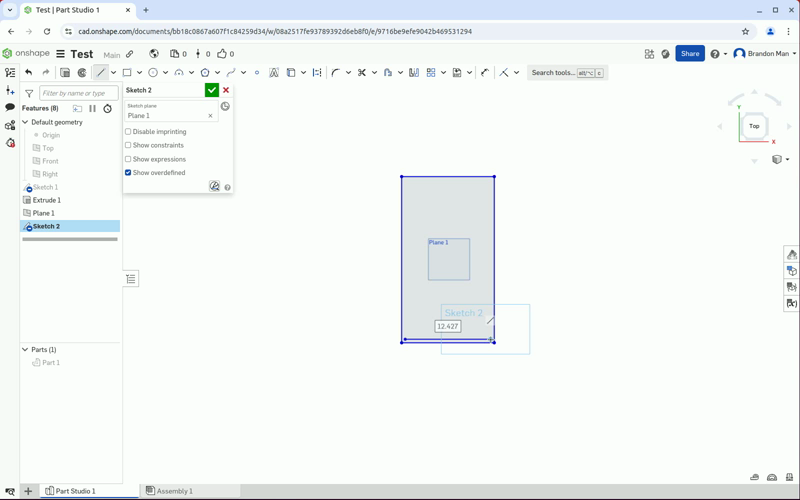
scroll(-6)
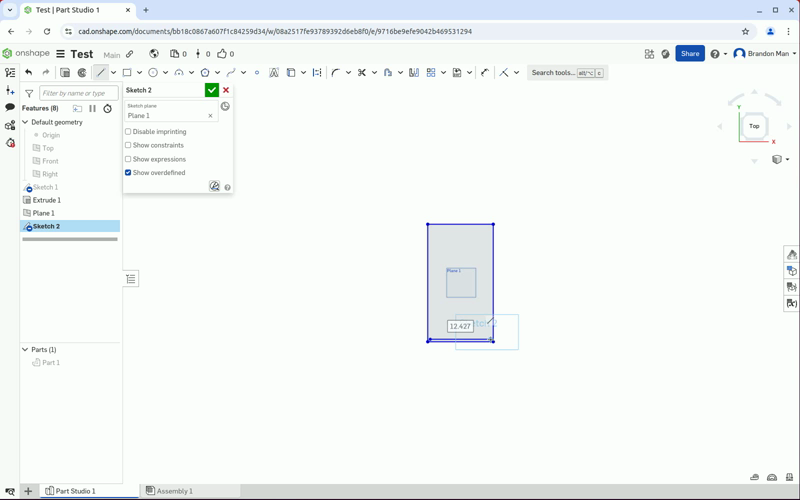
key_up(shift)
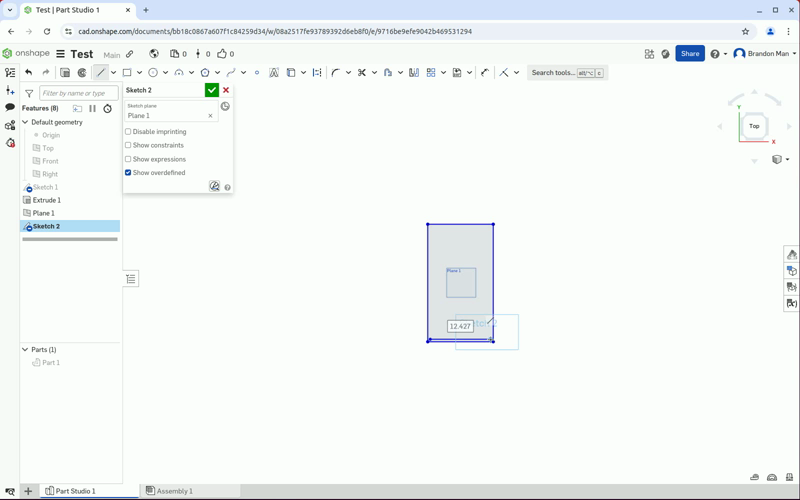
key_down(shift)
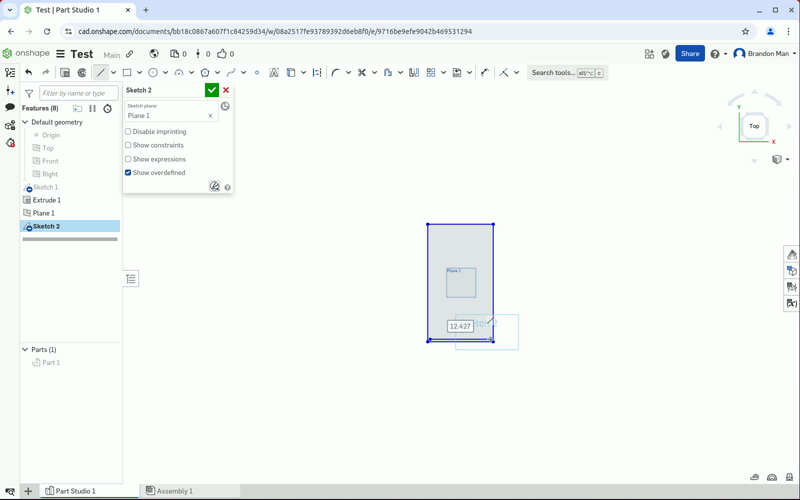
mouse_move(490, 226)
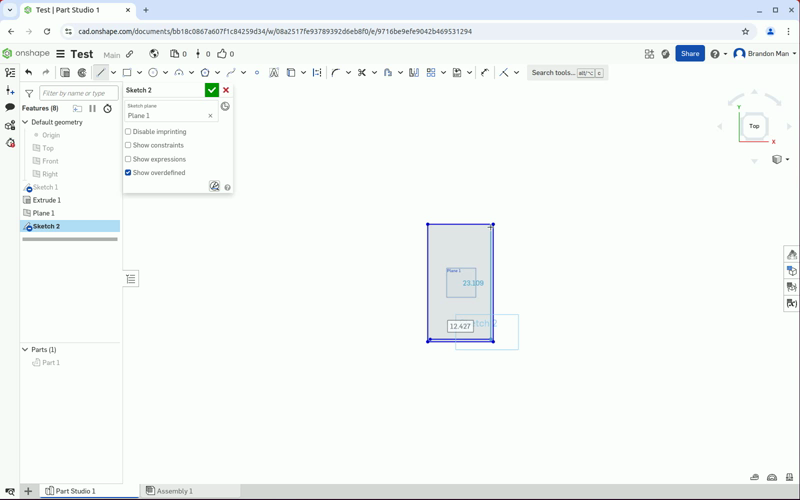
scroll(6)
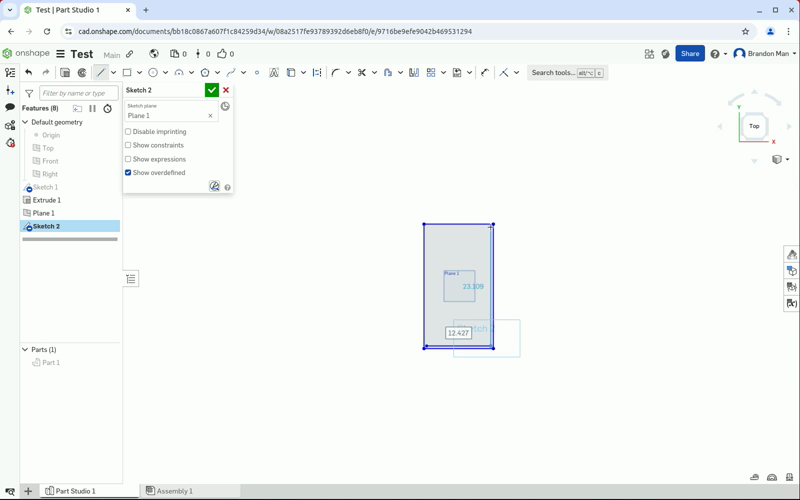
scroll(6)
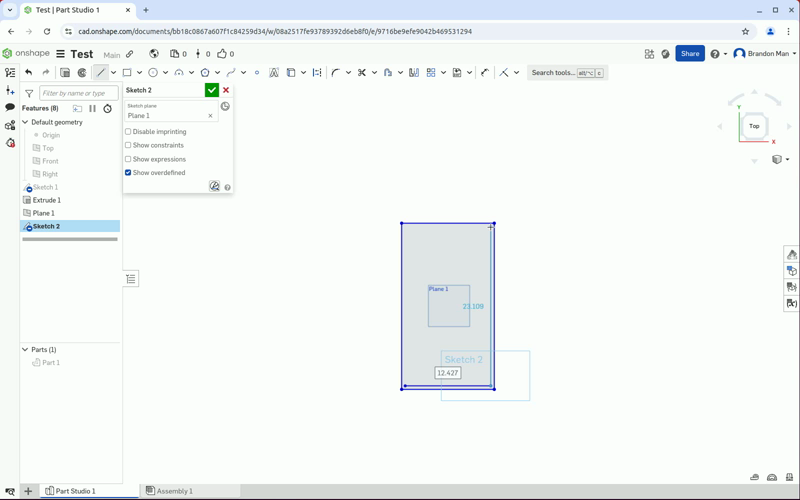
scroll(6)
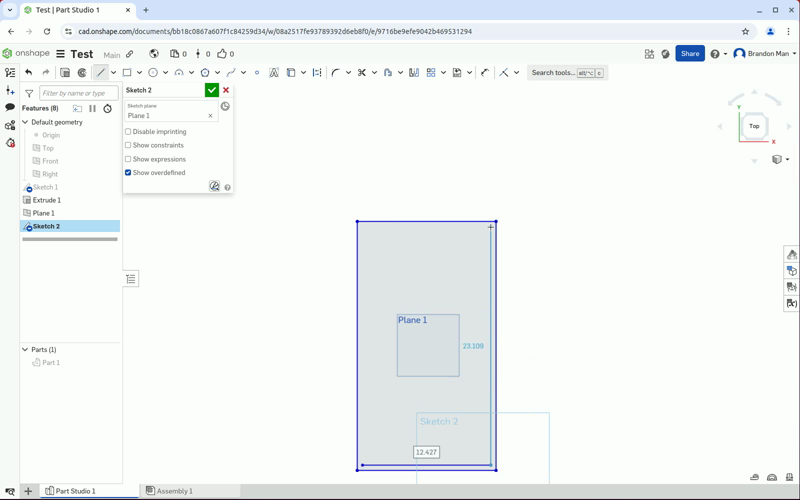
scroll(6)
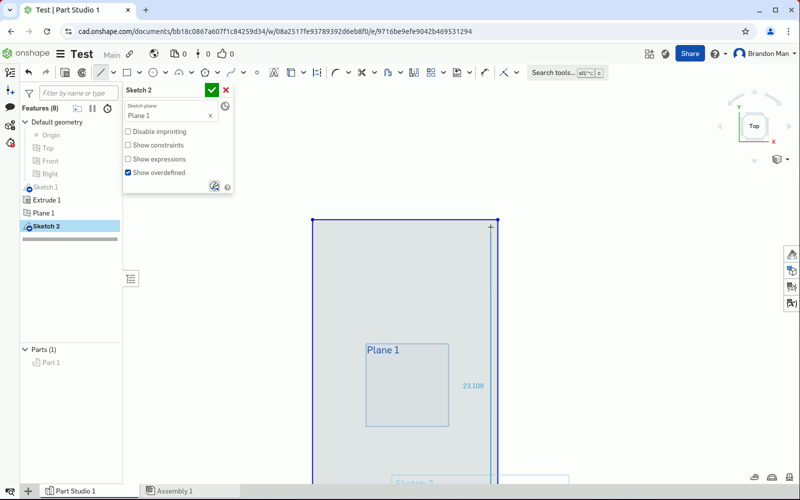
scroll(6)
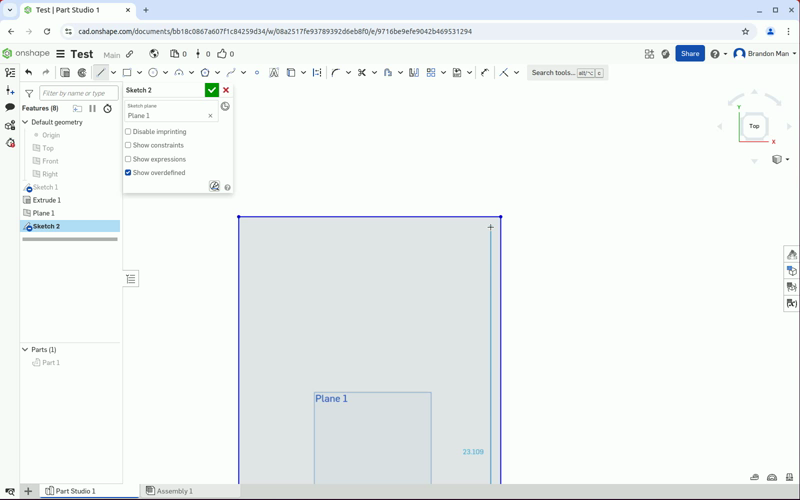
scroll(6)
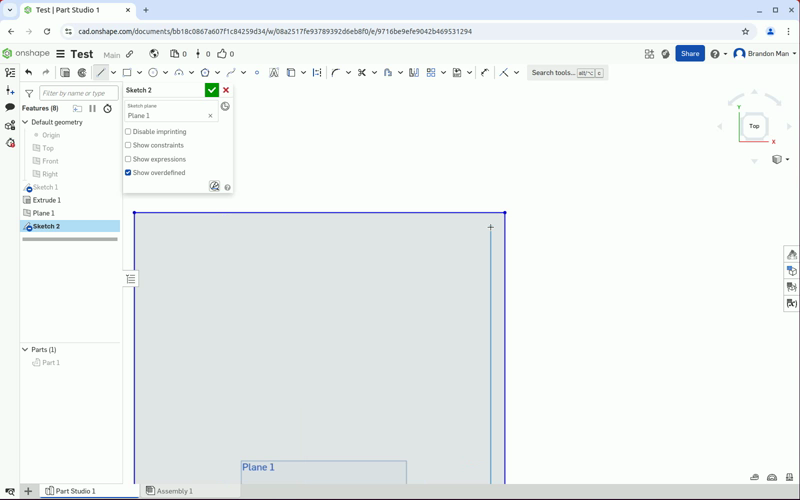
scroll(6)
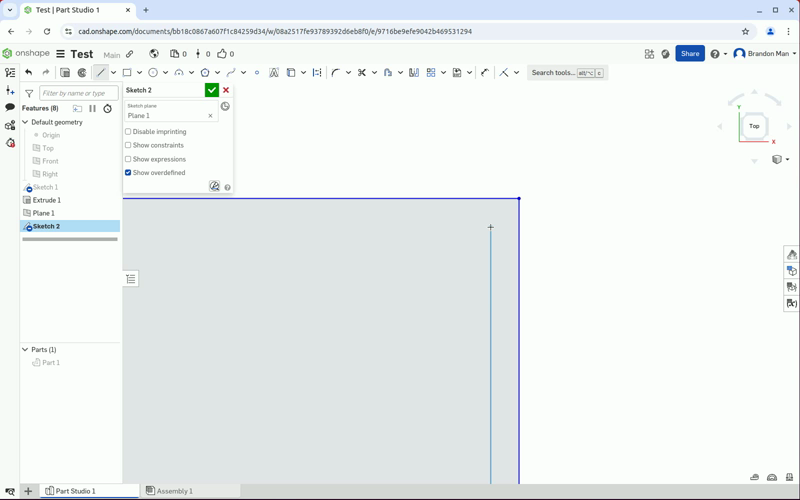
click(490, 226)
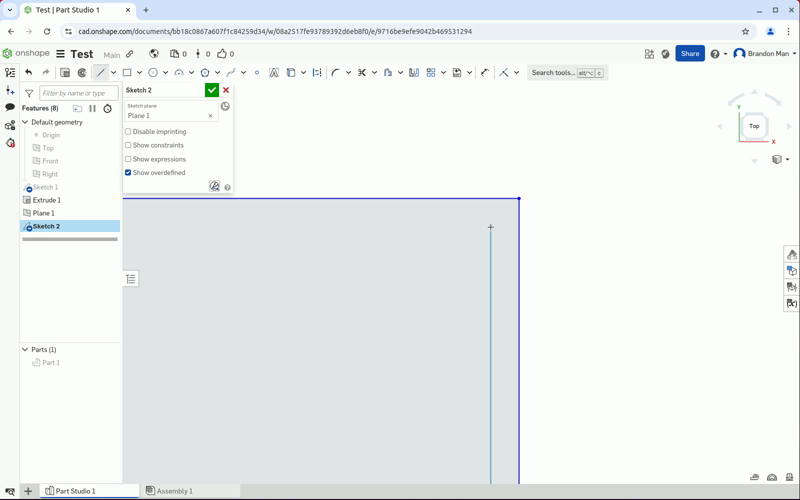
scroll(-6)
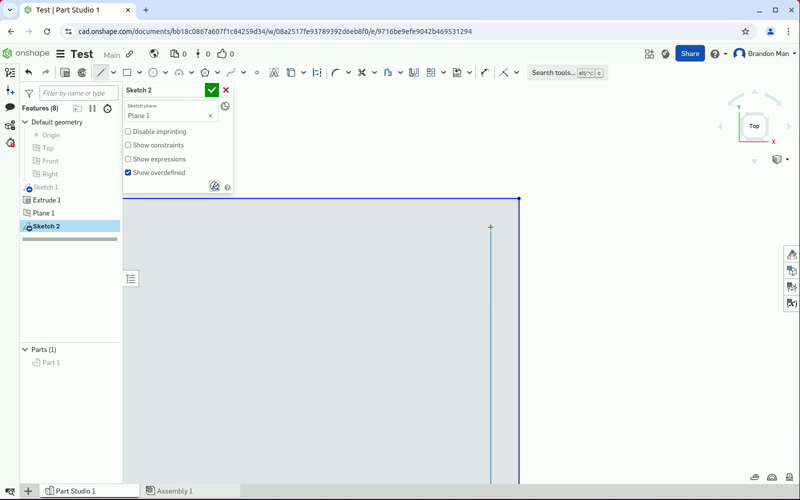
scroll(-6)
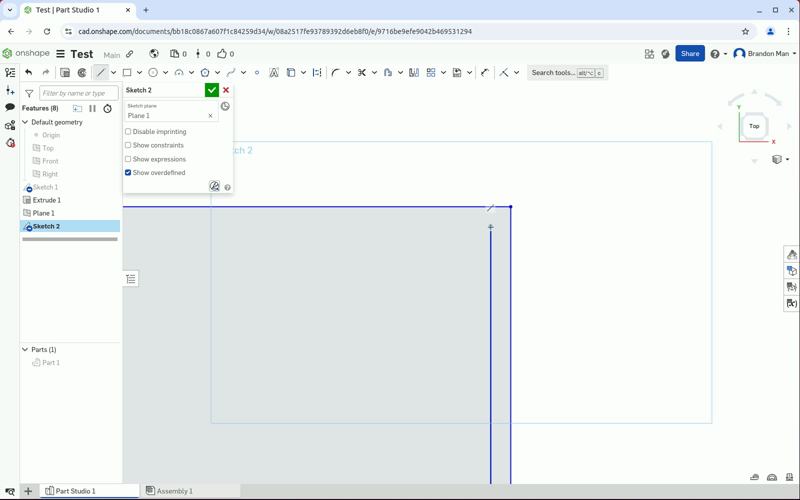
scroll(-6)
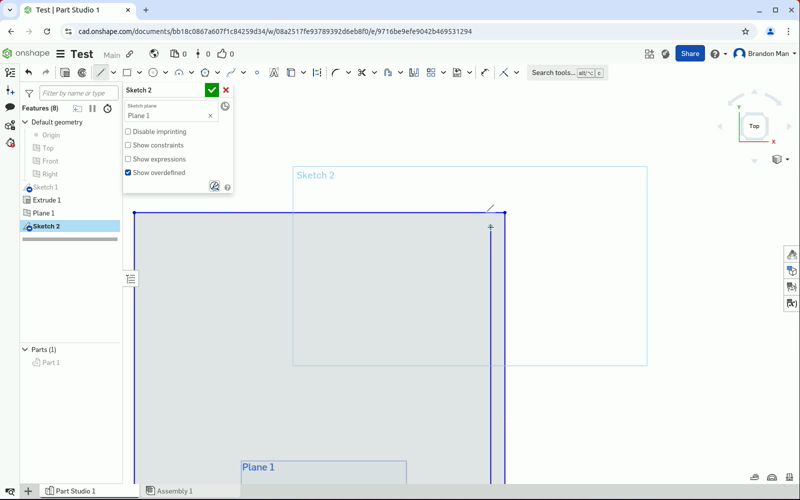
scroll(-6)
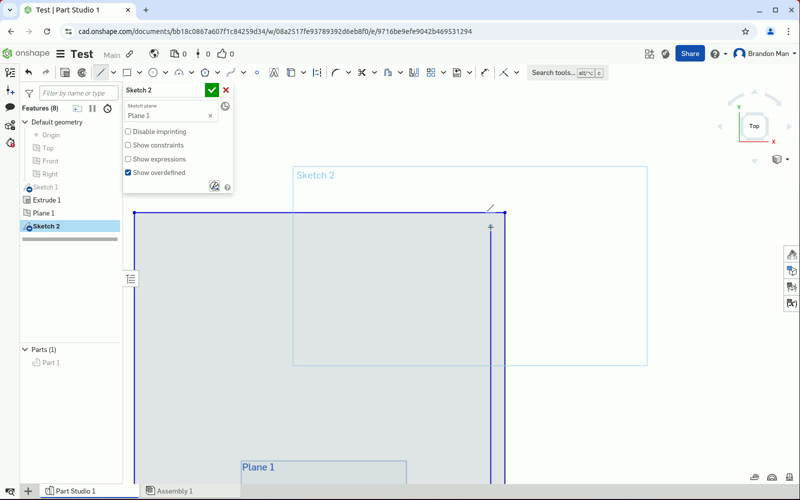
scroll(-6)
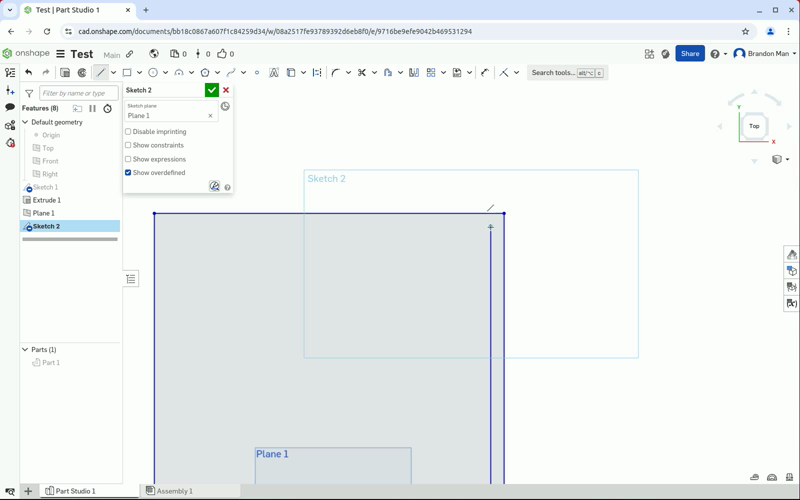
scroll(-6)
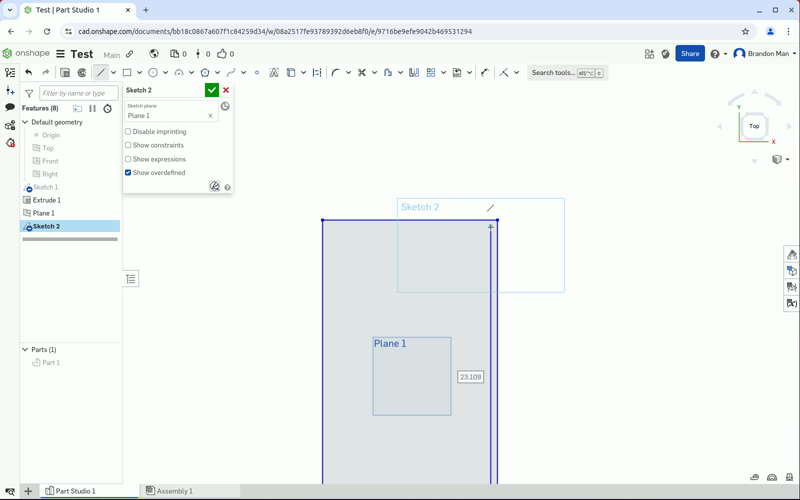
scroll(-6)
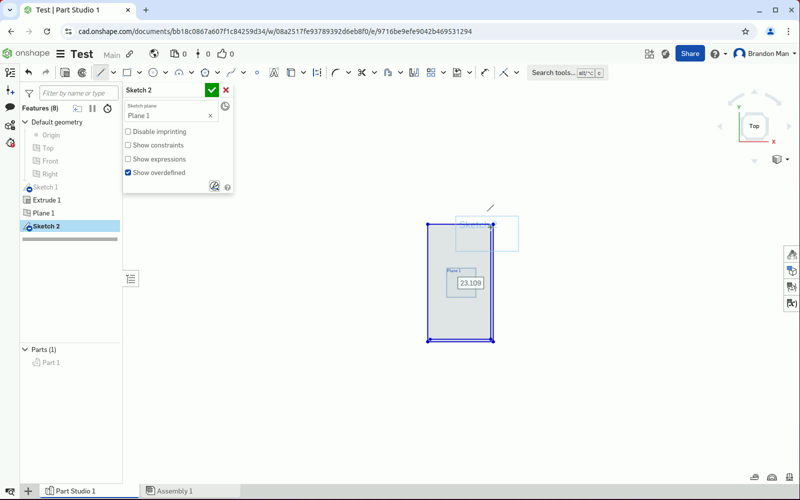
key_up(shift)
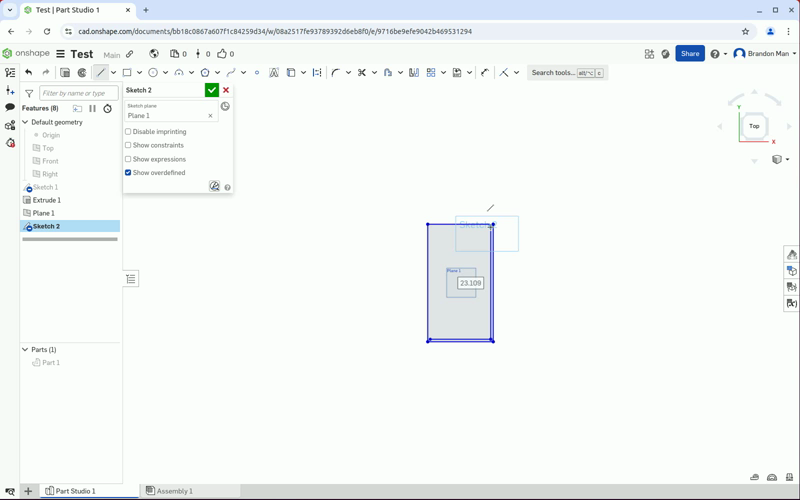
key_down(shift)
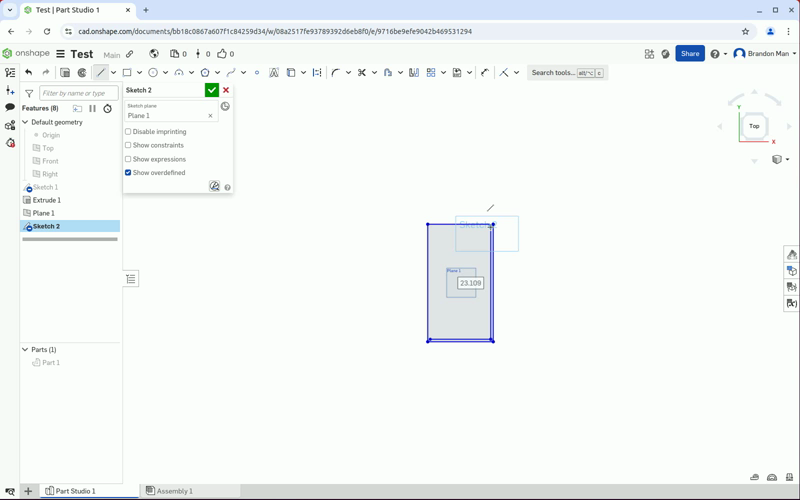
mouse_move(430, 226)
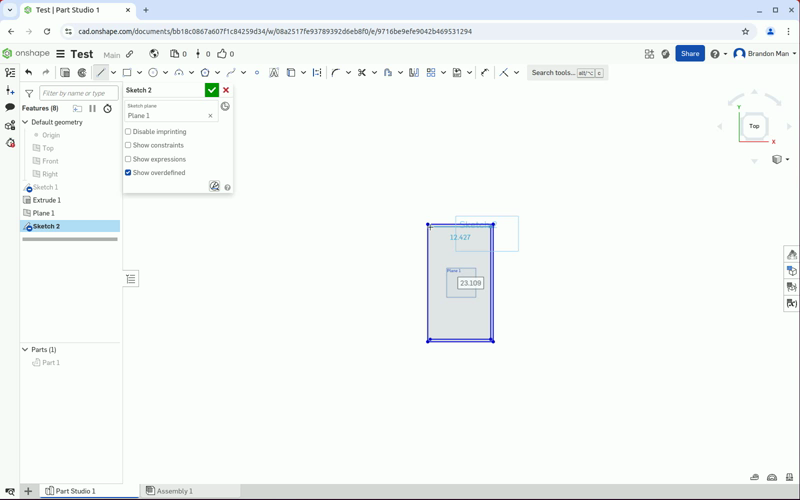
scroll(6)
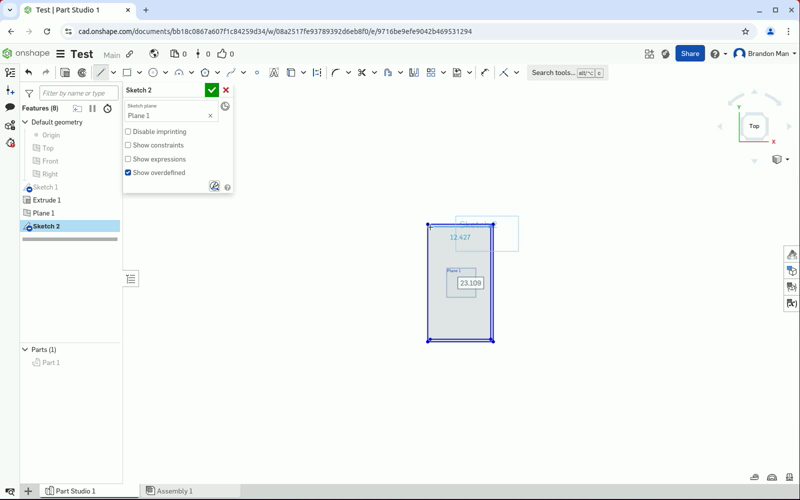
scroll(6)
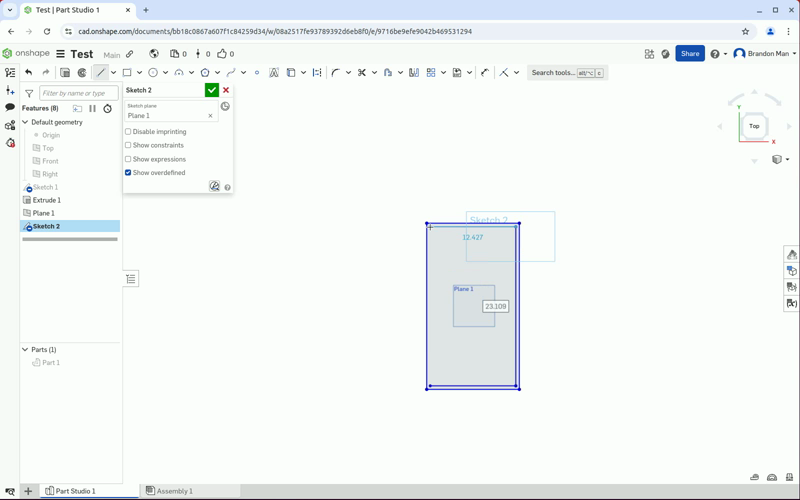
scroll(6)
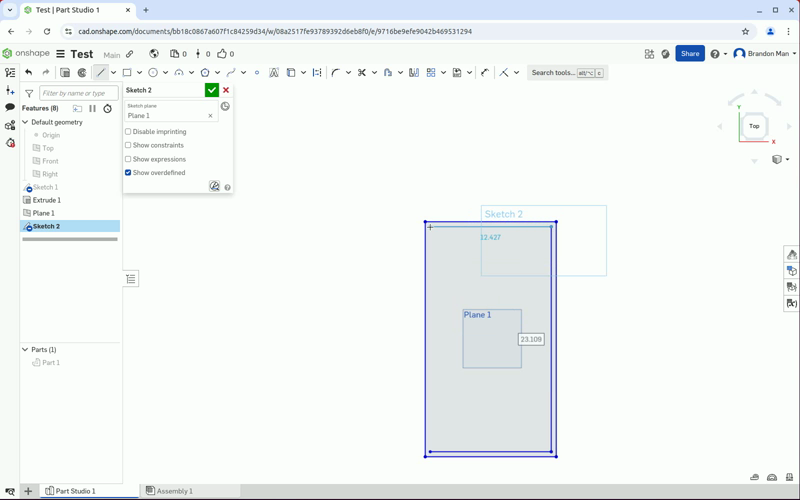
scroll(6)
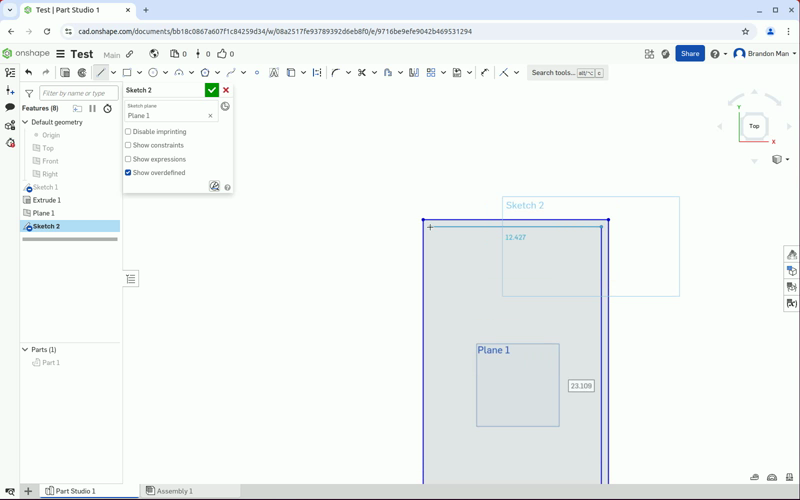
scroll(6)
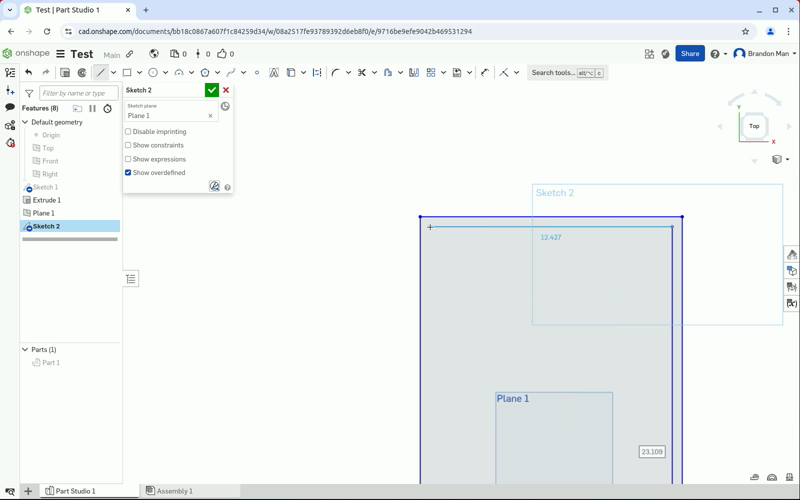
scroll(6)
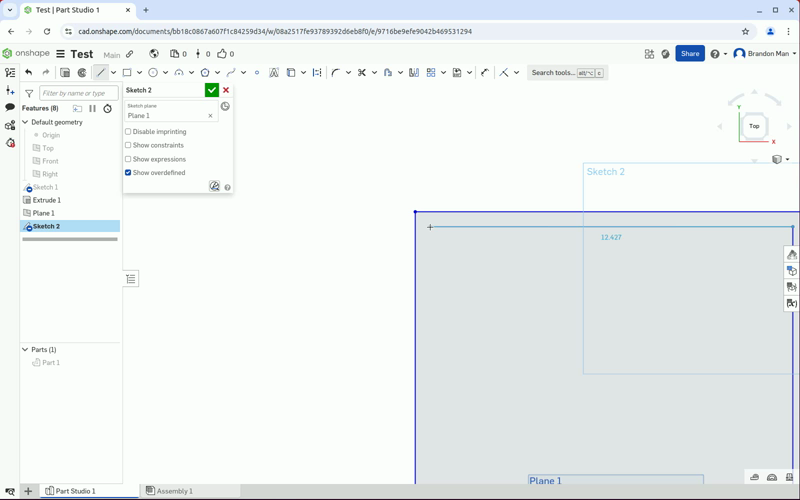
scroll(6)
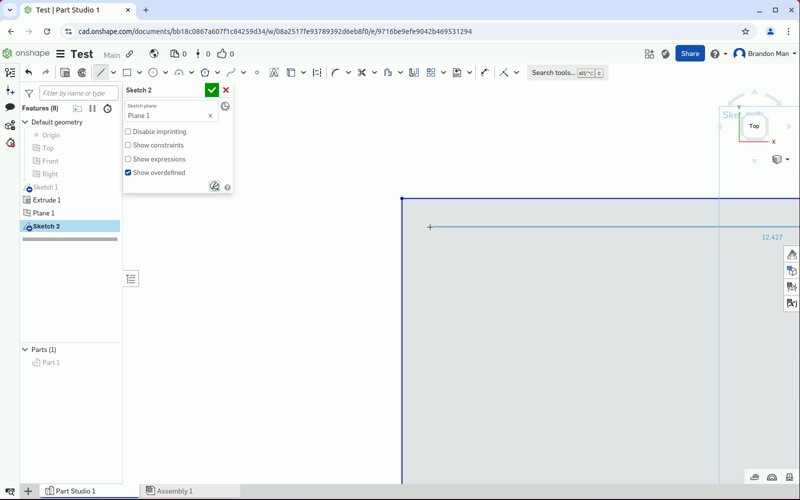
click(430, 226)
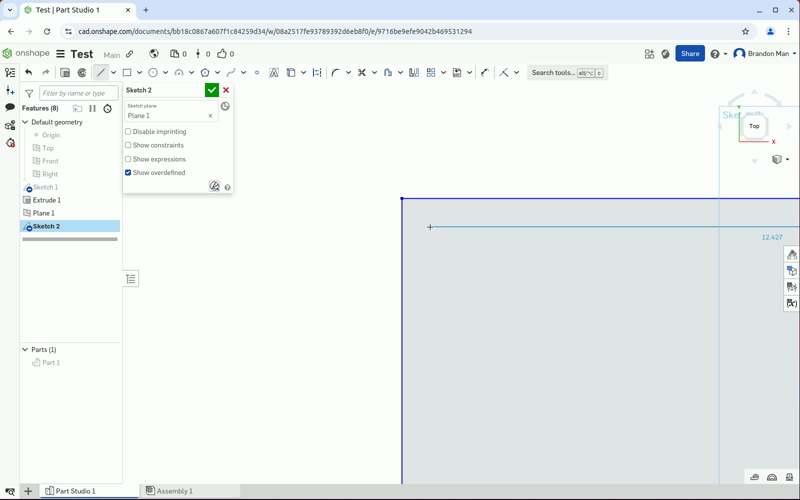
scroll(-6)
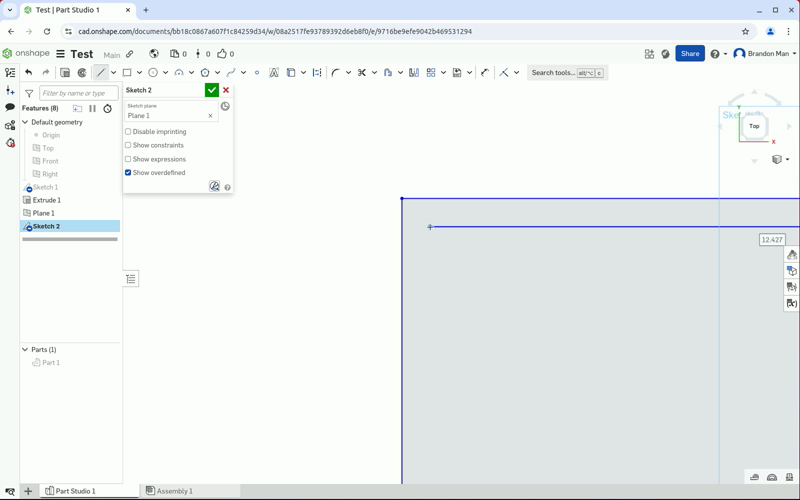
scroll(-6)
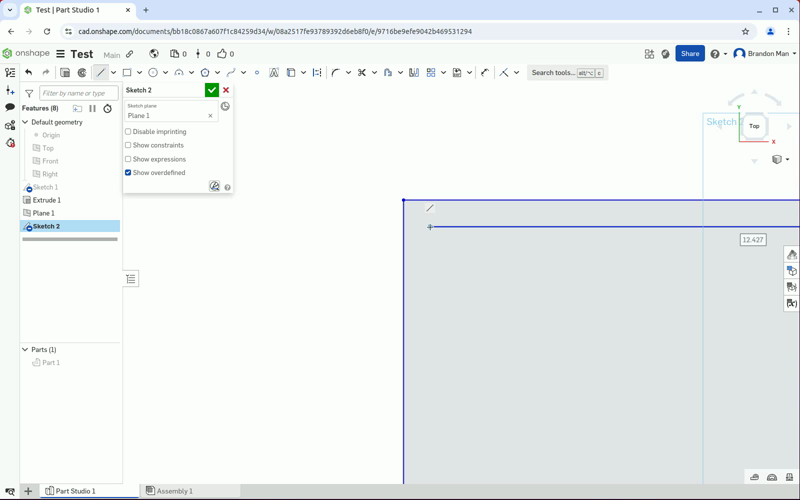
scroll(-6)
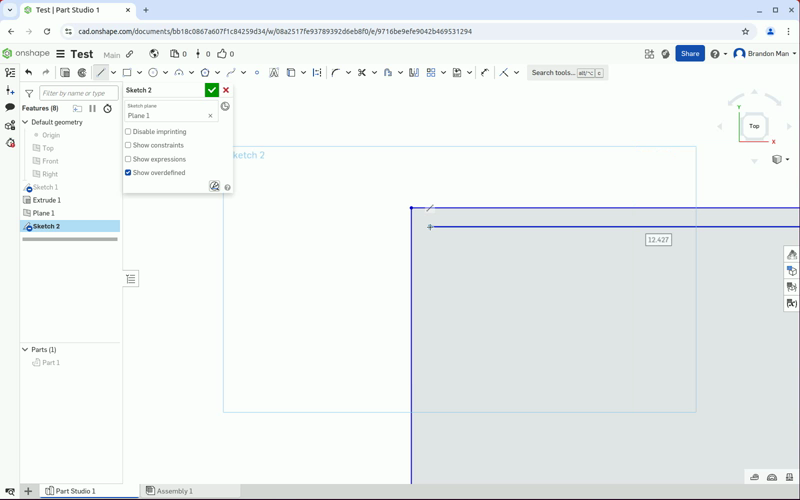
scroll(-6)
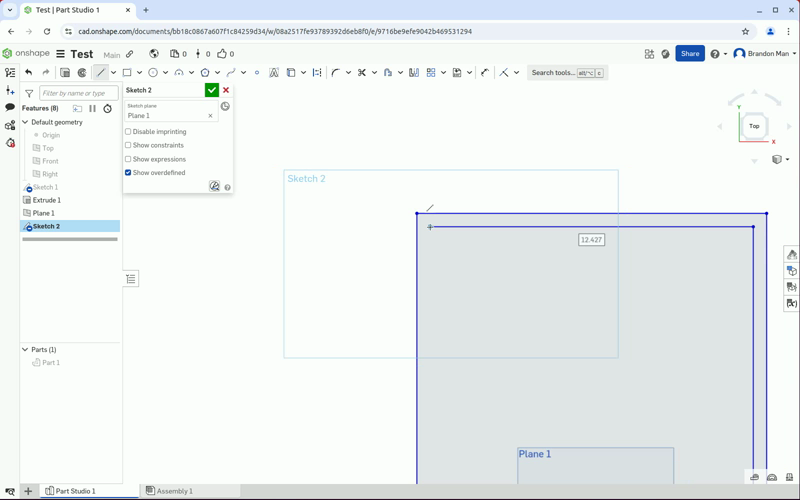
scroll(-6)
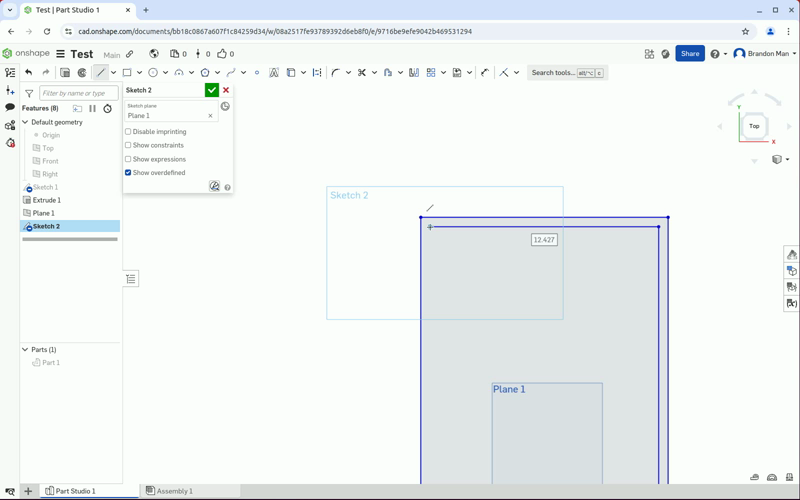
scroll(-6)
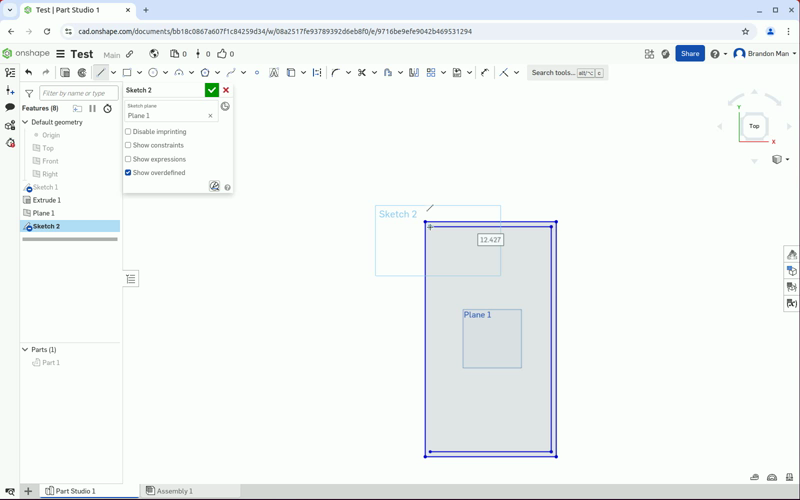
scroll(-6)
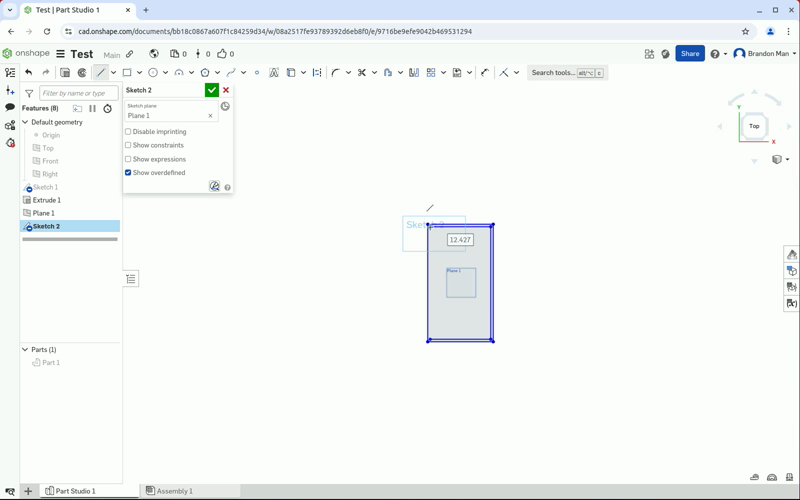
key_up(shift)
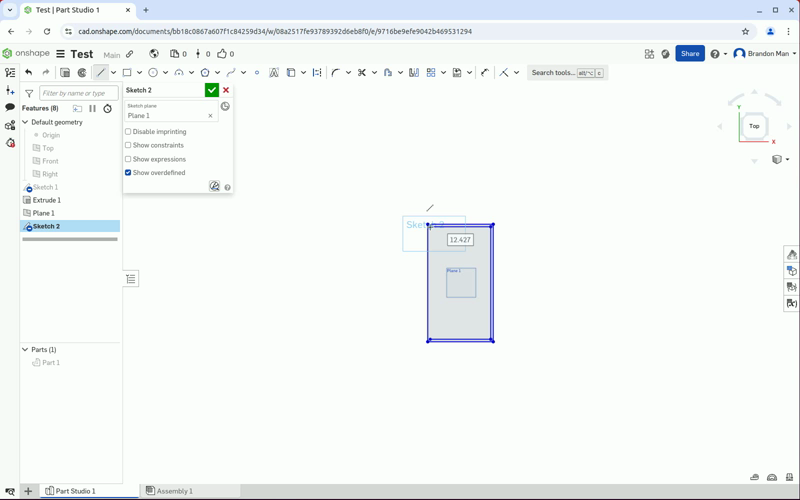
key_down(shift)
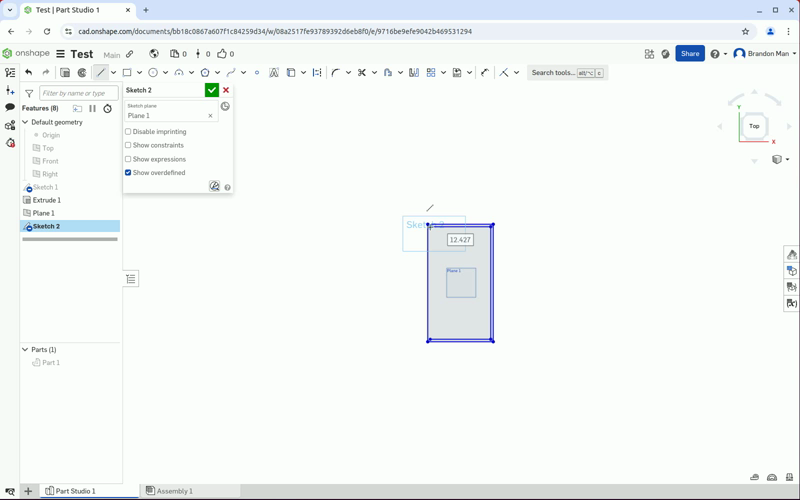
mouse_move(430, 339)
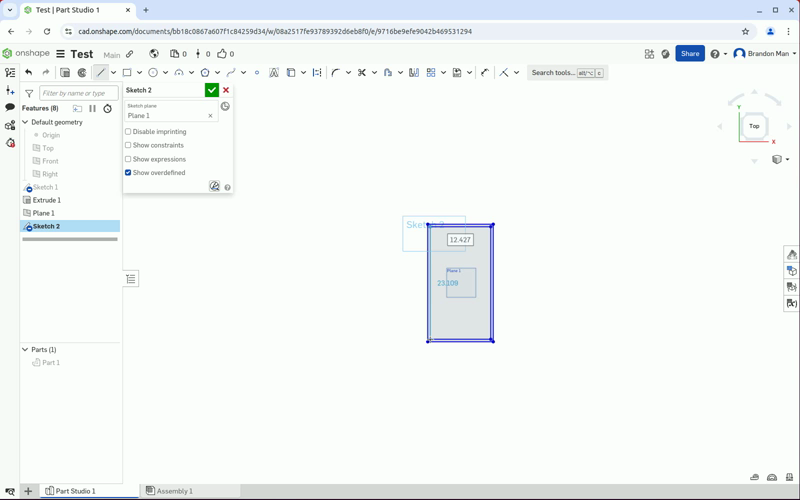
scroll(6)
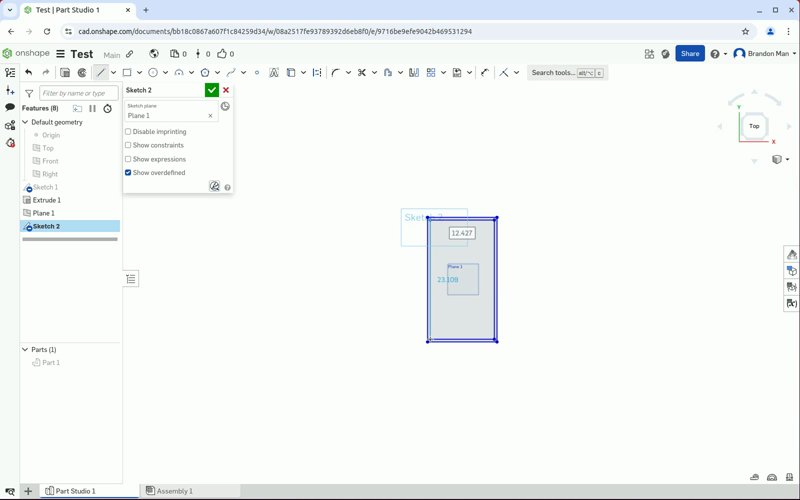
scroll(6)
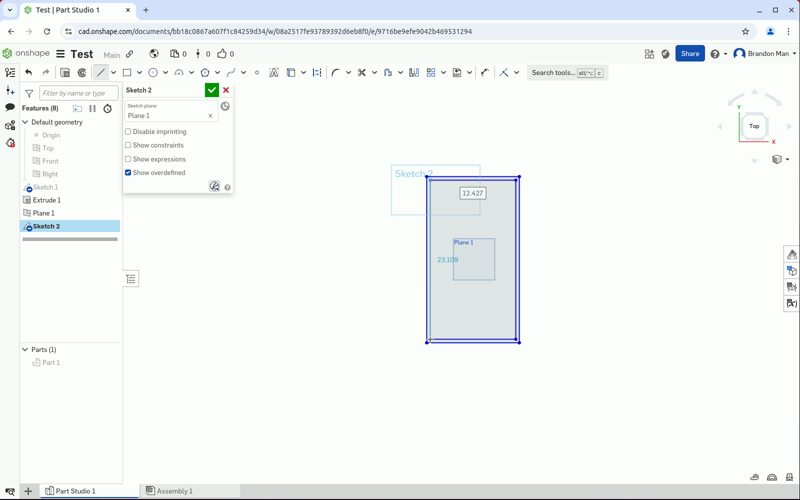
scroll(6)
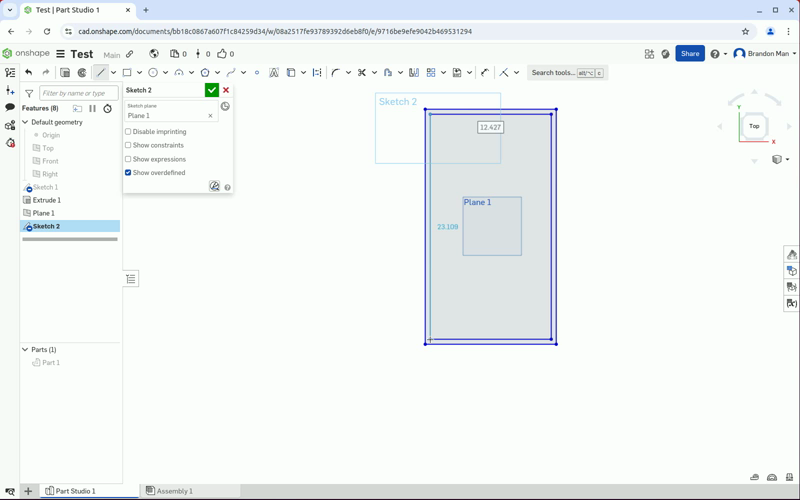
scroll(6)
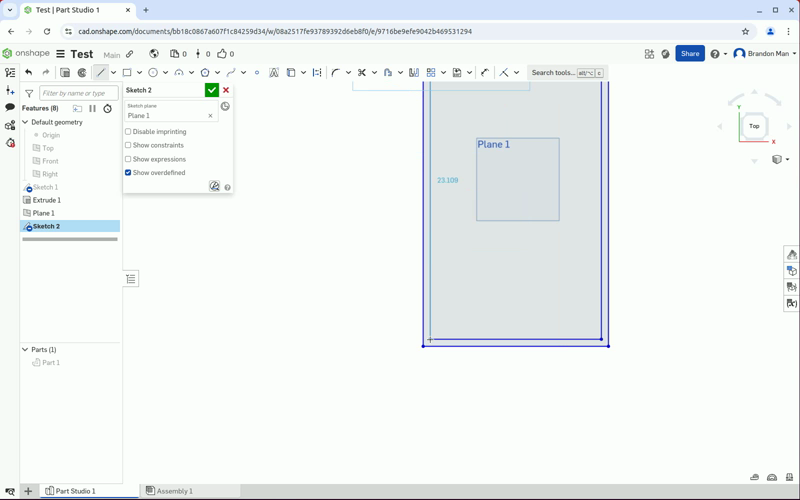
scroll(6)
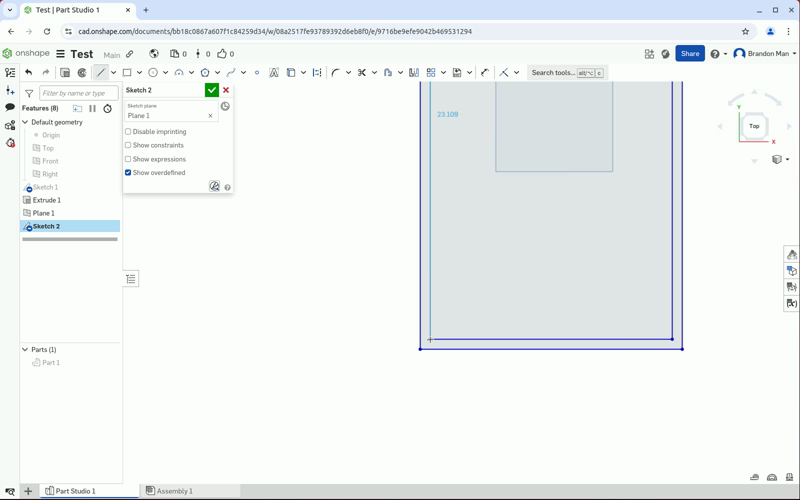
scroll(6)
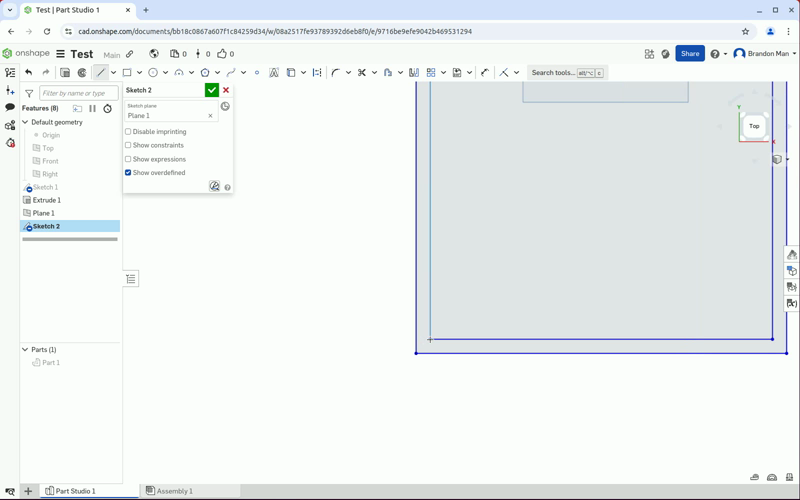
scroll(6)
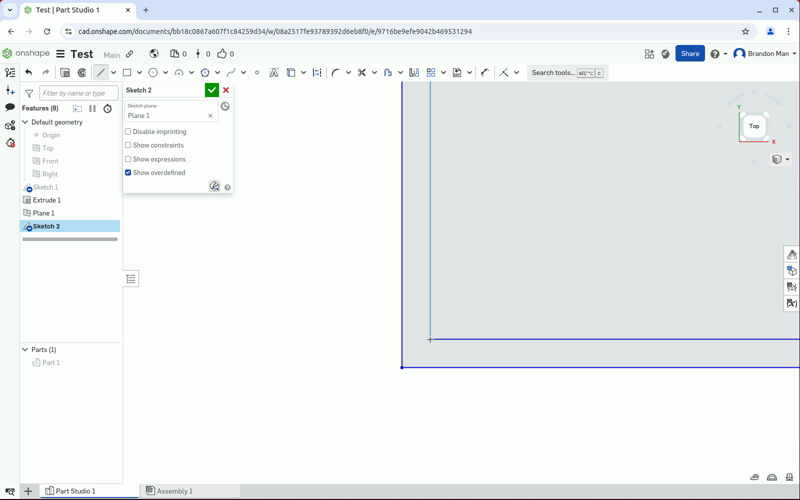
key_up(shift)
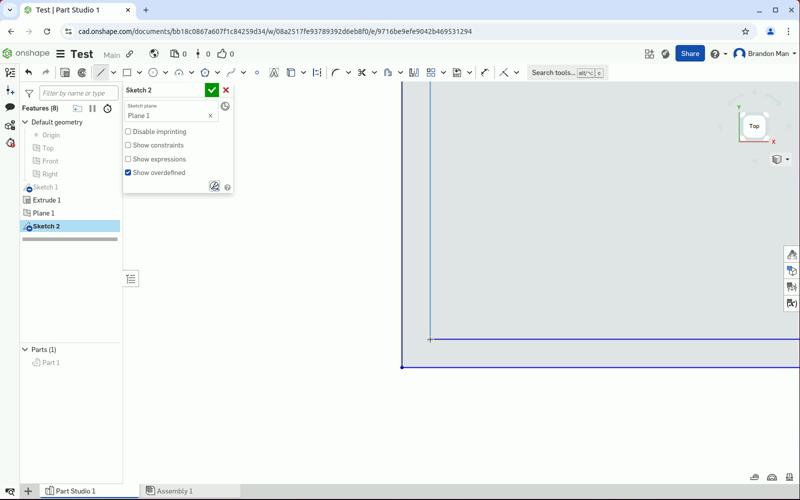
click(430, 339)
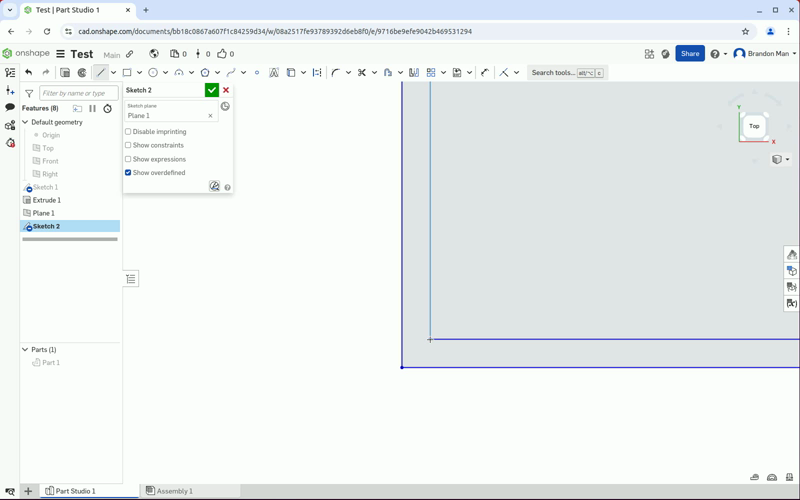
scroll(-6)
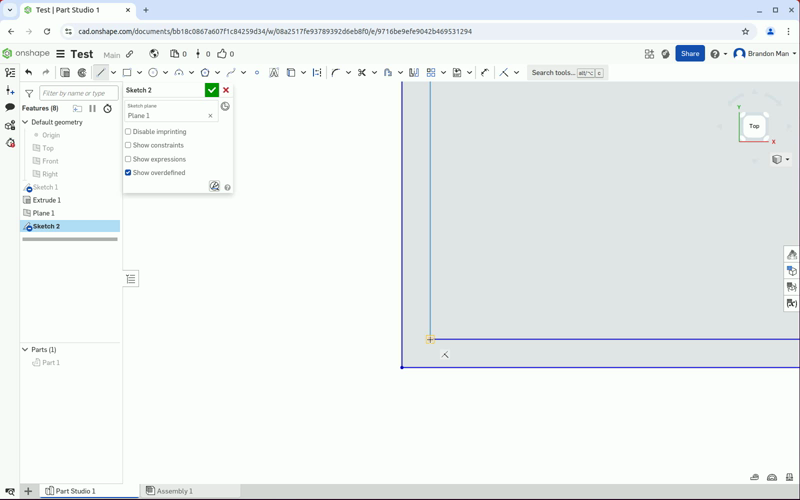
scroll(-6)
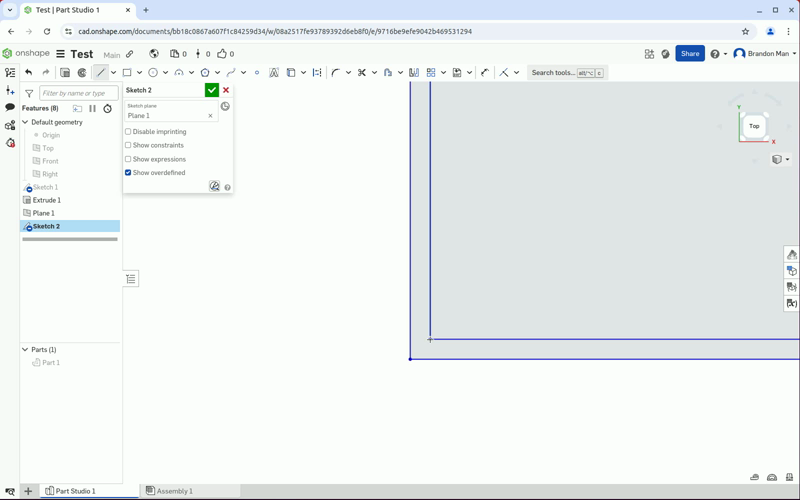
scroll(-6)
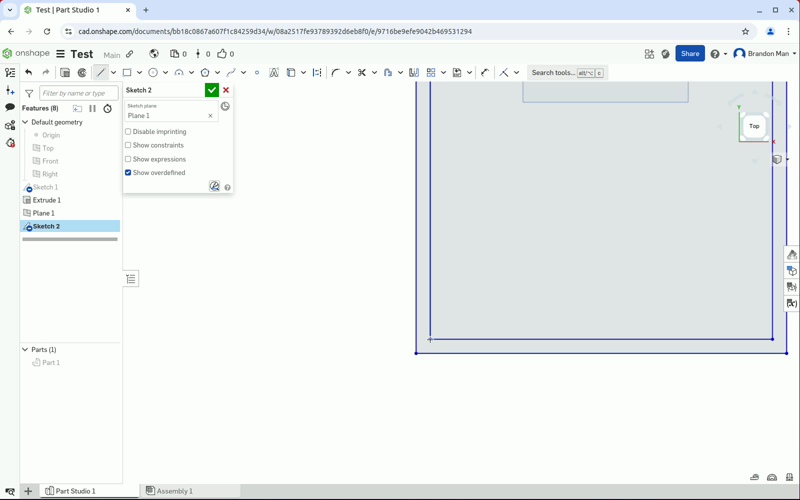
scroll(-6)
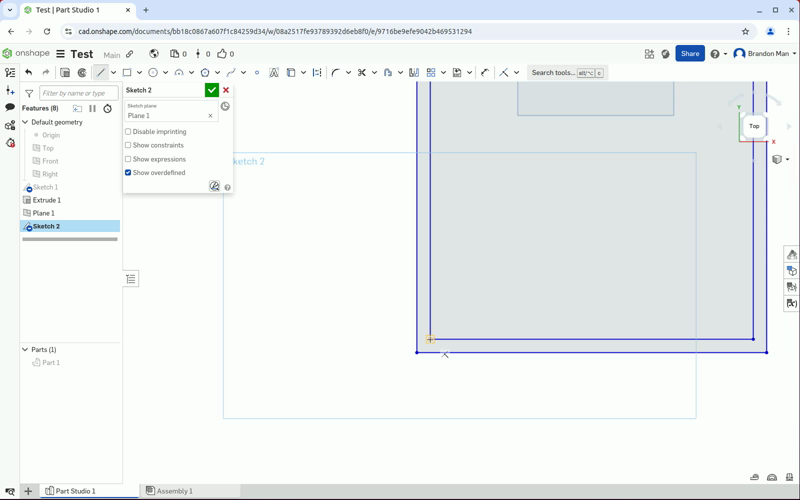
scroll(-6)
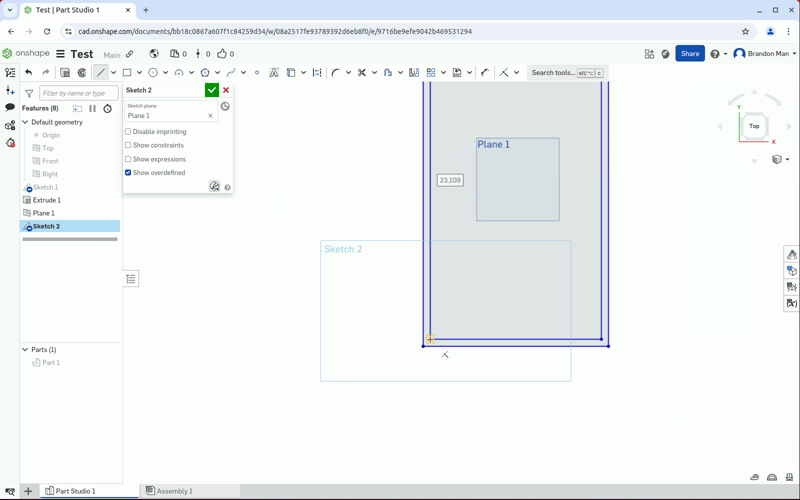
scroll(-6)
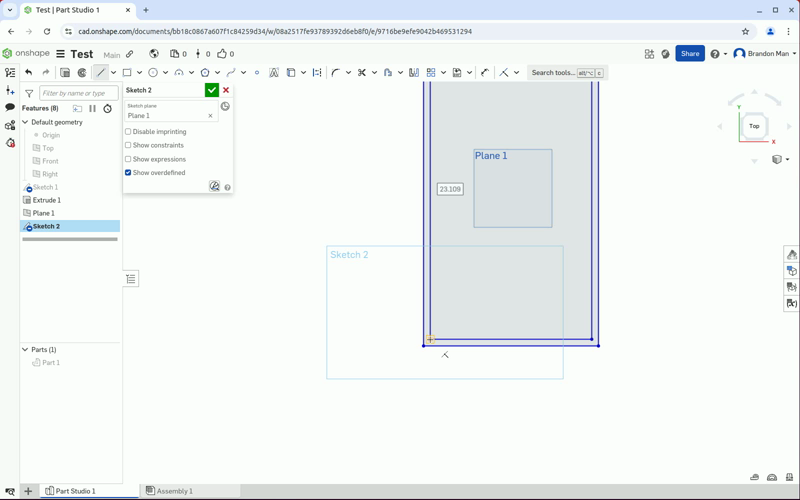
scroll(-6)
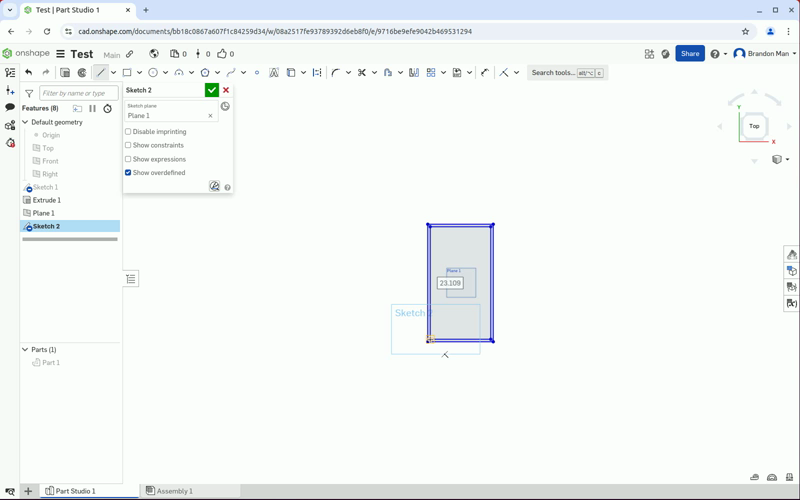
key(esc)
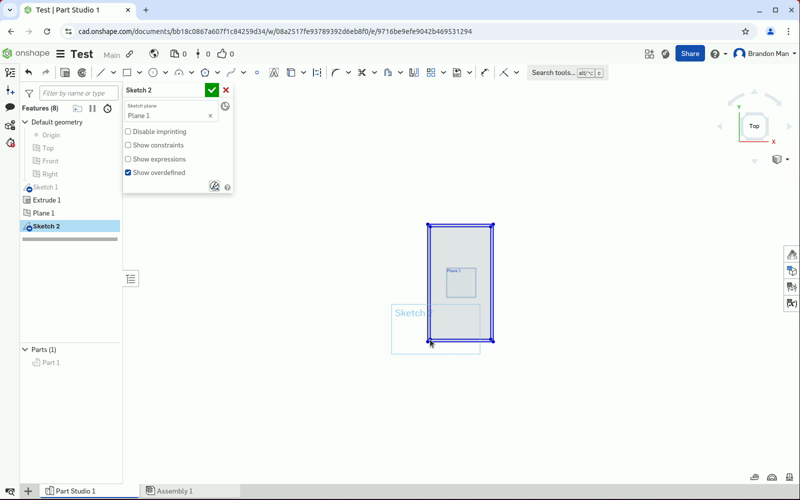
mouse_move(492, 287)
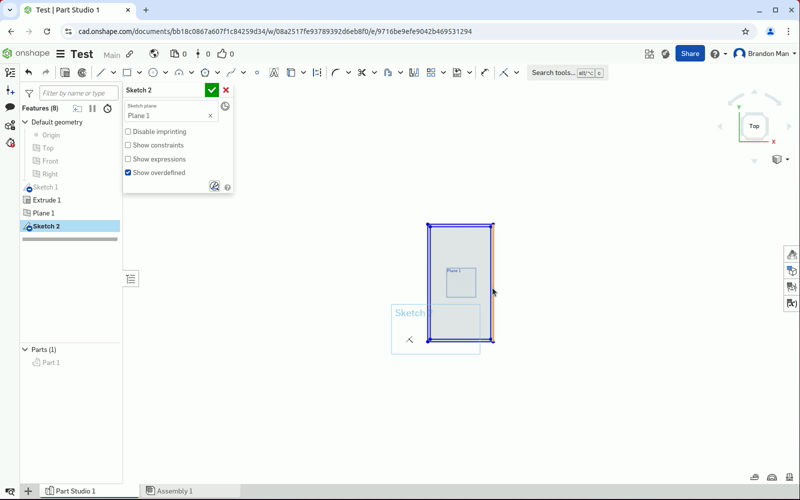
scroll(6)
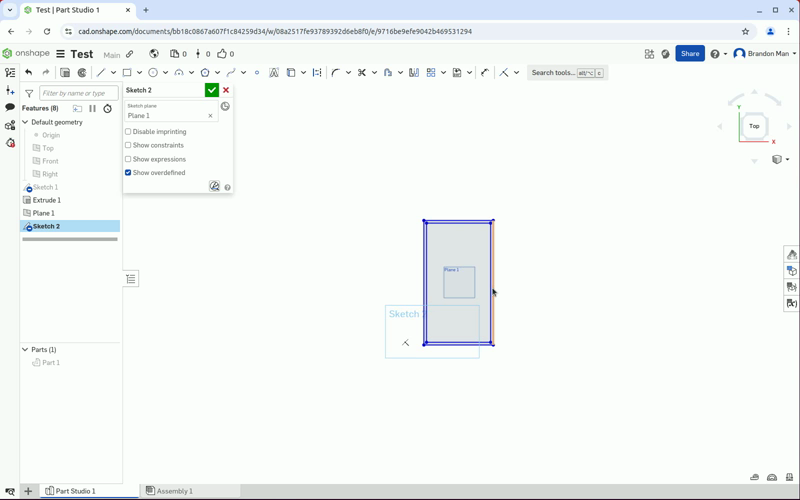
scroll(6)
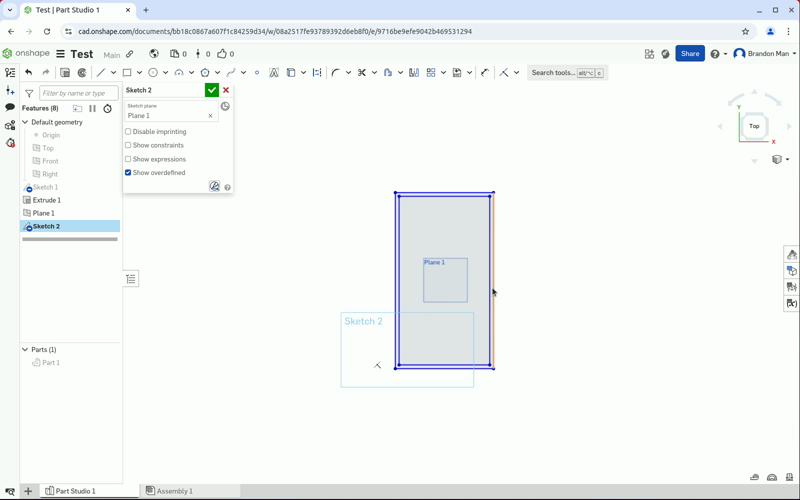
scroll(6)
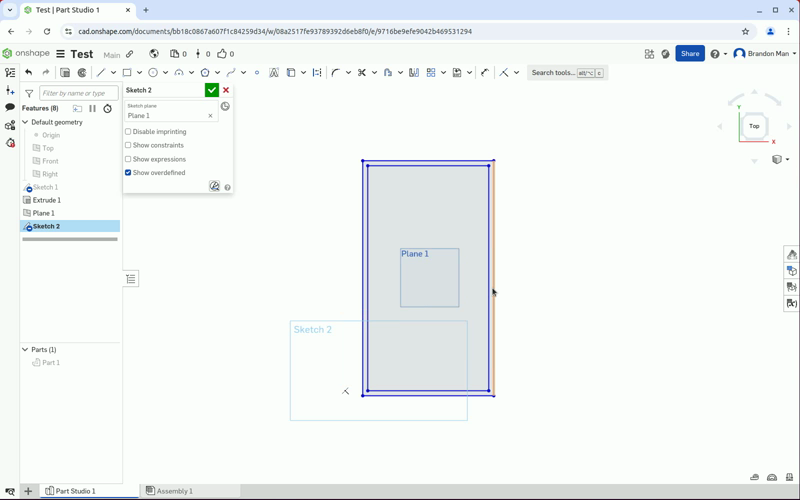
scroll(6)
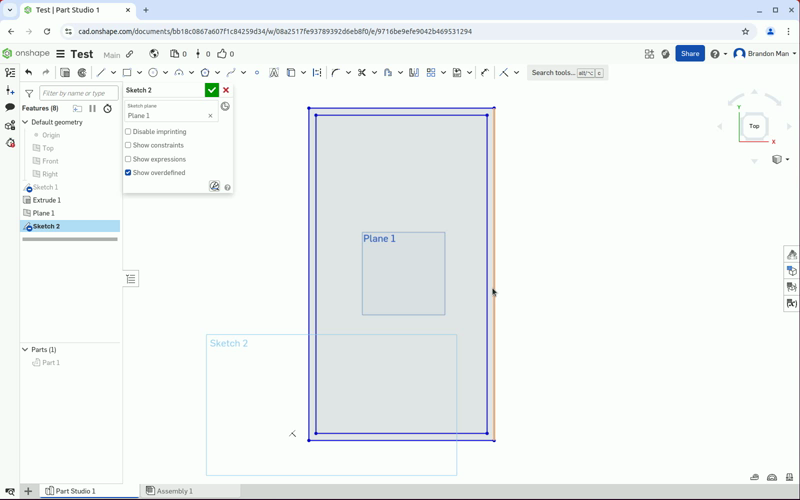
scroll(6)
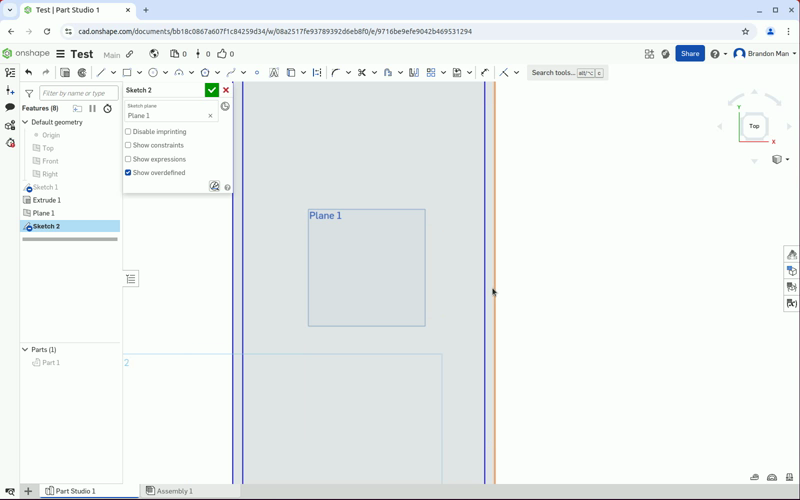
scroll(6)
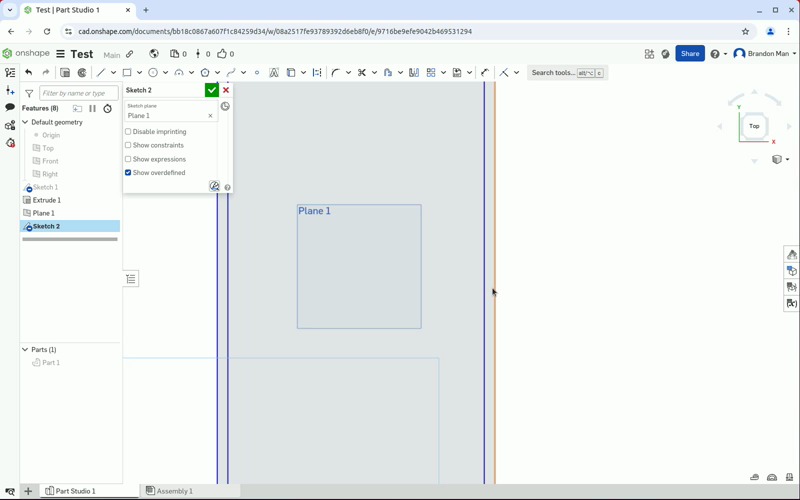
scroll(6)
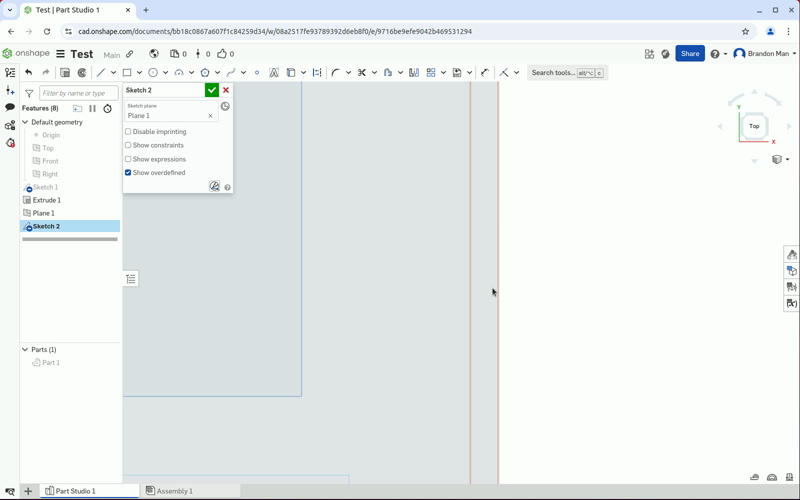
click(492, 287)
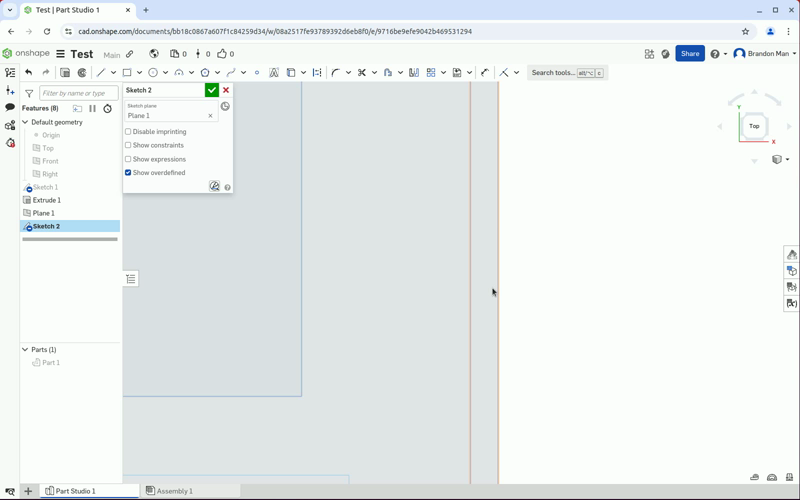
scroll(-6)
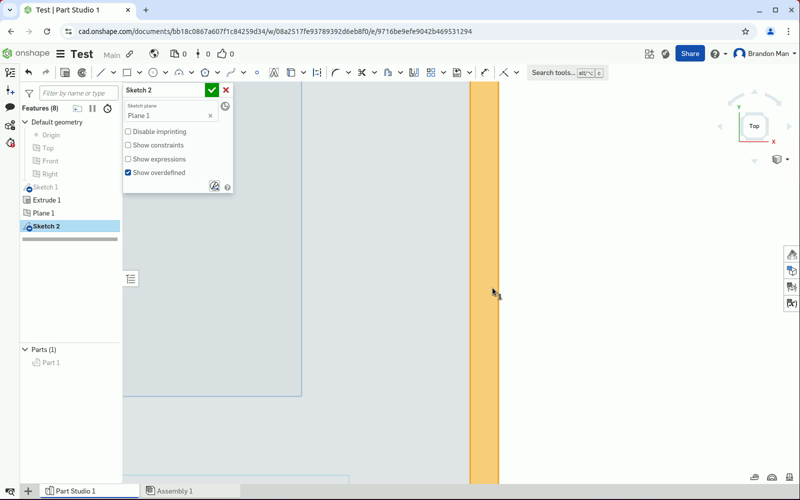
scroll(-6)
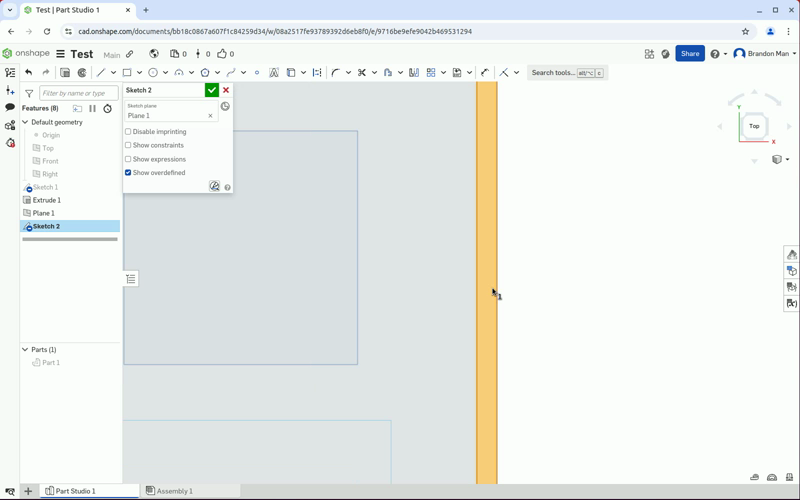
scroll(-6)
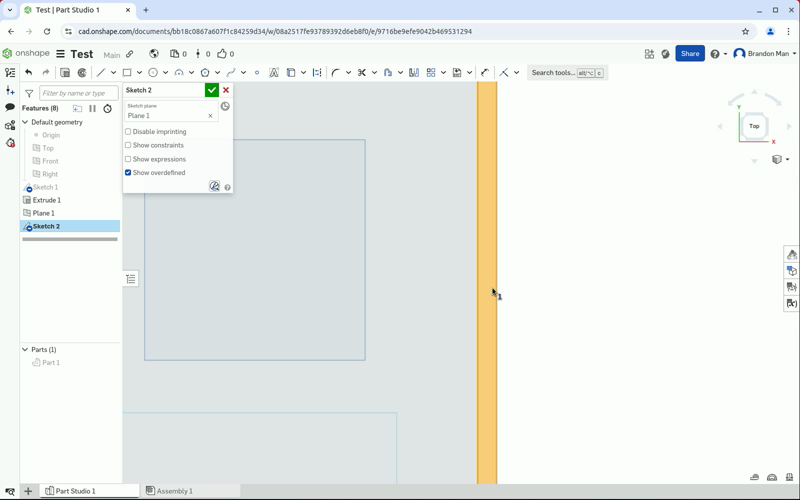
scroll(-6)
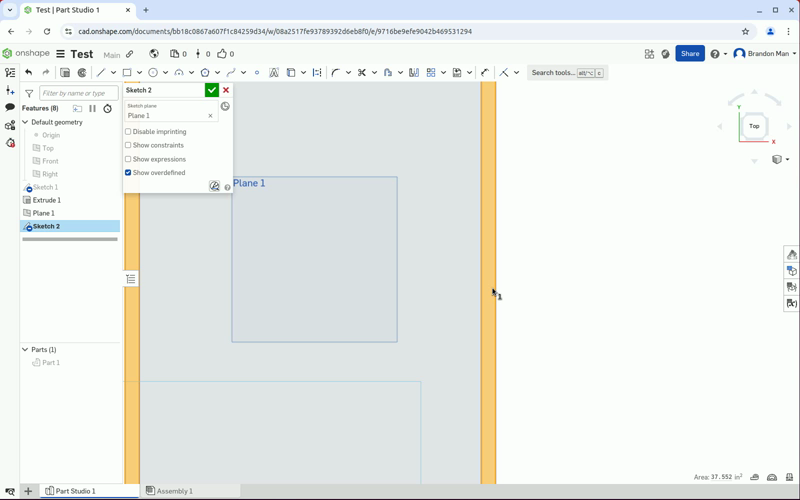
scroll(-6)
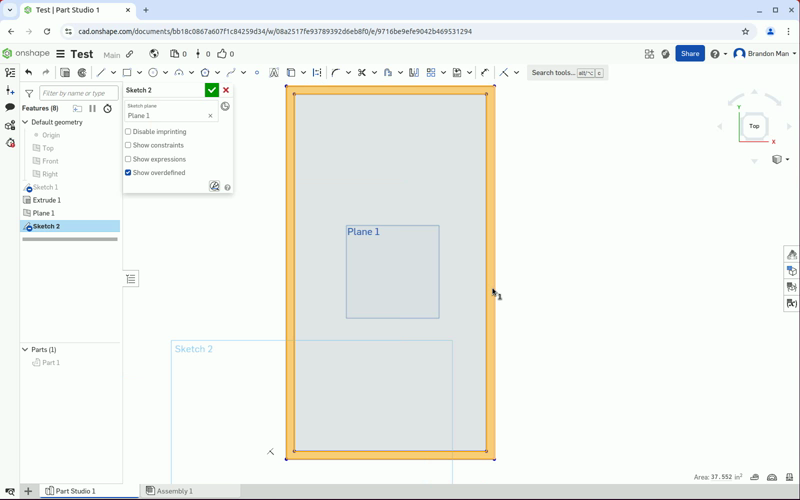
scroll(-6)
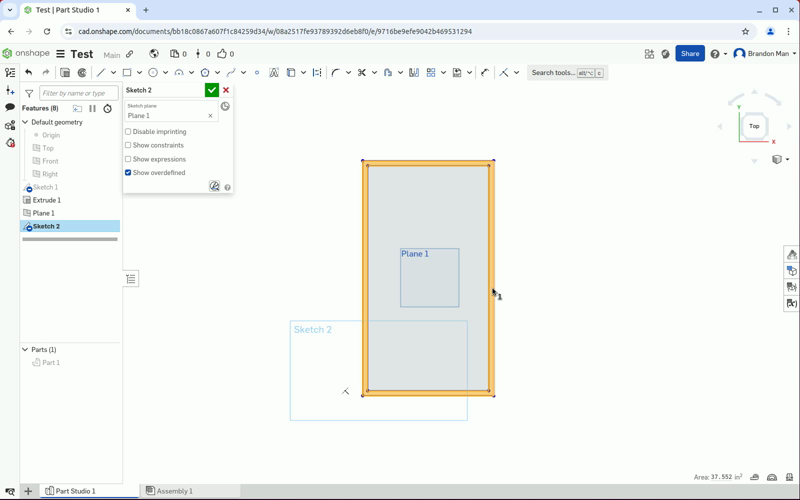
scroll(-6)
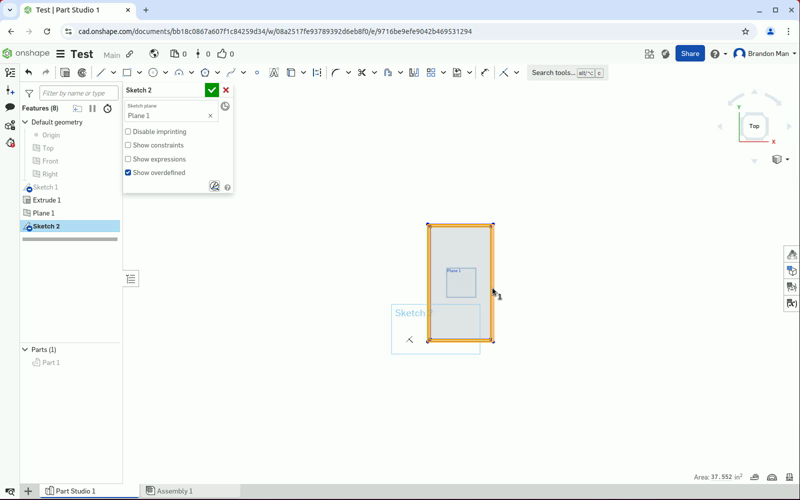
mouse_move(73, 352)
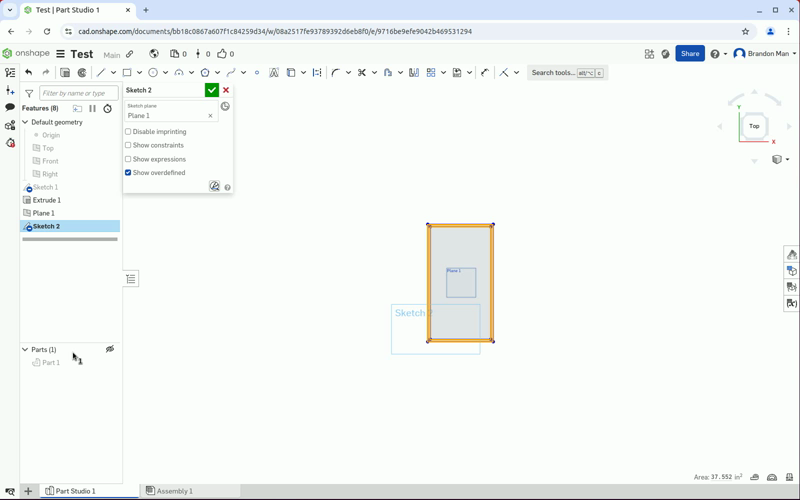
key(shift+y)
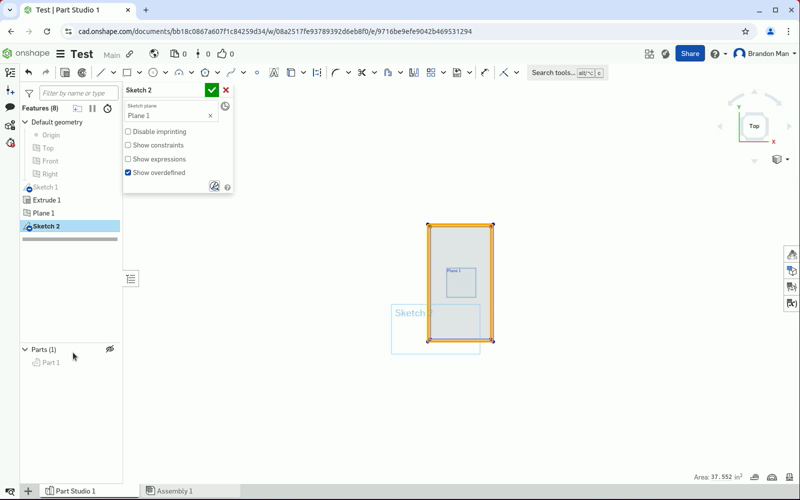
key(shift+e)
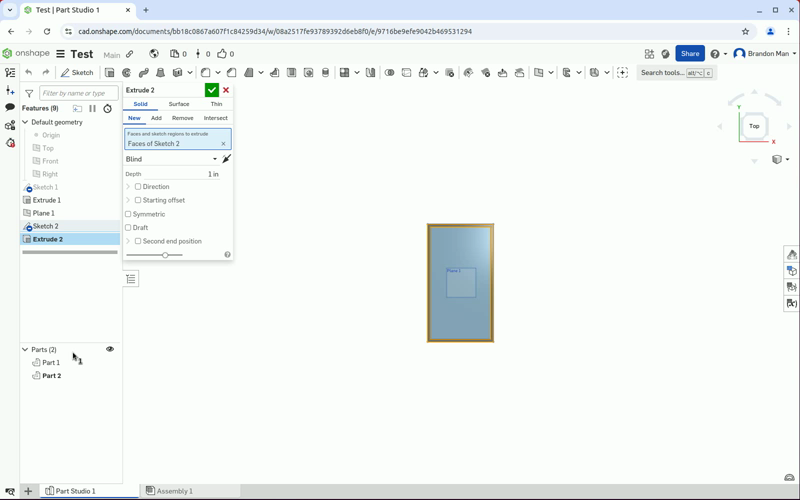
mouse_move(143, 106)
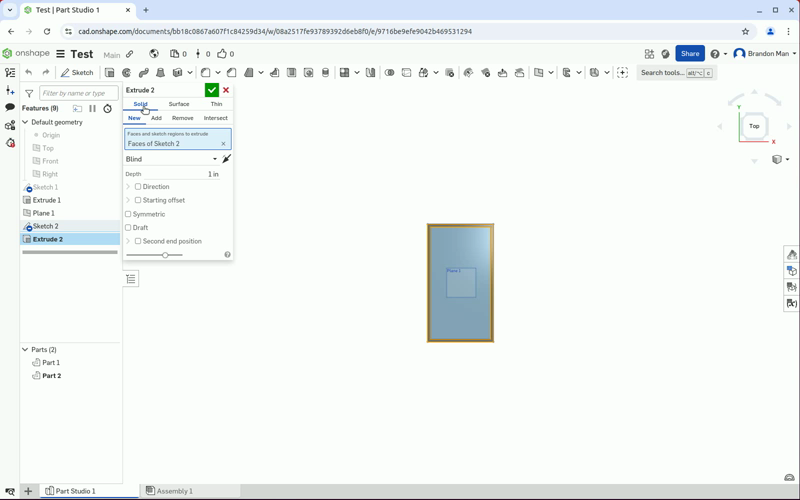
click(143, 106)
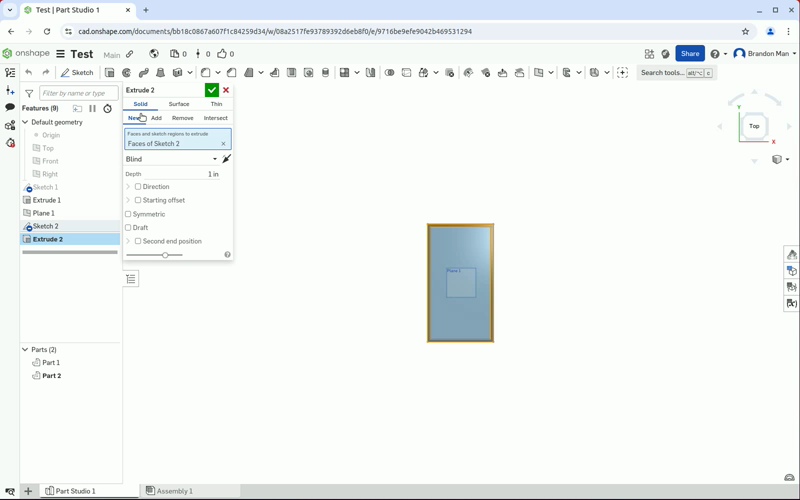
mouse_move(137, 120)
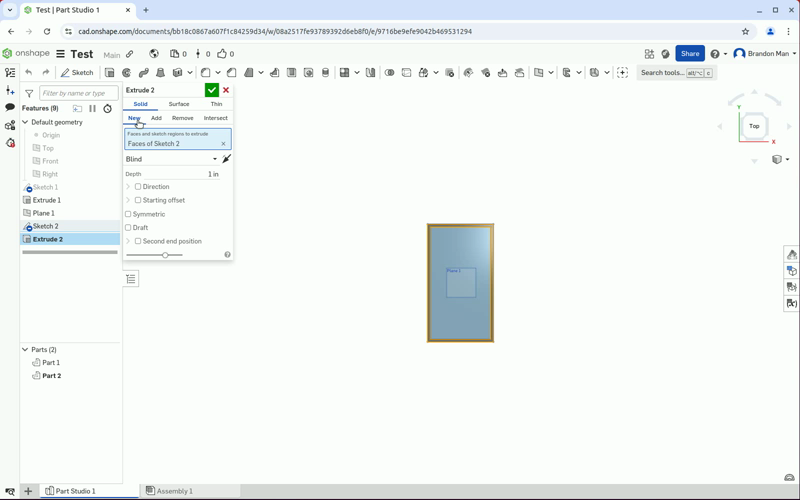
click(137, 120)
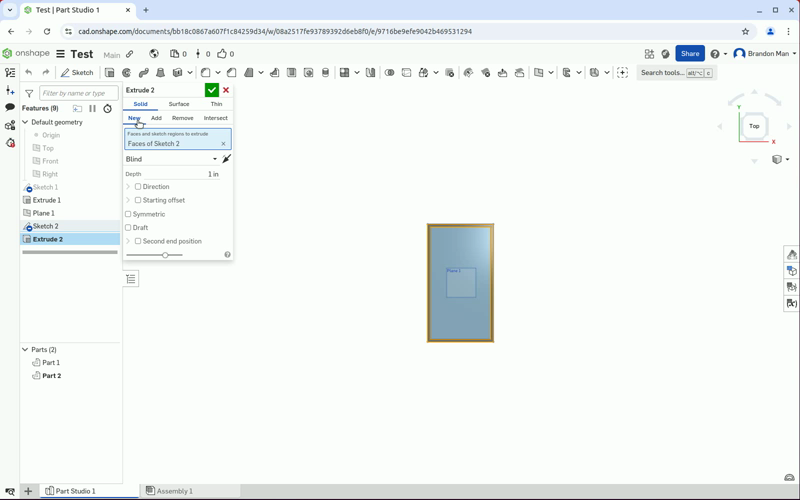
key(tab, 4)
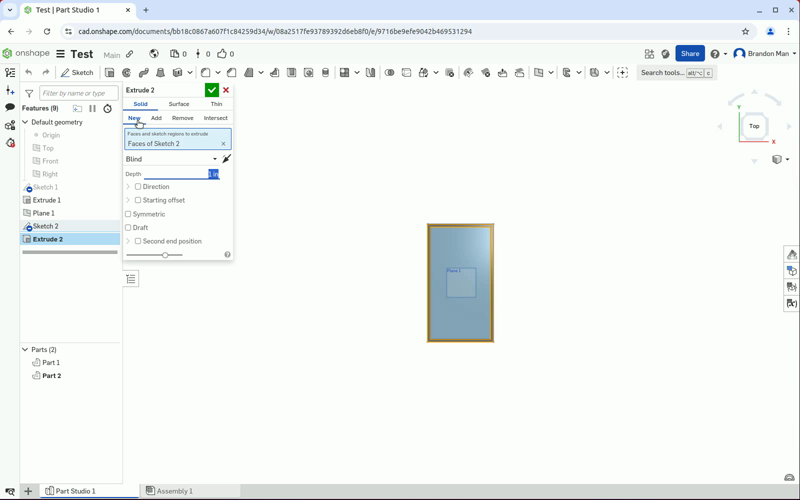
text(22.627)
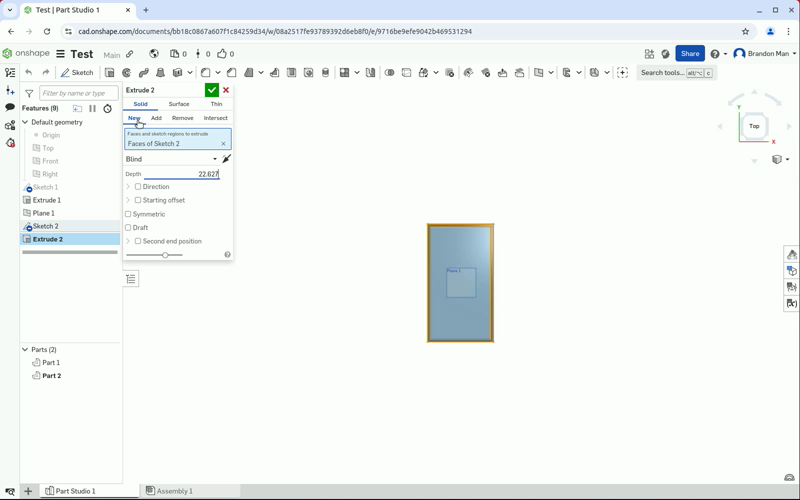
key(enter)
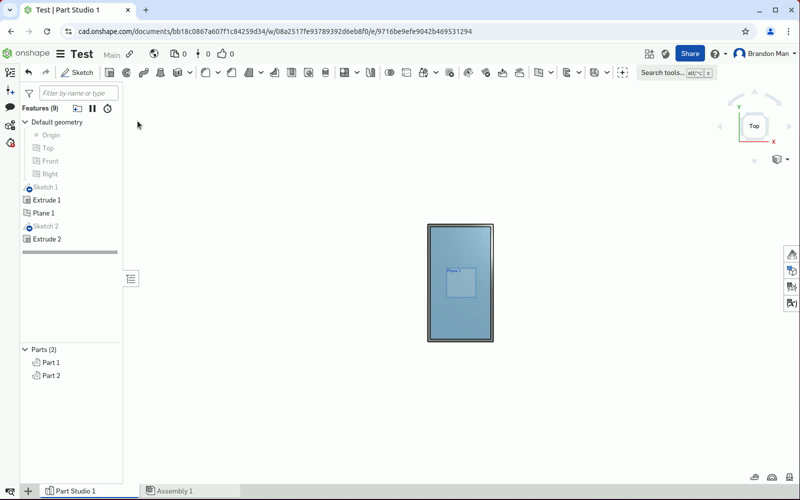
key(shift+h)
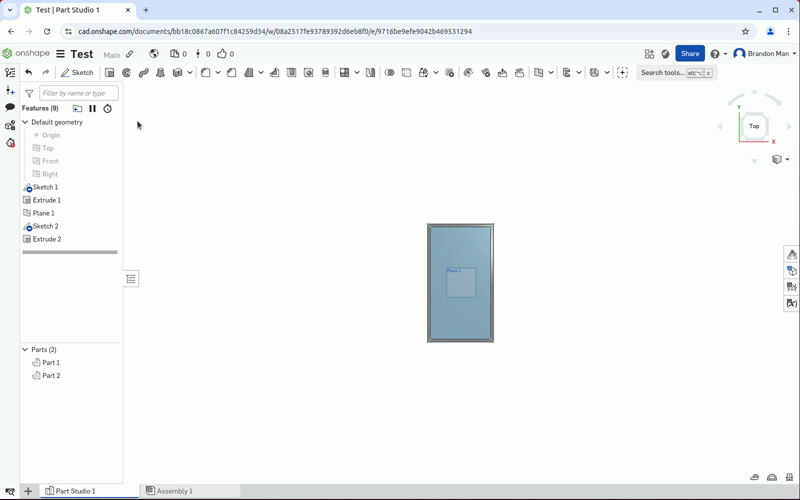
key(shift+h)
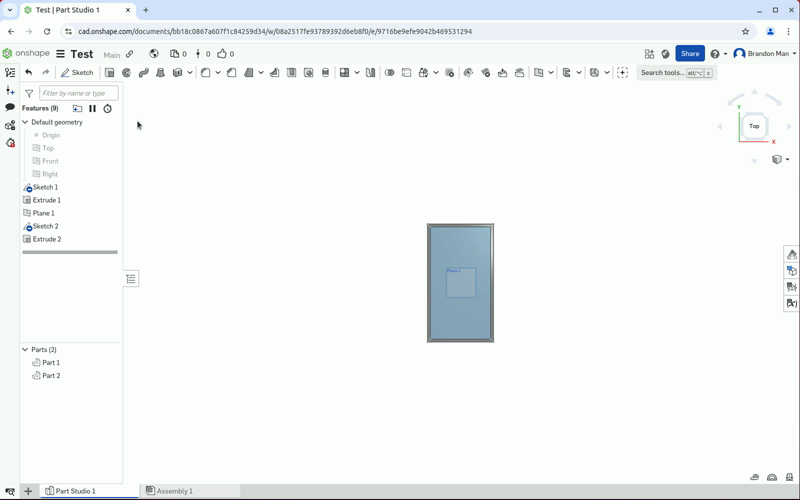
key(shift+7)
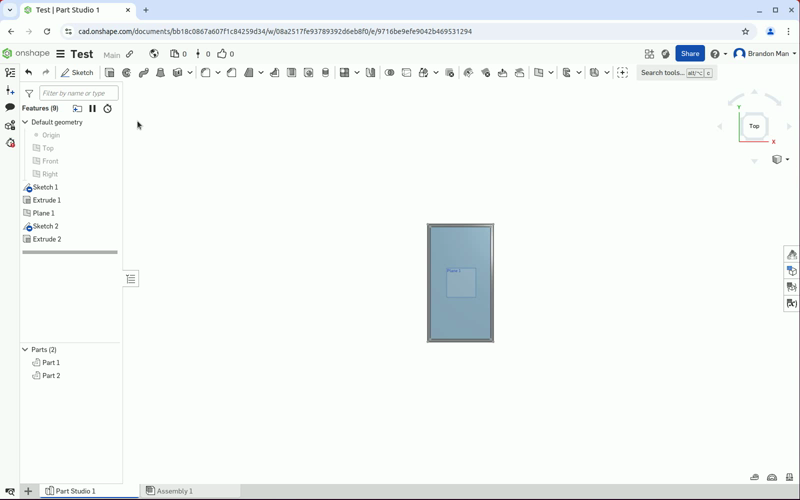
key(up, 3)
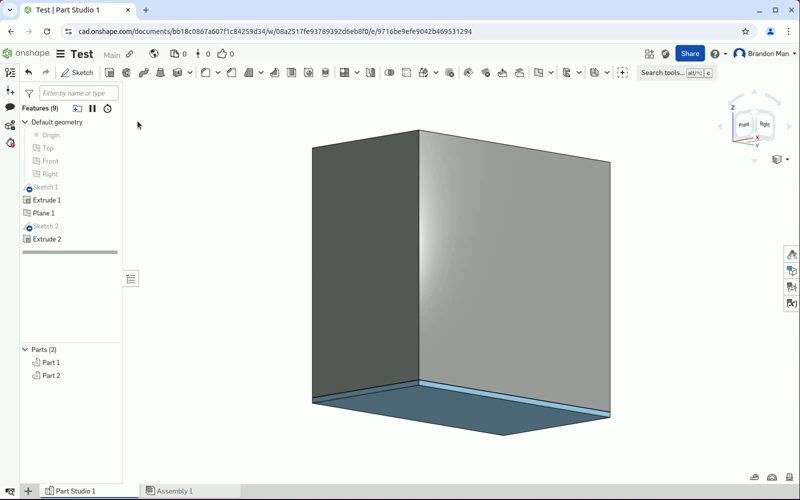
key(left, 3)
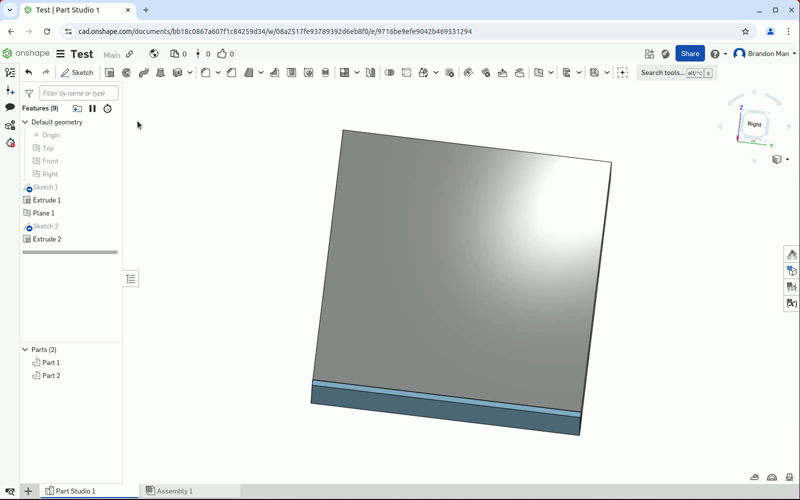
key(right, 3)
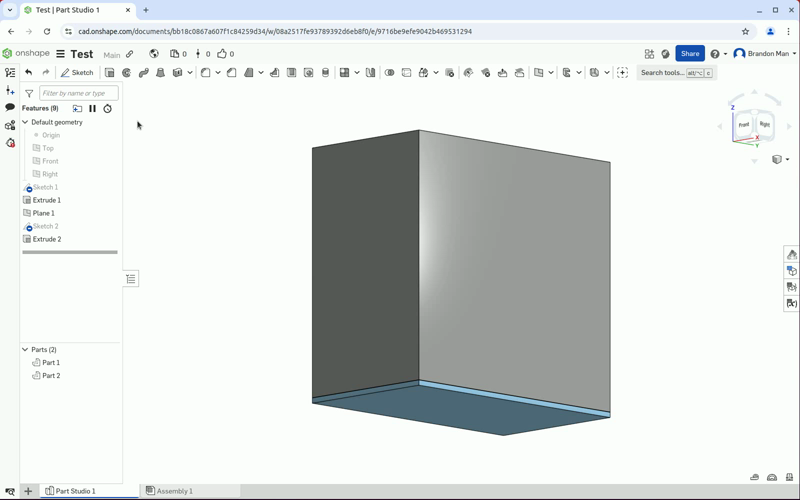
key(down, 3)
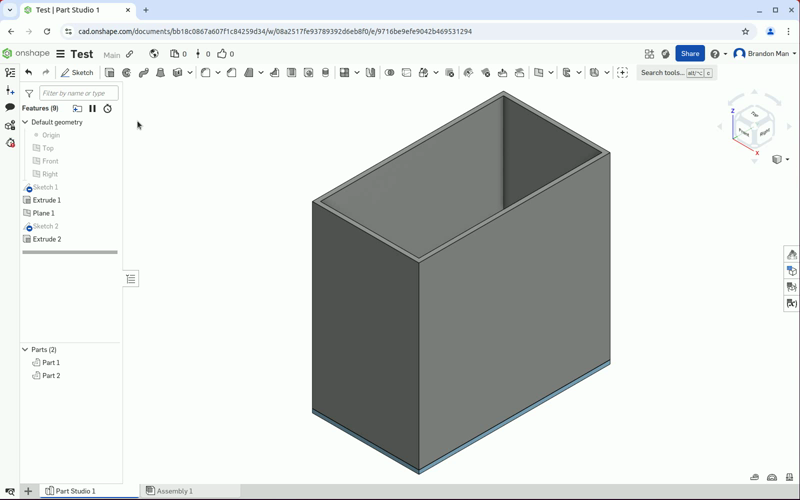
mouse_move(73, 189)
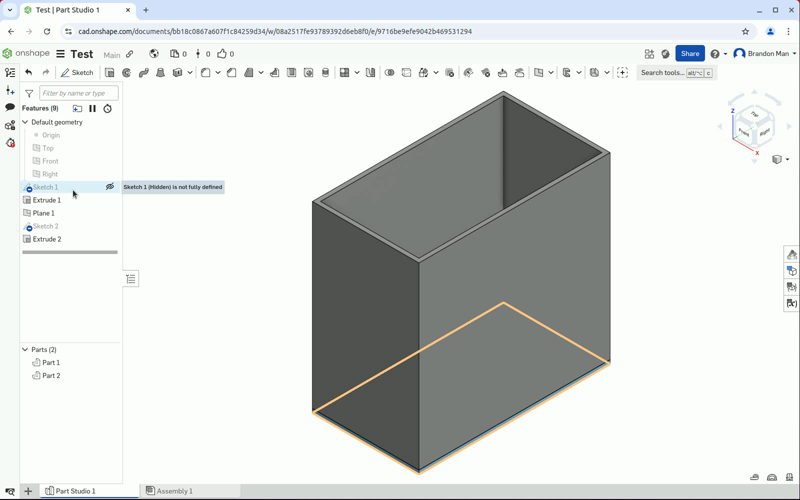
click(73, 189)